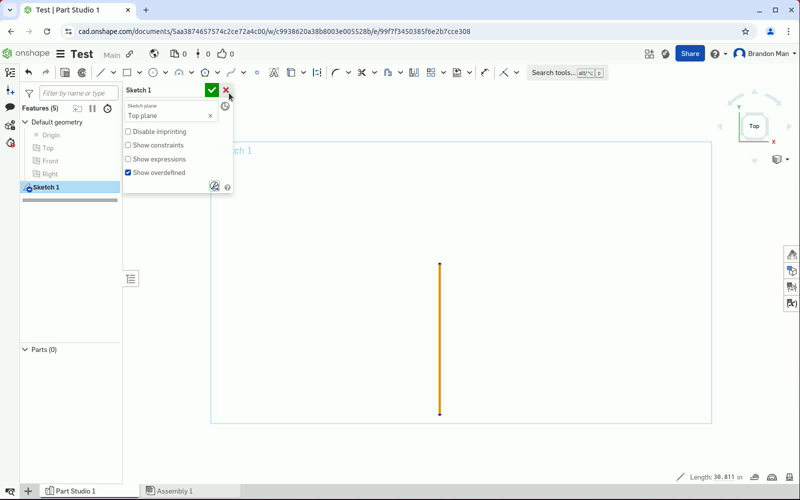
key(shift+h)
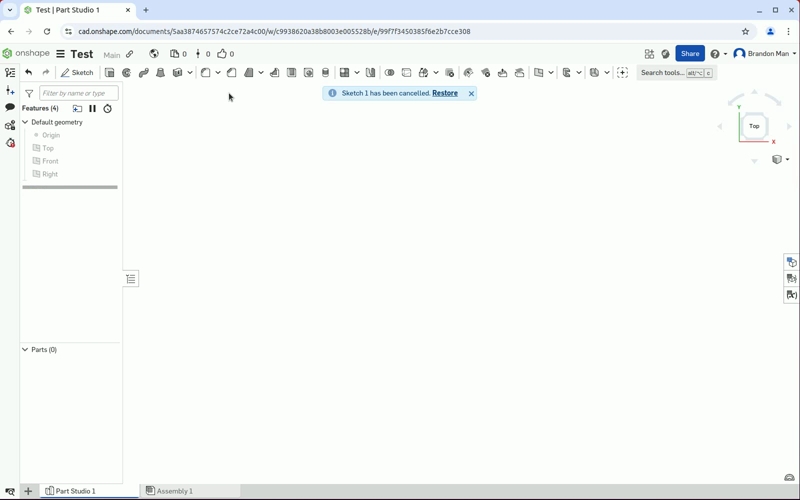
mouse_move(73, 352)
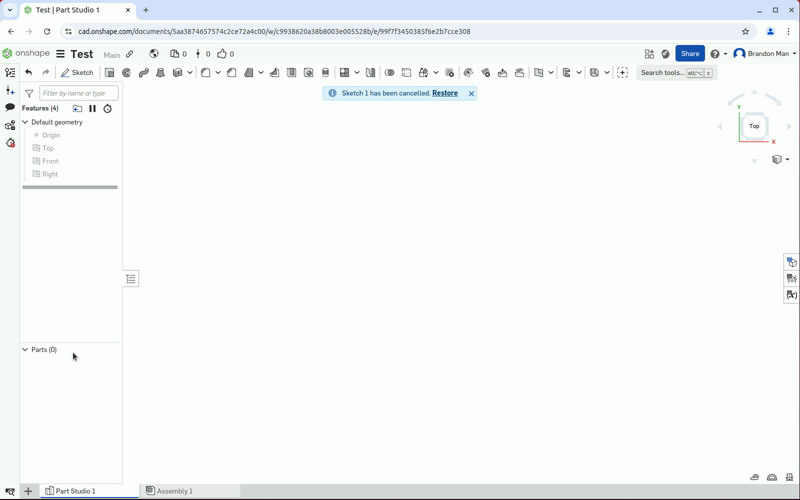
key(y)
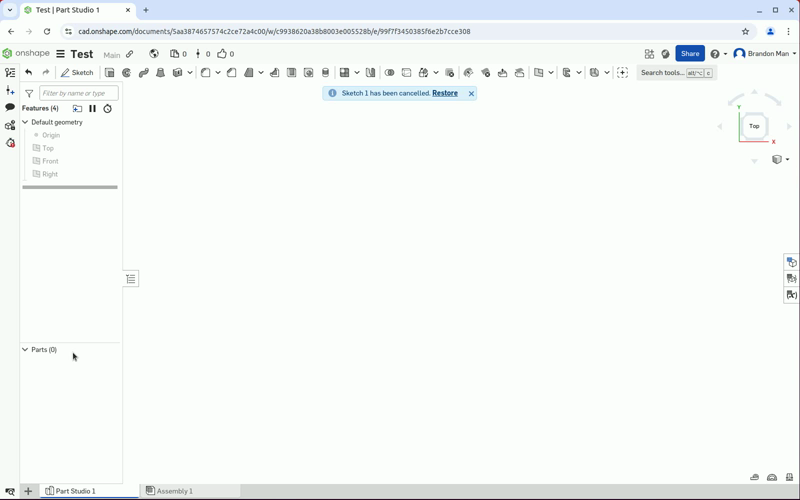
key(shift+p)
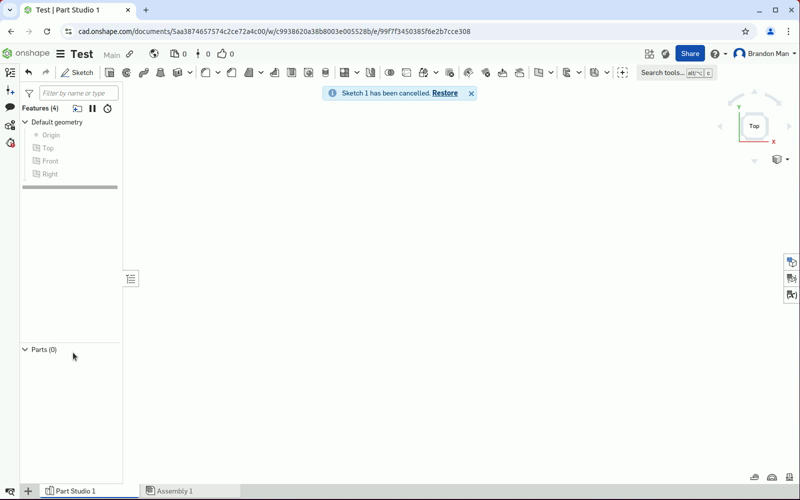
key(space)
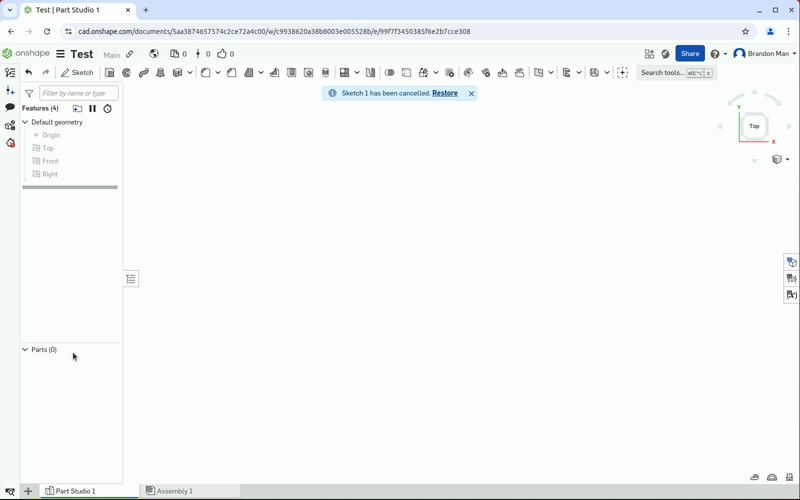
key_down(shift)
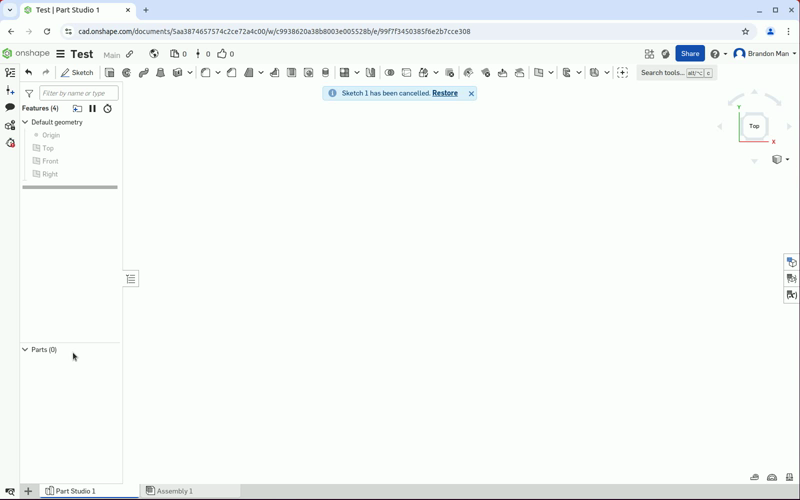
key(up)
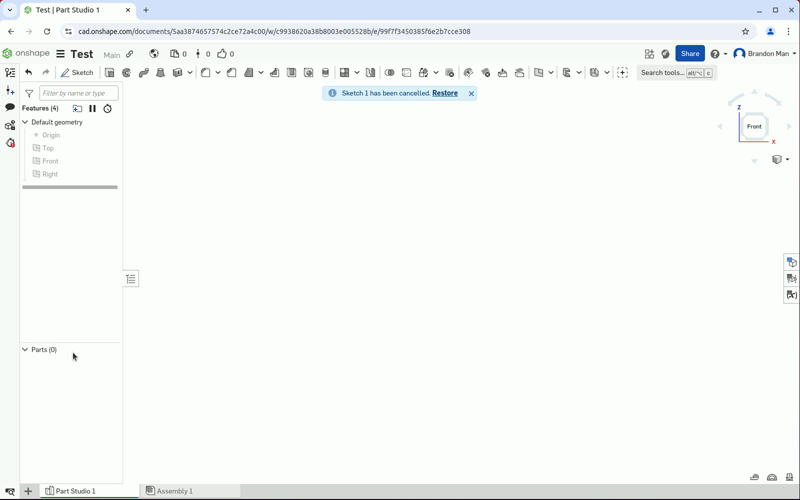
key_up(shift)
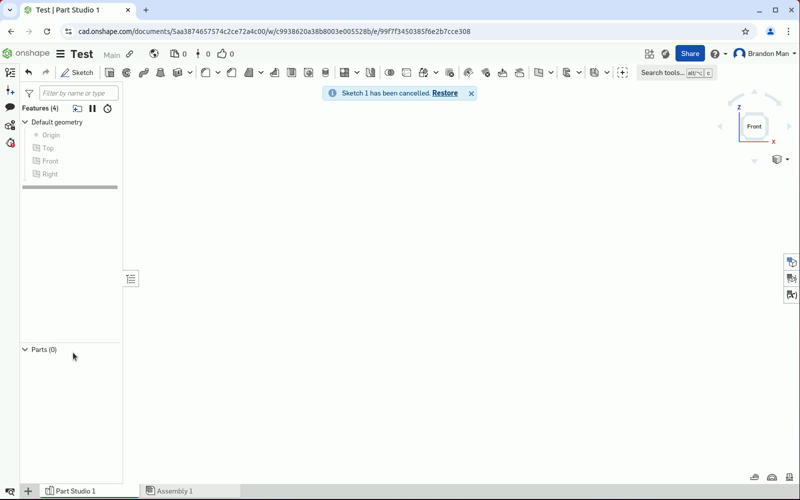
mouse_move(73, 352)
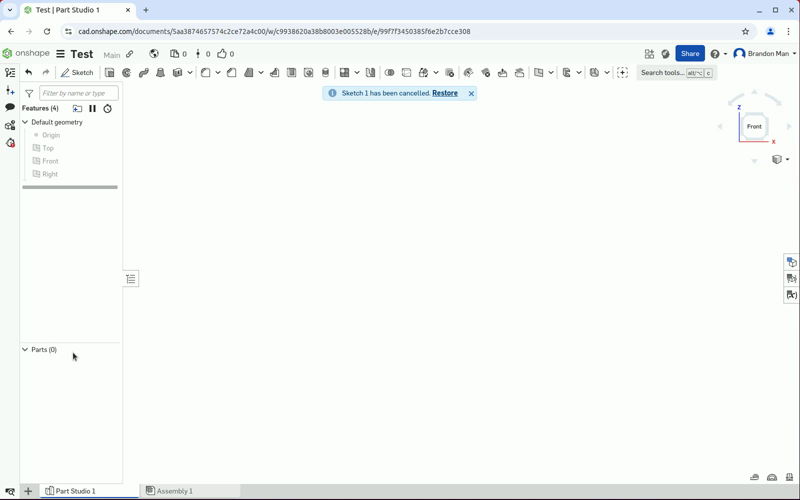
key(shift+y)
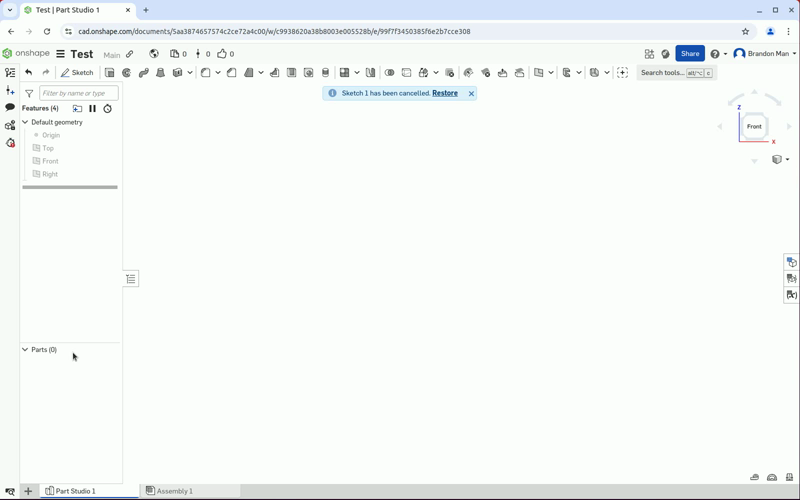
key(shift+s)
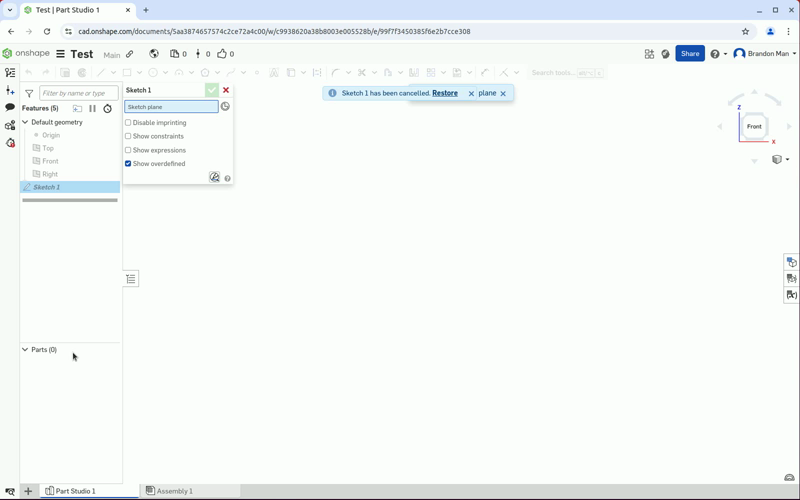
mouse_move(73, 163)
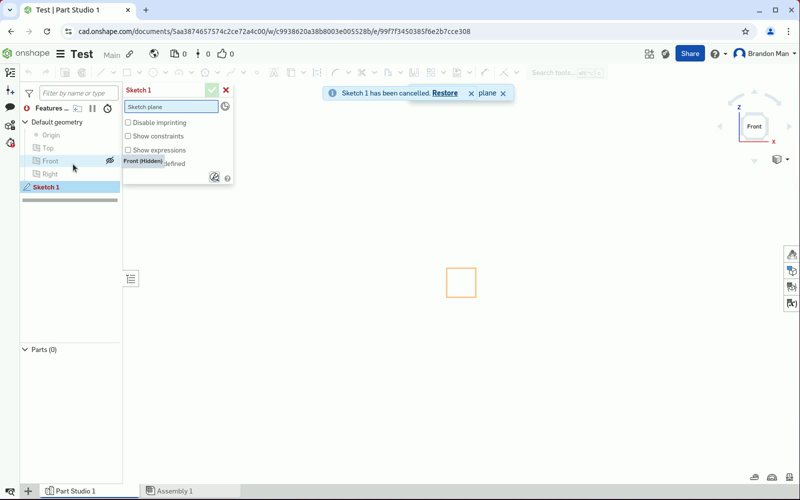
click(73, 163)
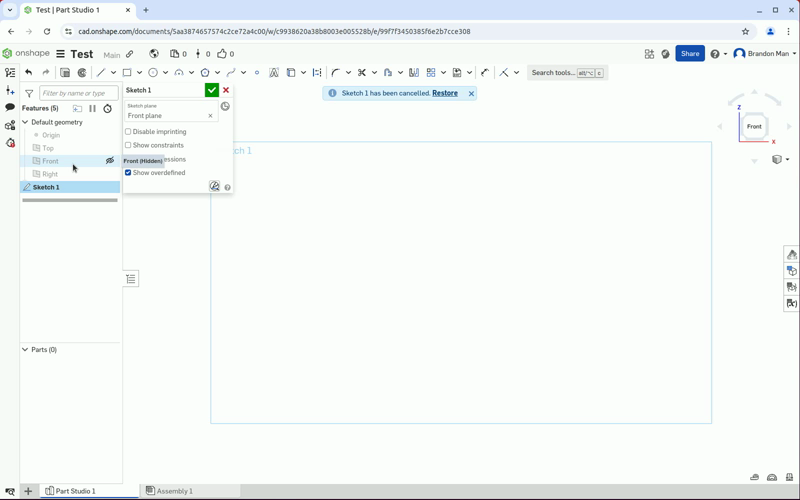
mouse_move(73, 352)
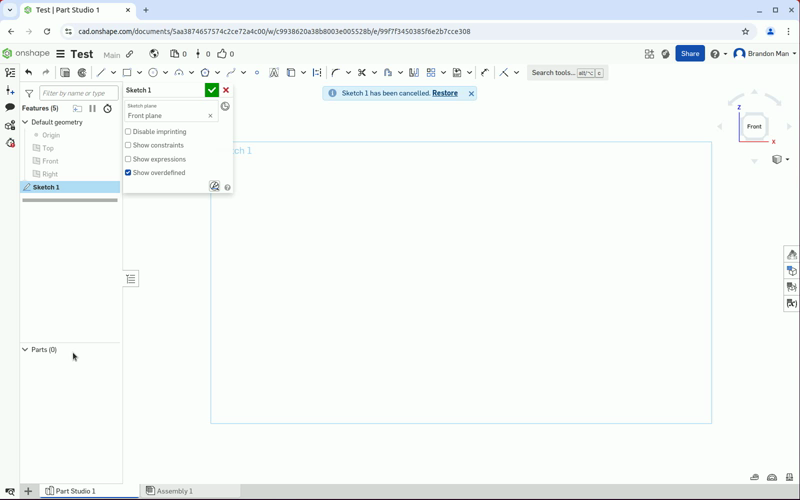
key(y)
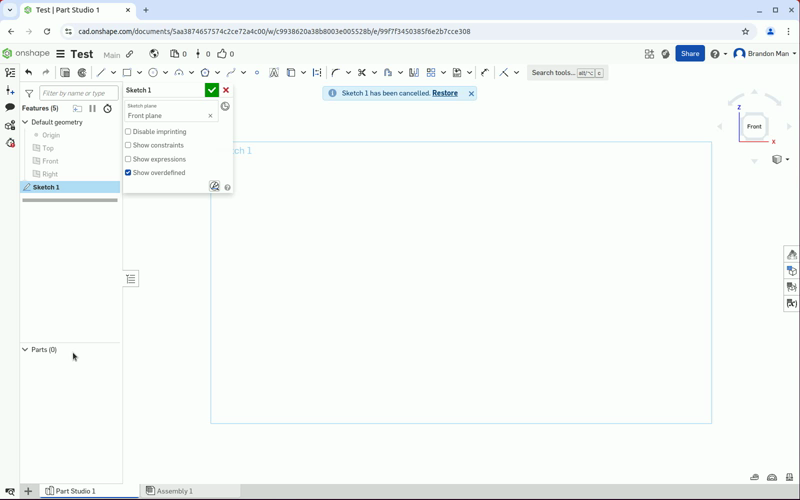
key(l)
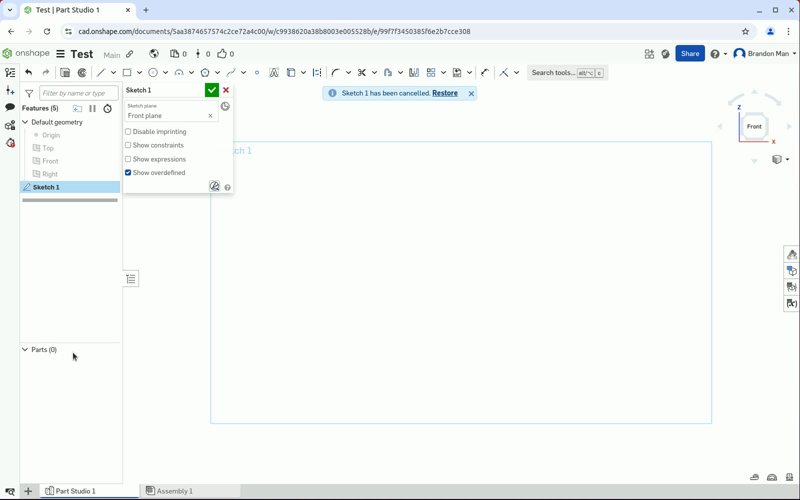
key_down(shift)
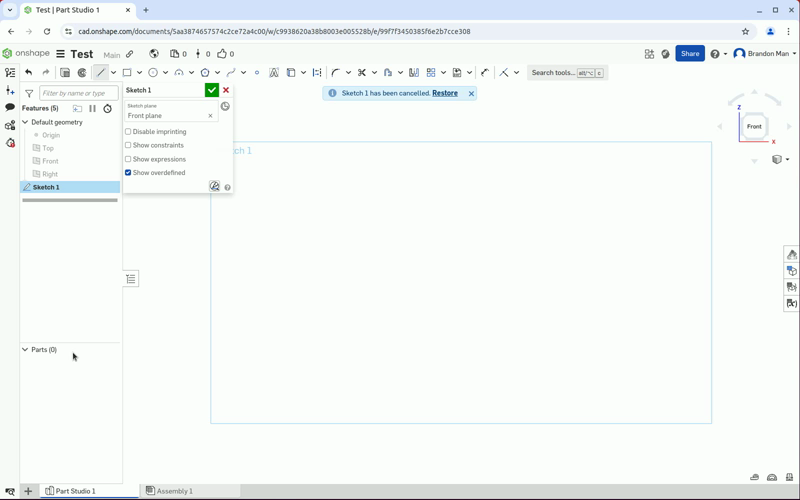
mouse_move(348, 282)
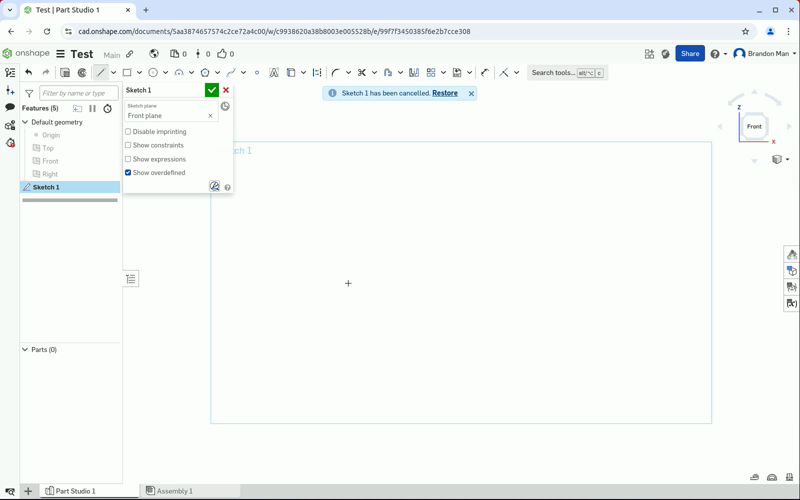
click(348, 282)
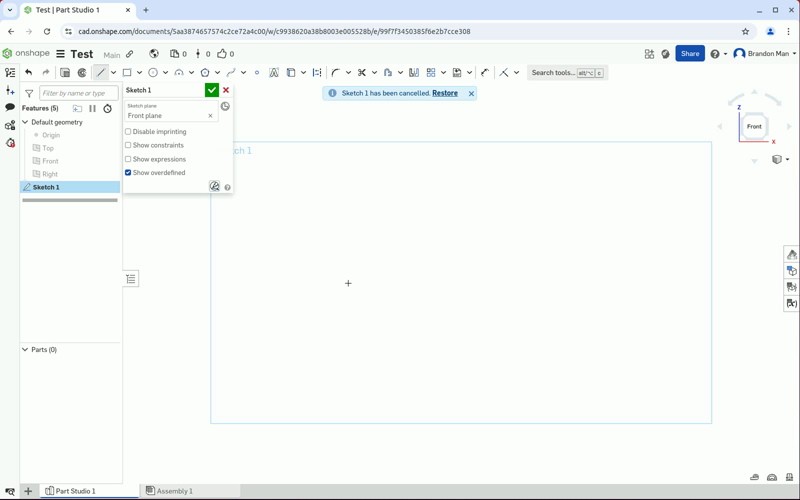
key_up(shift)
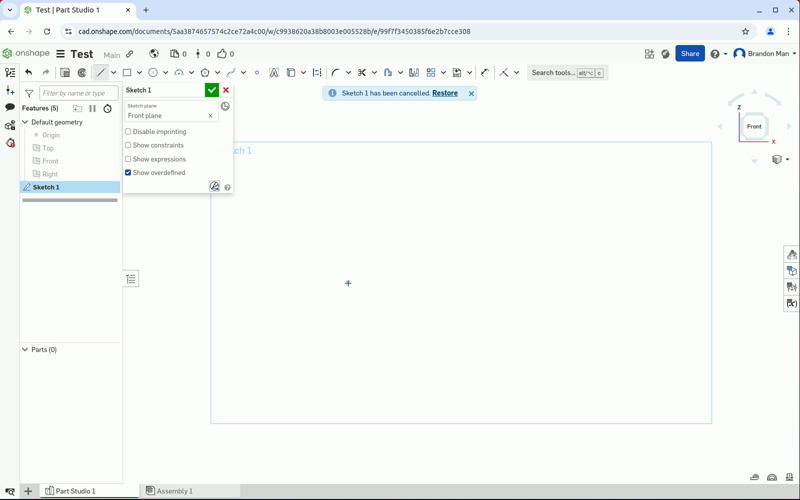
key_down(shift)
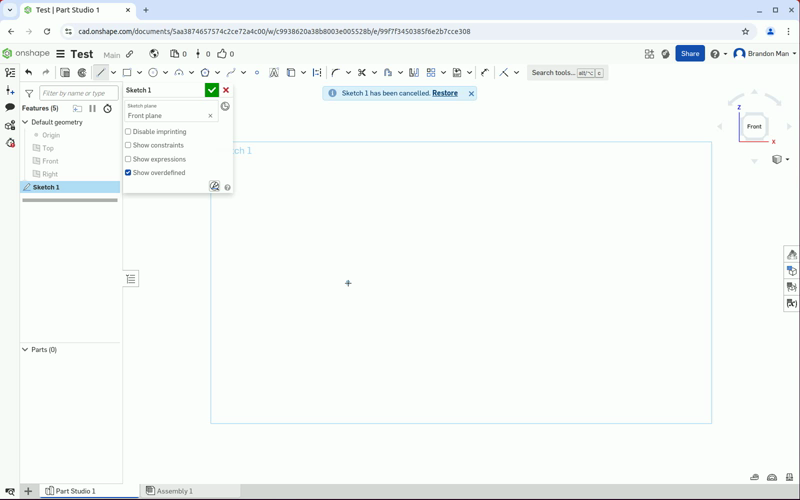
mouse_move(572, 282)
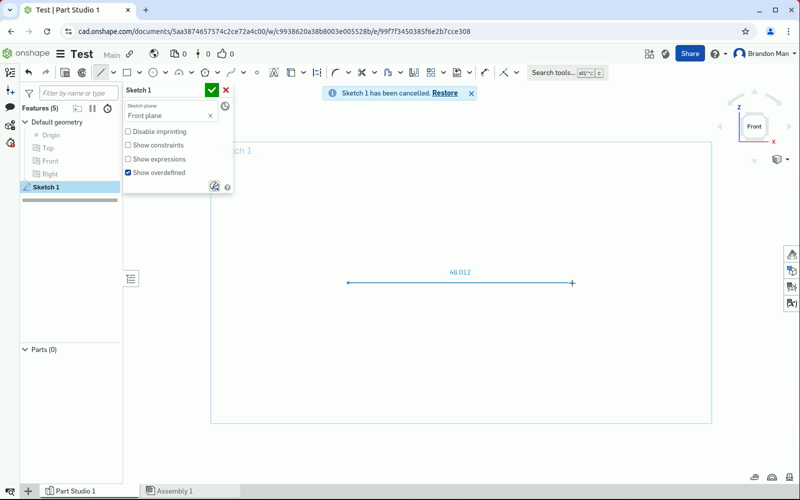
click(572, 282)
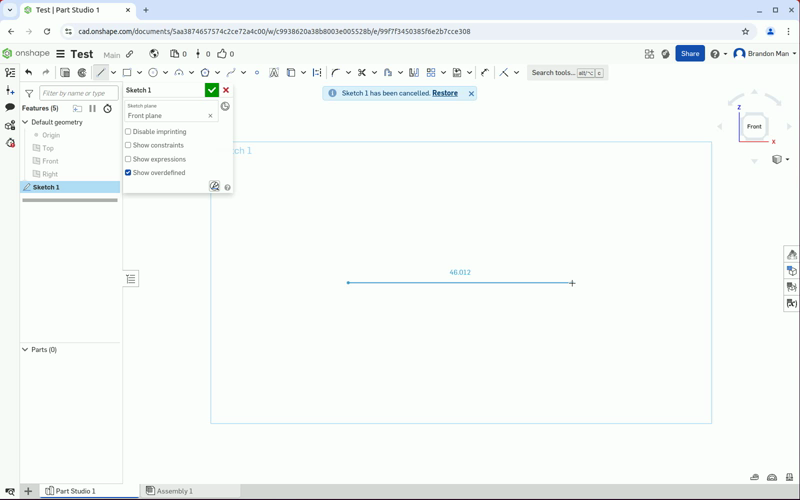
key_up(shift)
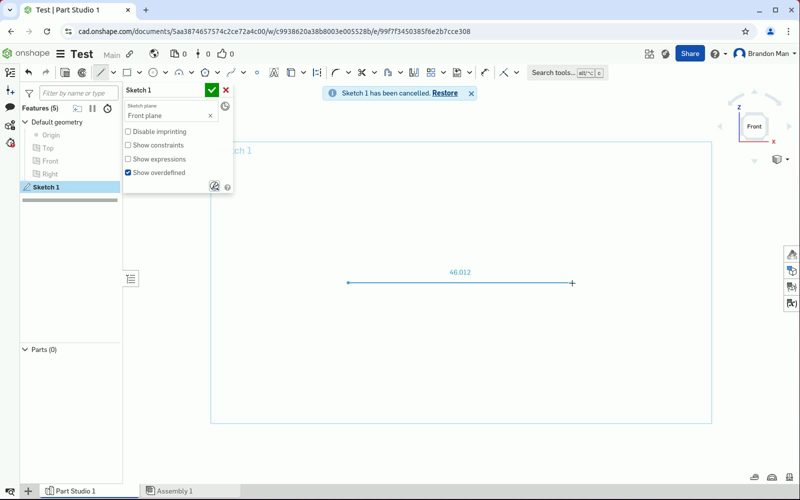
key_down(shift)
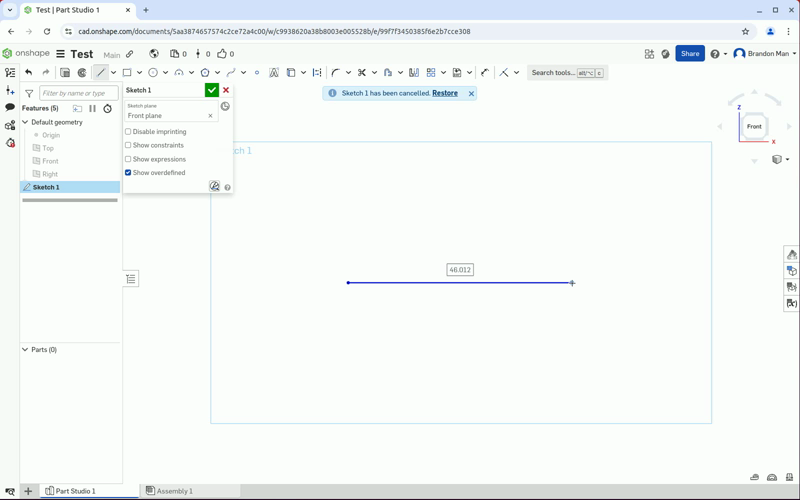
mouse_move(589, 282)
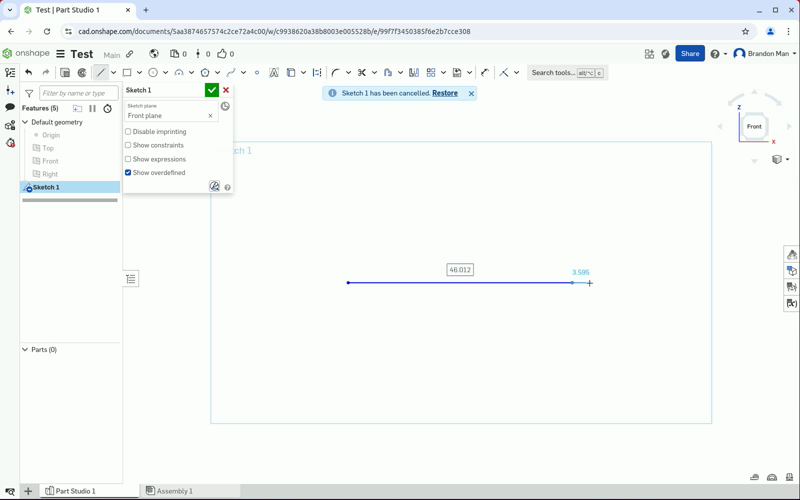
mouse_move(572, 264)
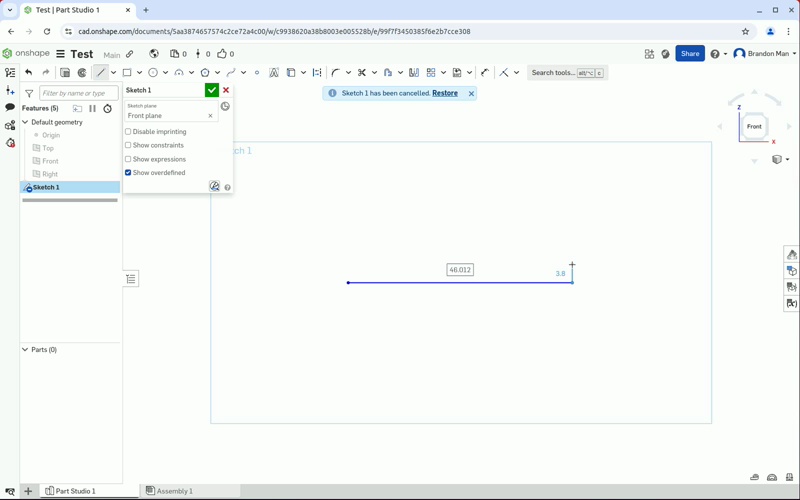
click(572, 264)
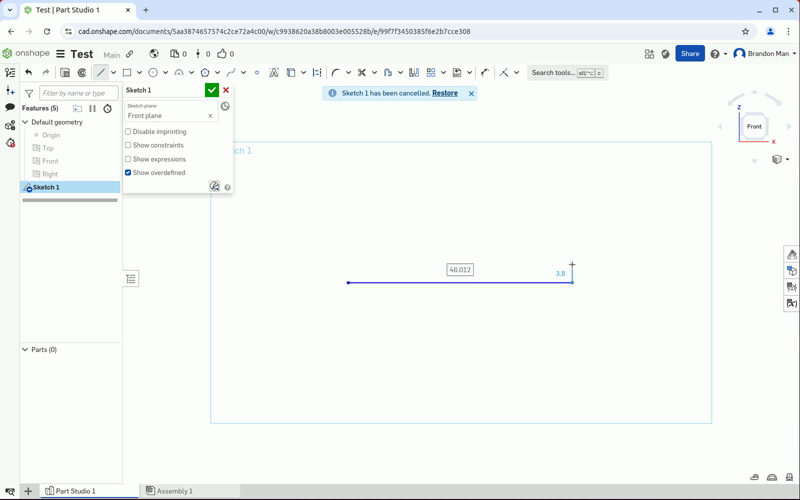
key_up(shift)
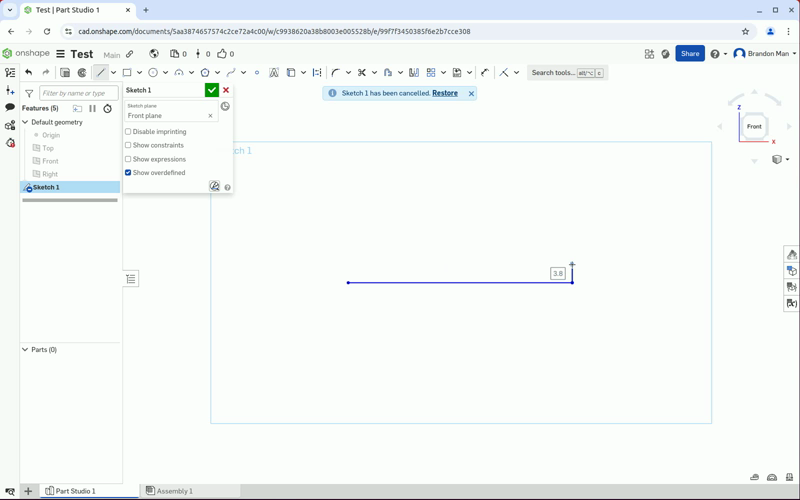
key_down(shift)
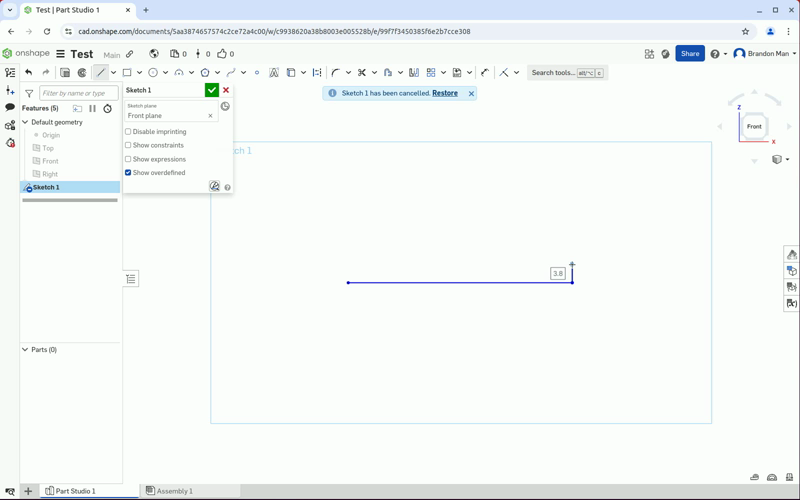
mouse_move(589, 264)
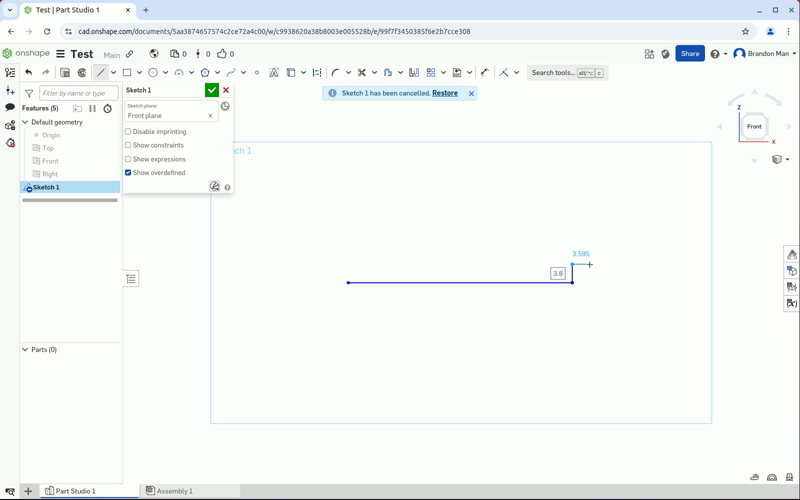
mouse_move(520, 264)
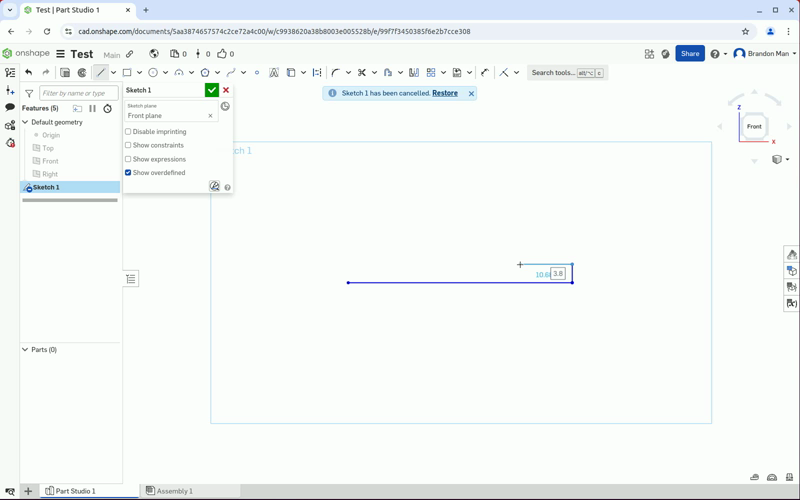
click(520, 264)
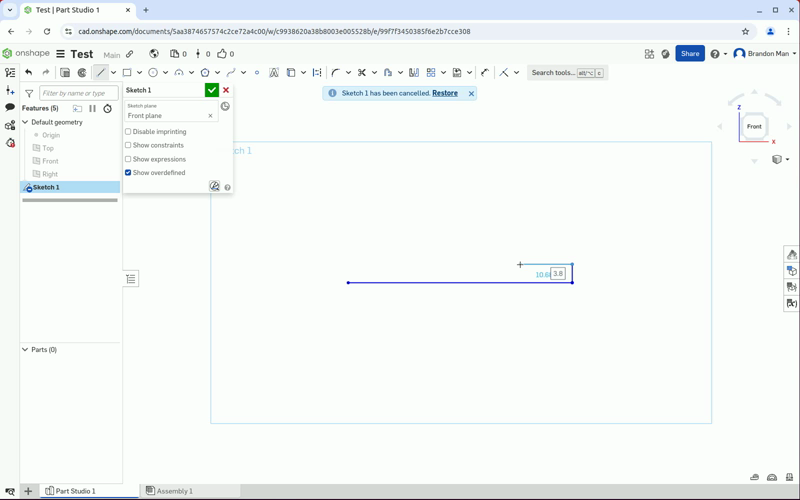
key_up(shift)
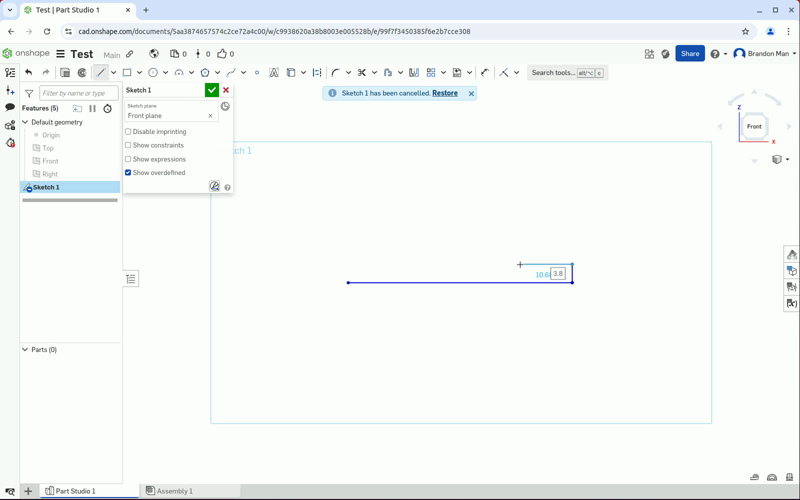
key(esc)
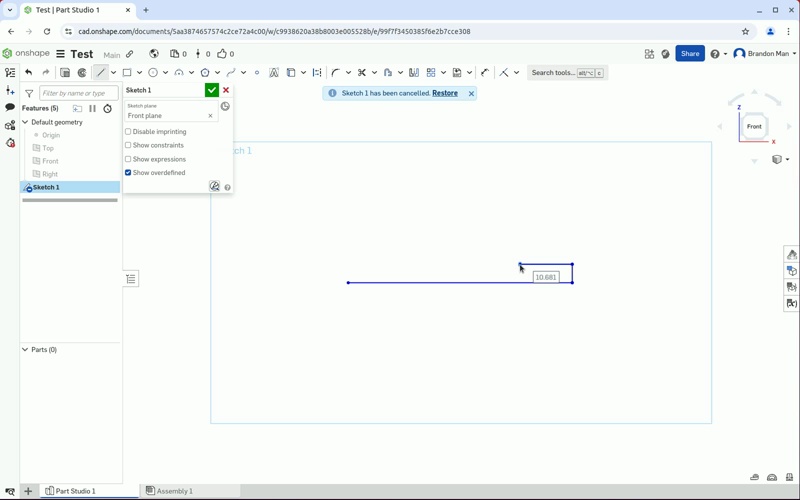
key(a)
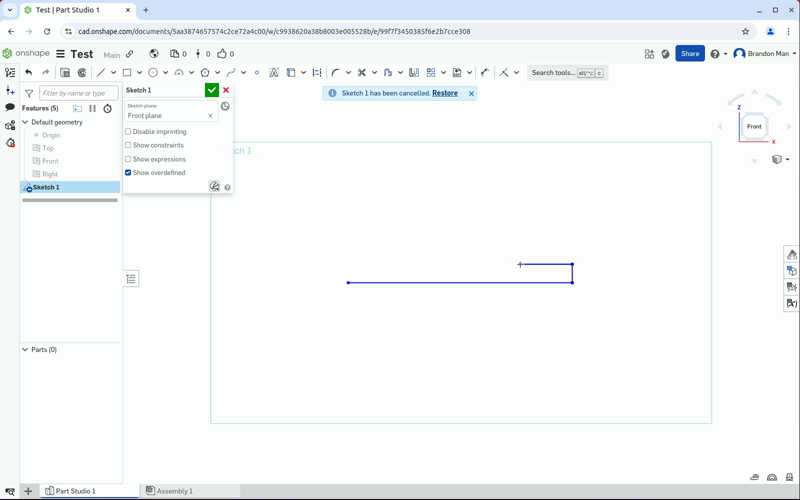
mouse_move(520, 264)
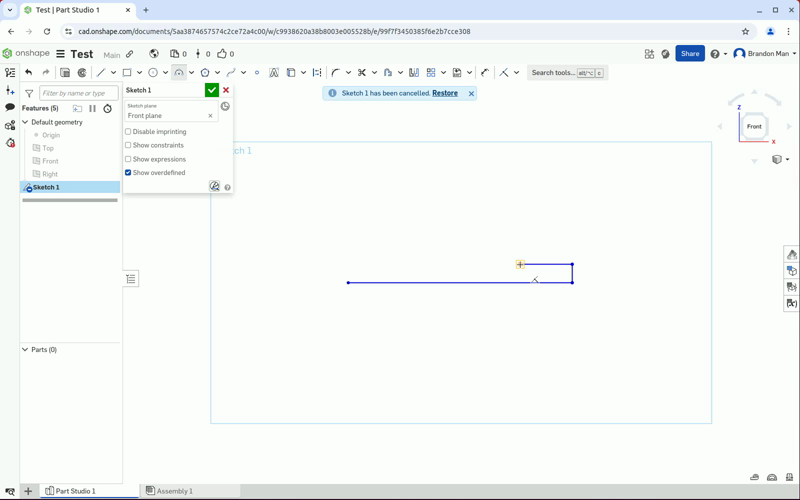
click(520, 264)
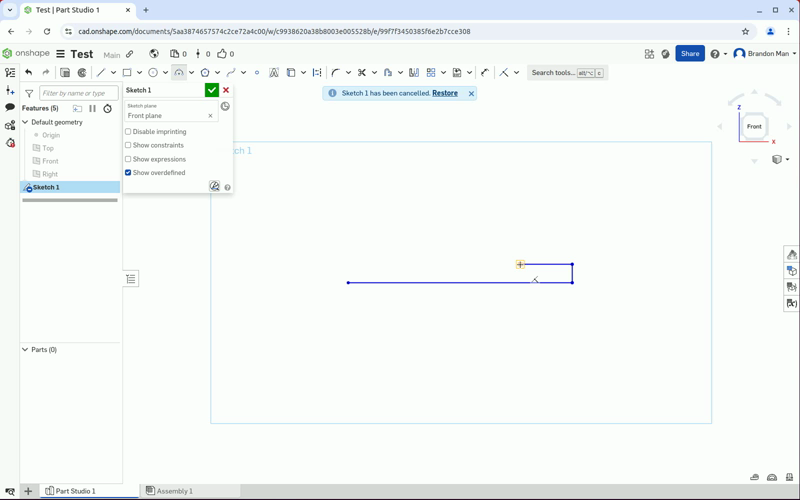
key_down(shift)
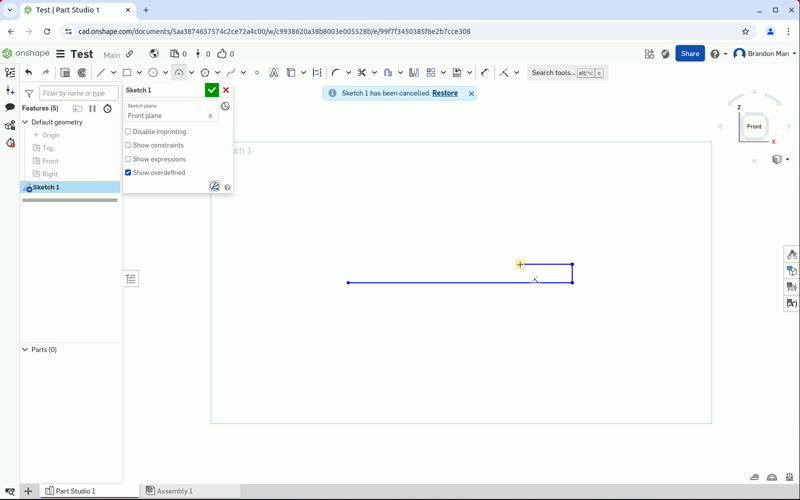
mouse_move(494, 264)
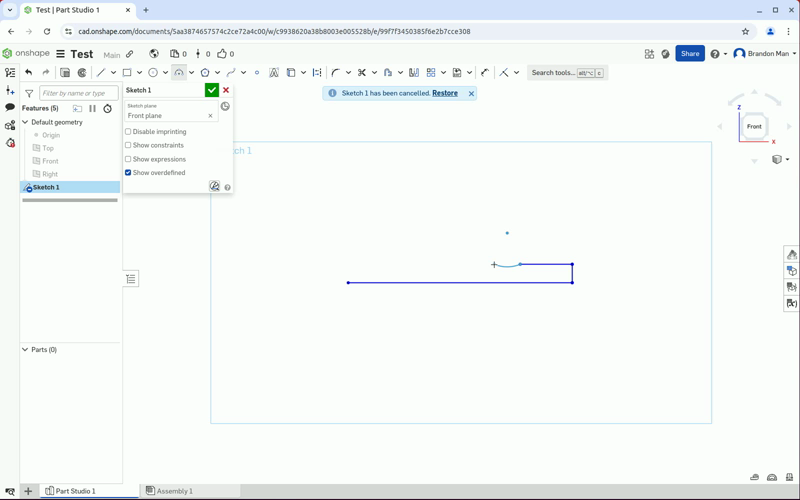
click(494, 264)
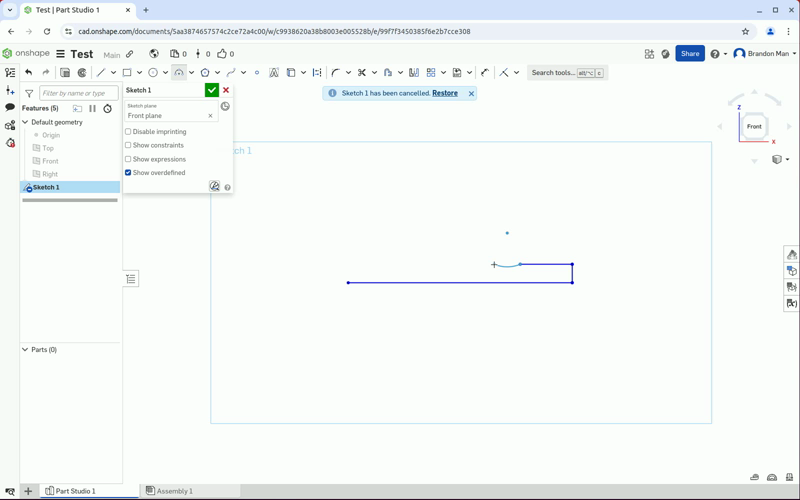
mouse_move(507, 276)
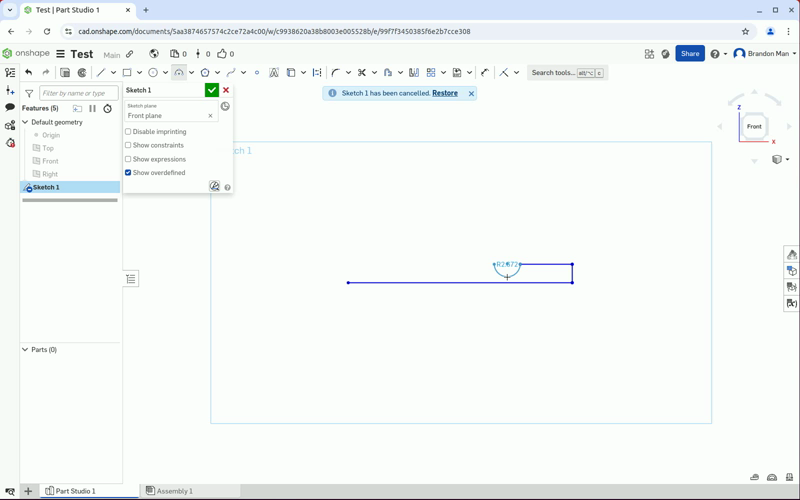
click(507, 276)
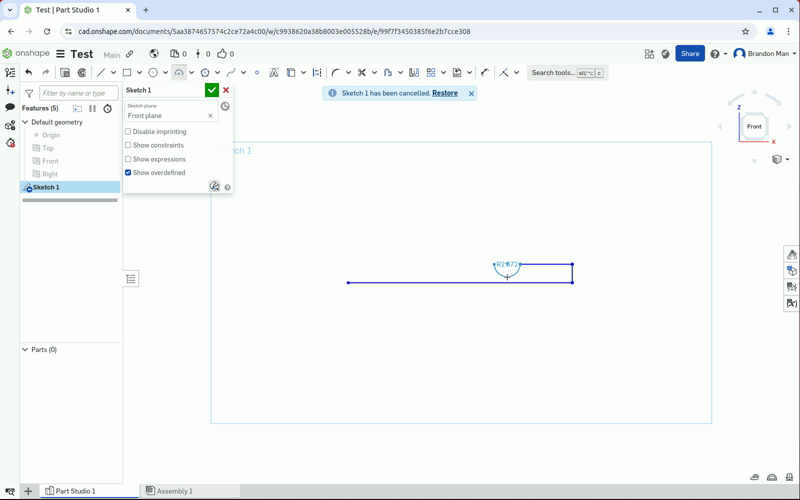
key_up(shift)
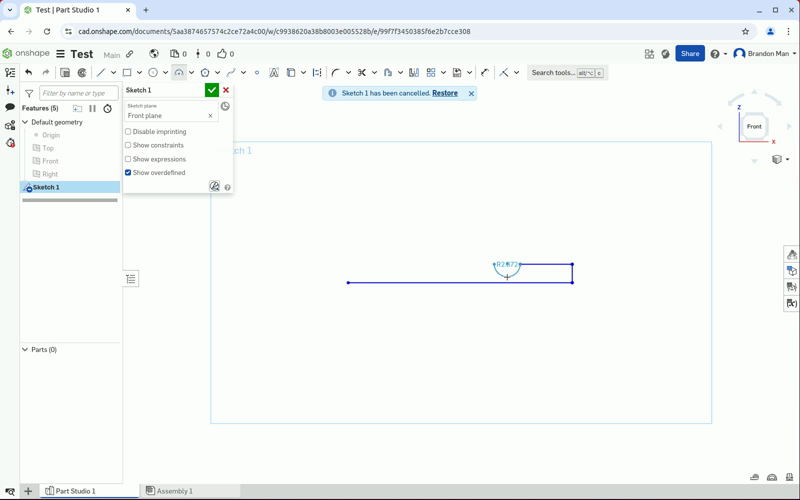
key(esc)
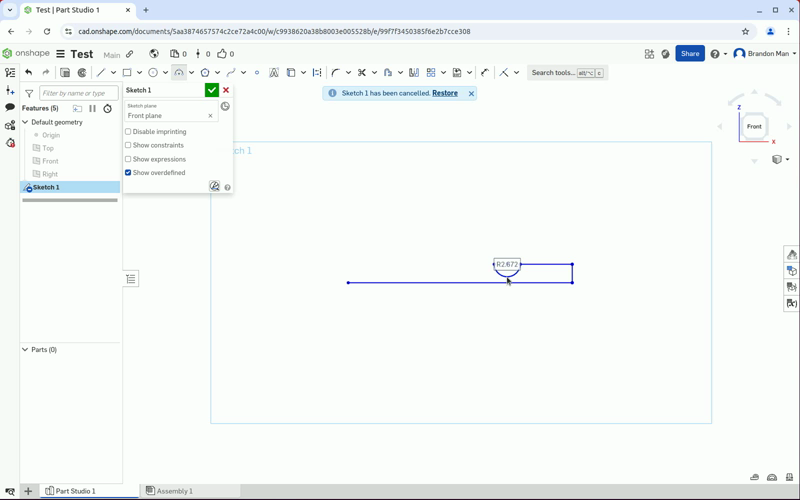
key(l)
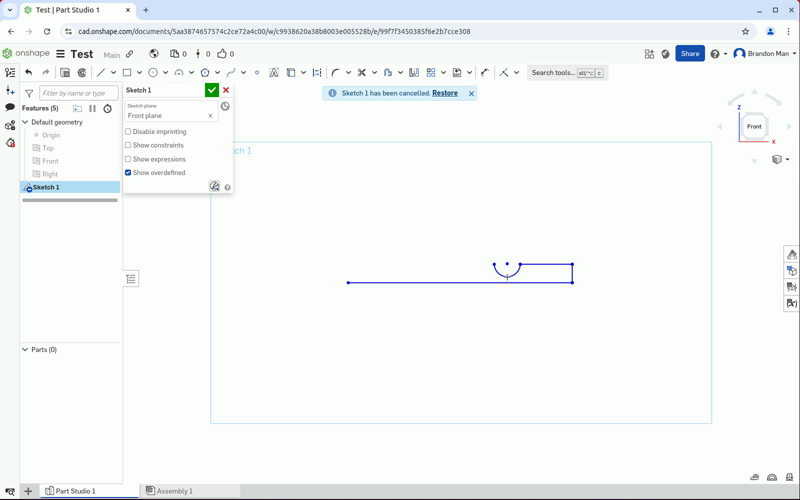
mouse_move(494, 264)
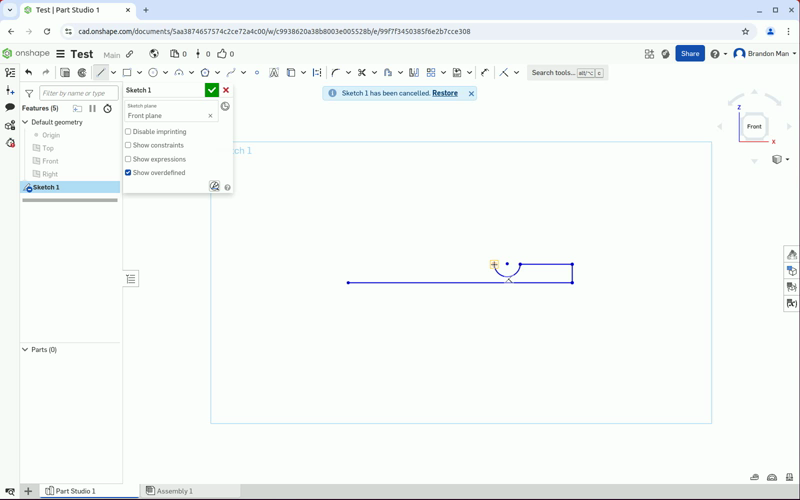
click(494, 264)
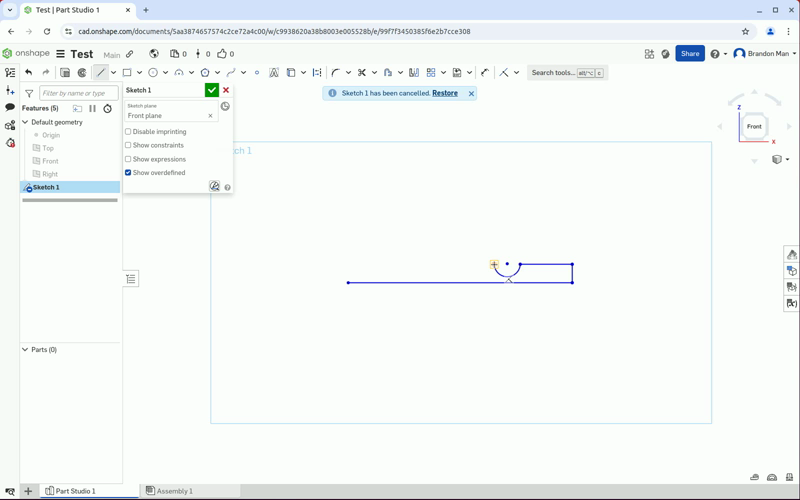
key_down(shift)
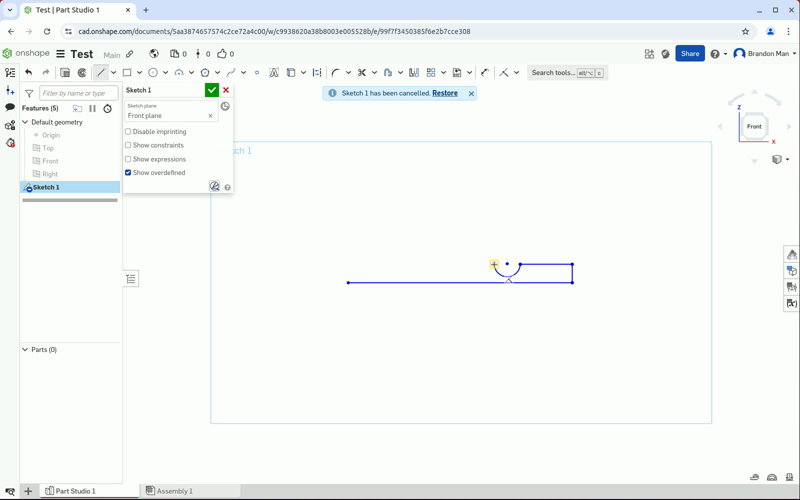
mouse_move(524, 264)
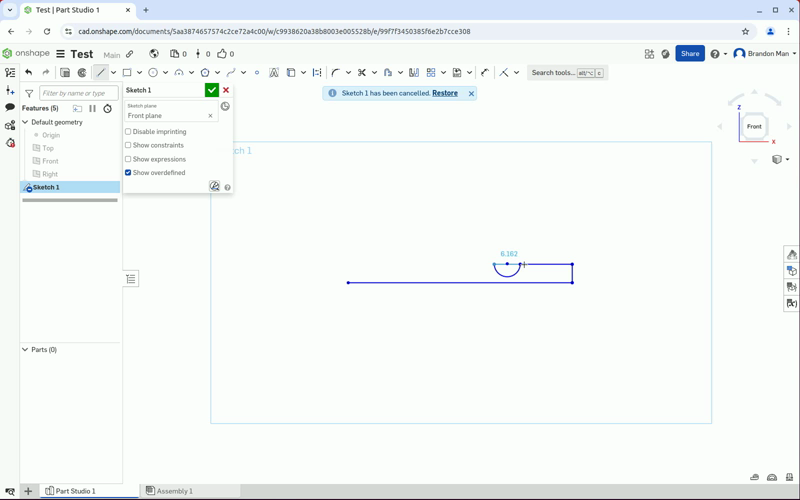
mouse_move(489, 264)
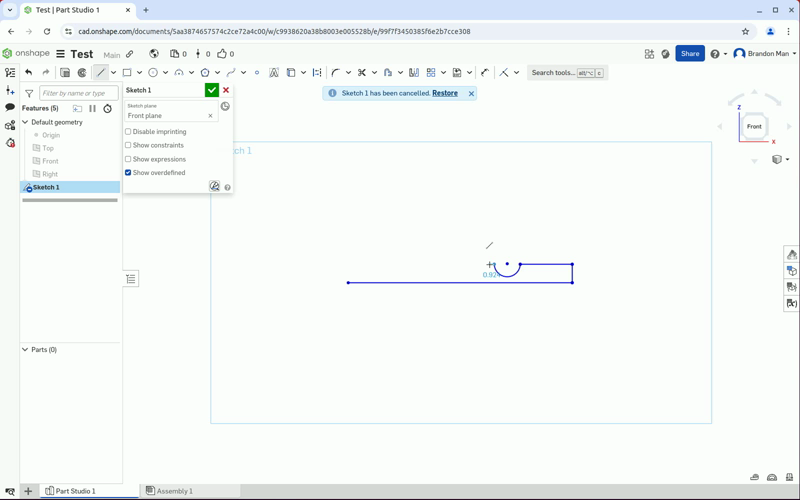
scroll(6)
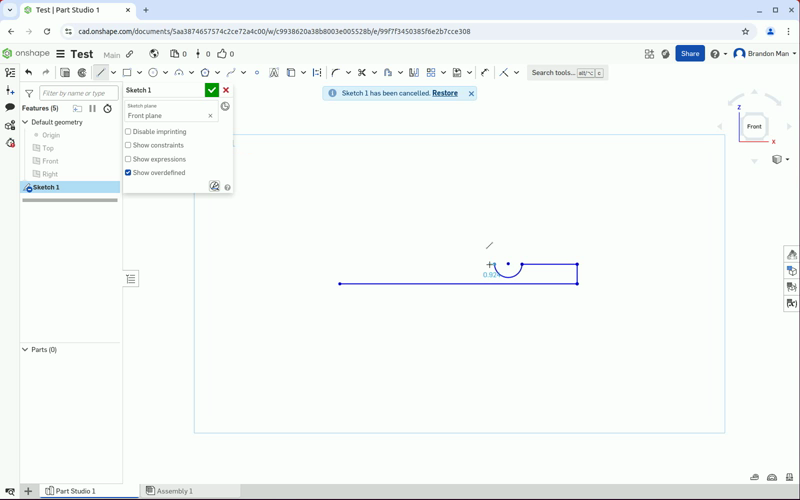
scroll(6)
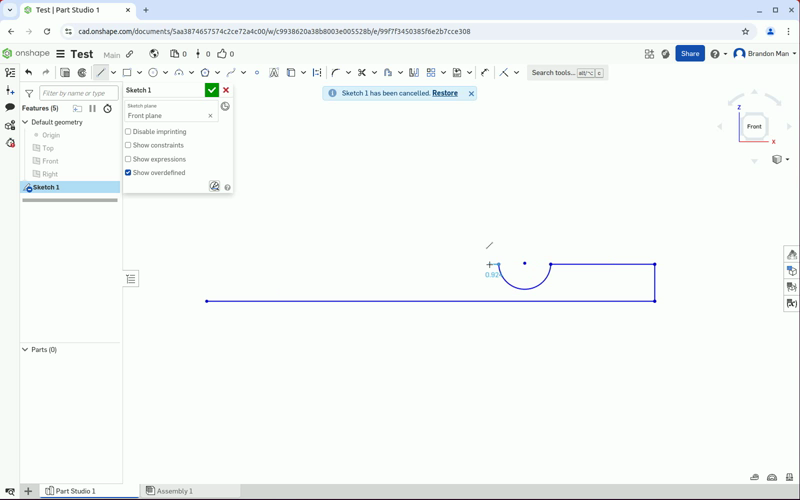
scroll(6)
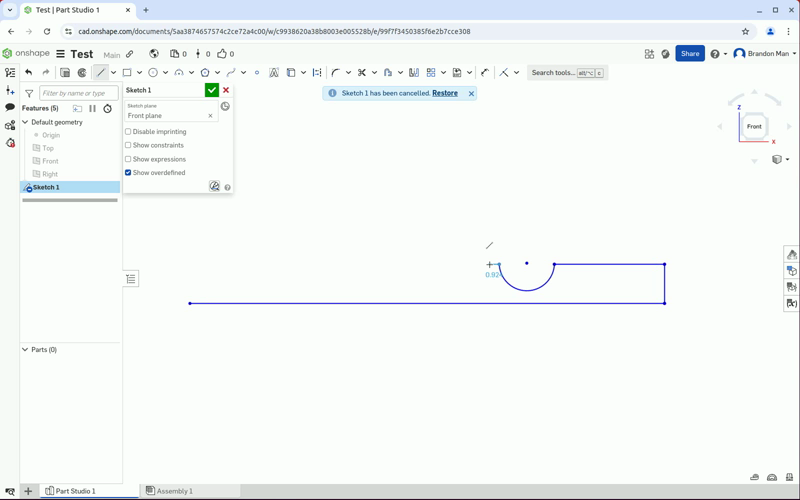
scroll(6)
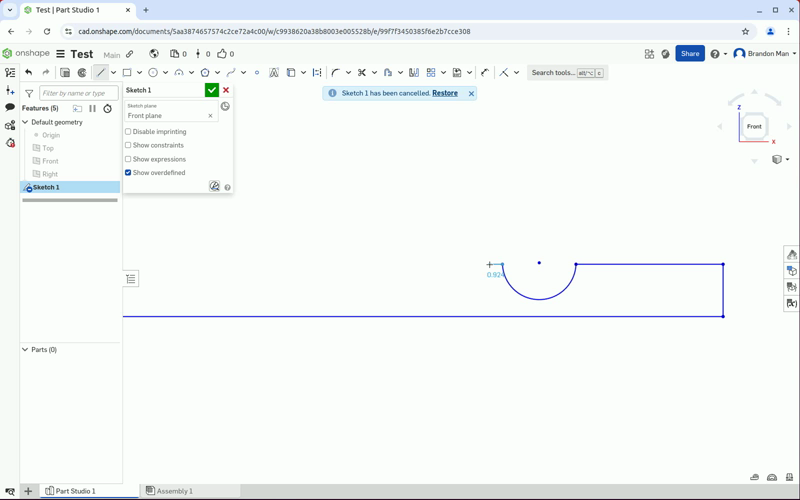
scroll(6)
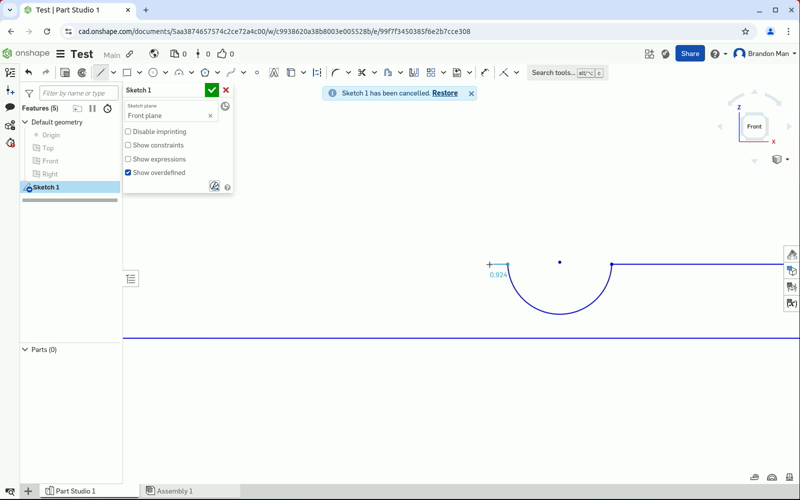
scroll(6)
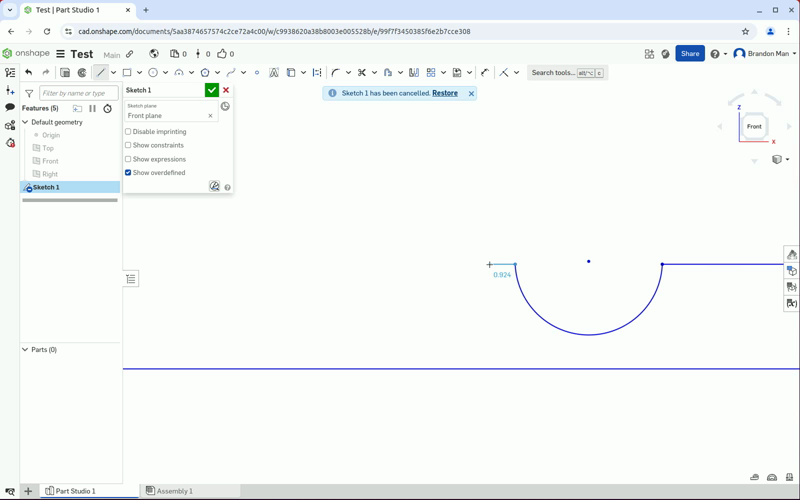
scroll(6)
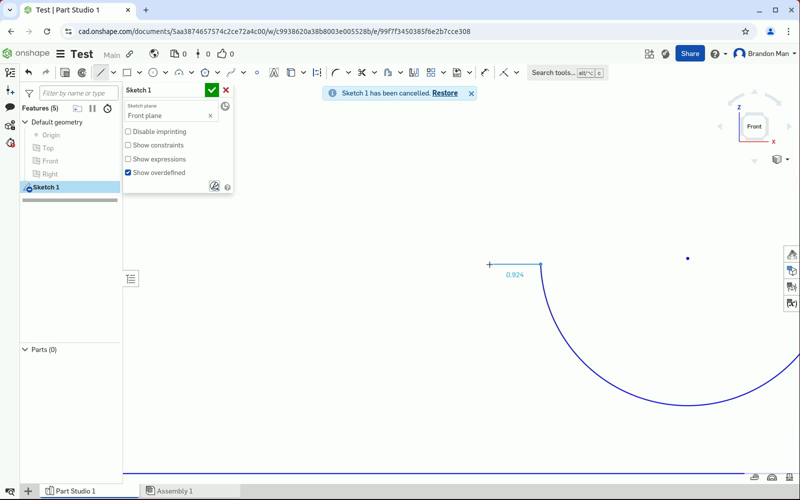
click(489, 264)
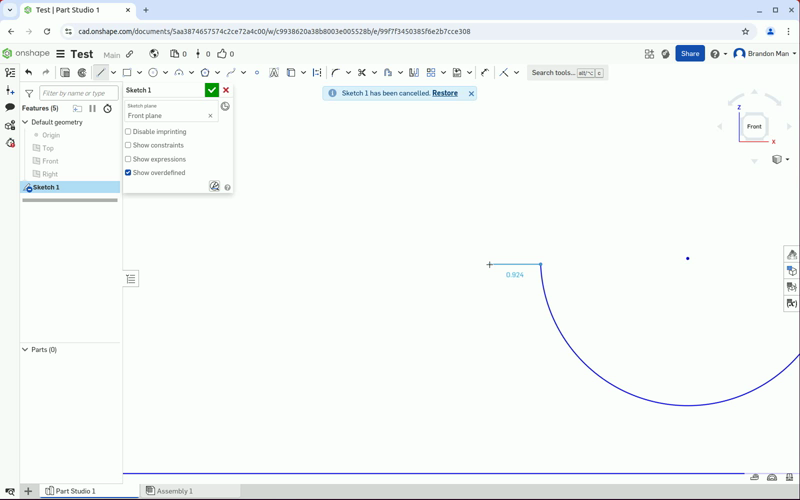
scroll(-6)
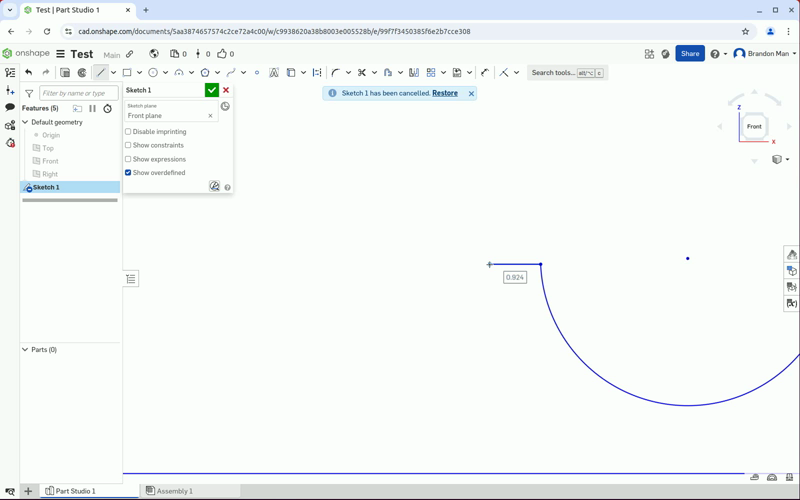
scroll(-6)
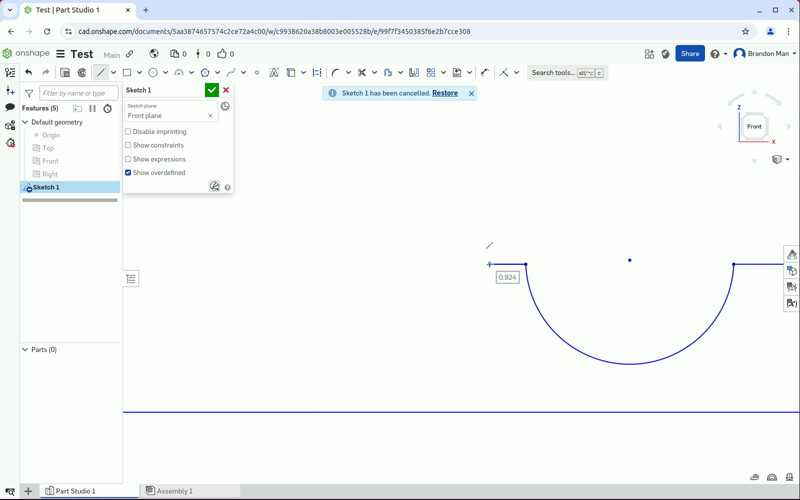
scroll(-6)
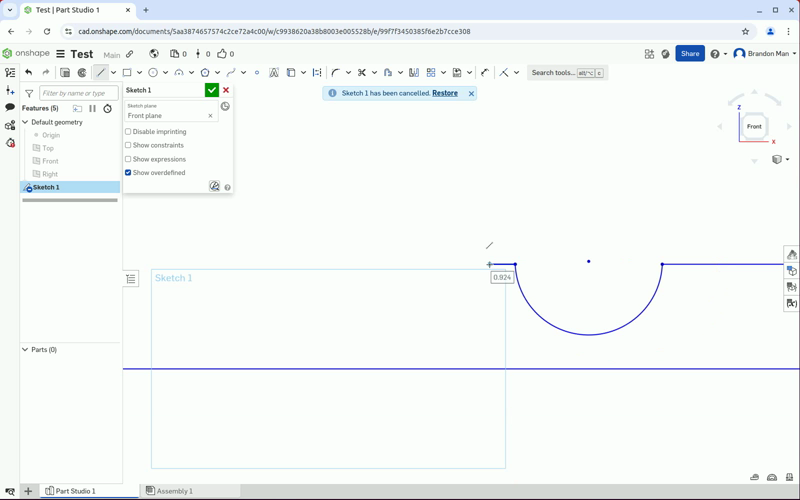
scroll(-6)
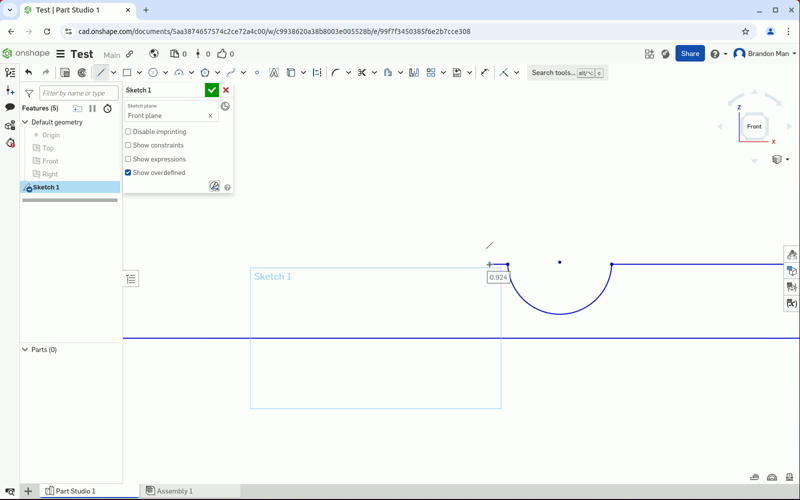
scroll(-6)
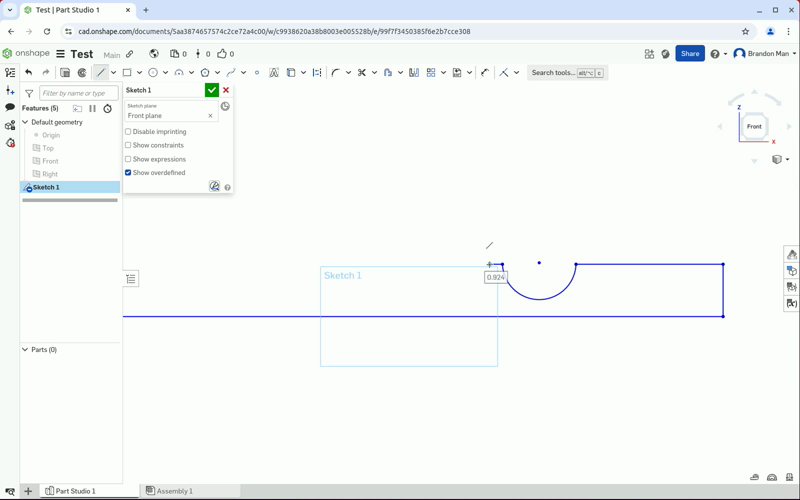
scroll(-6)
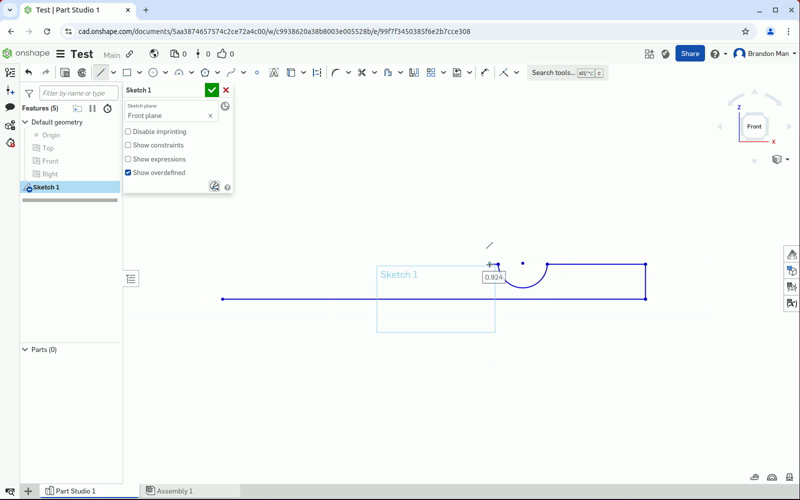
scroll(-6)
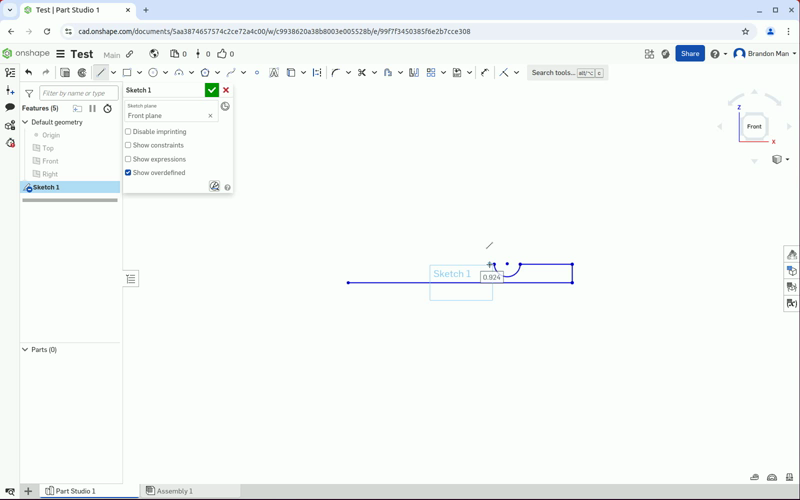
key_up(shift)
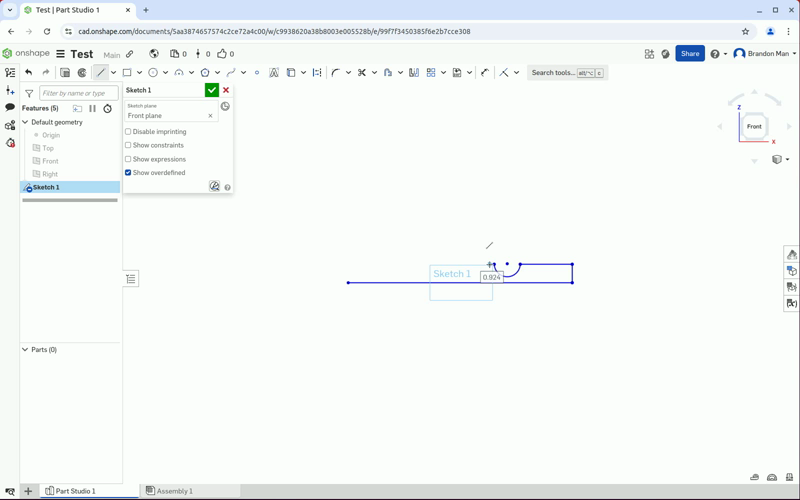
key(esc)
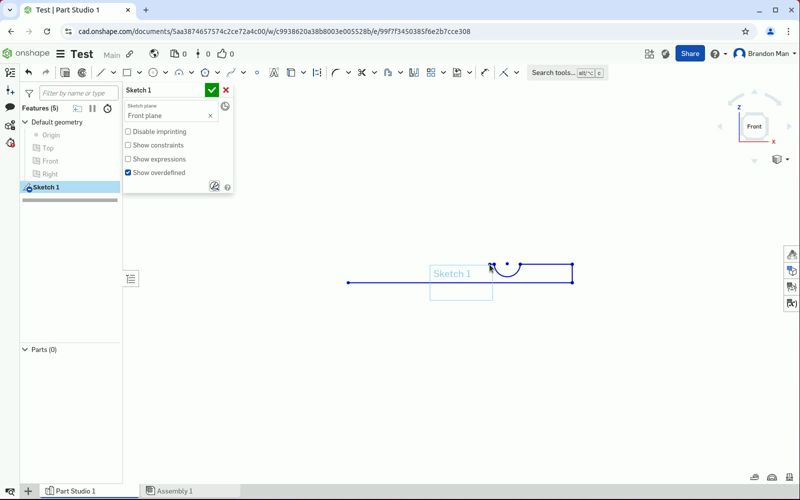
key(a)
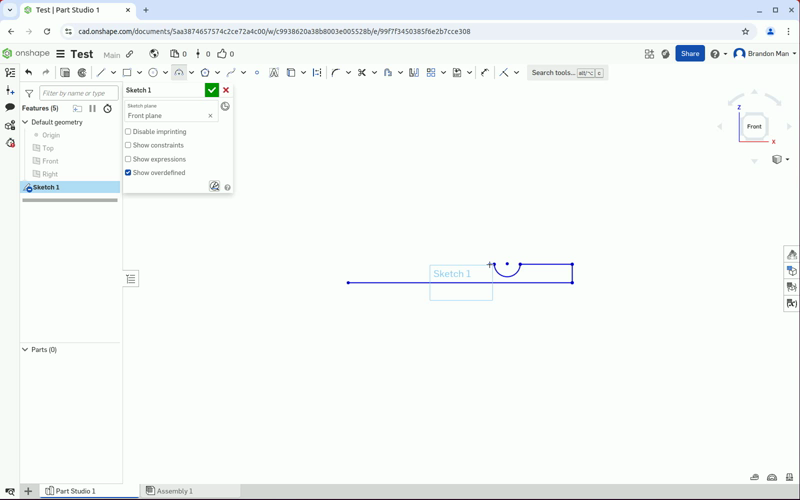
mouse_move(489, 264)
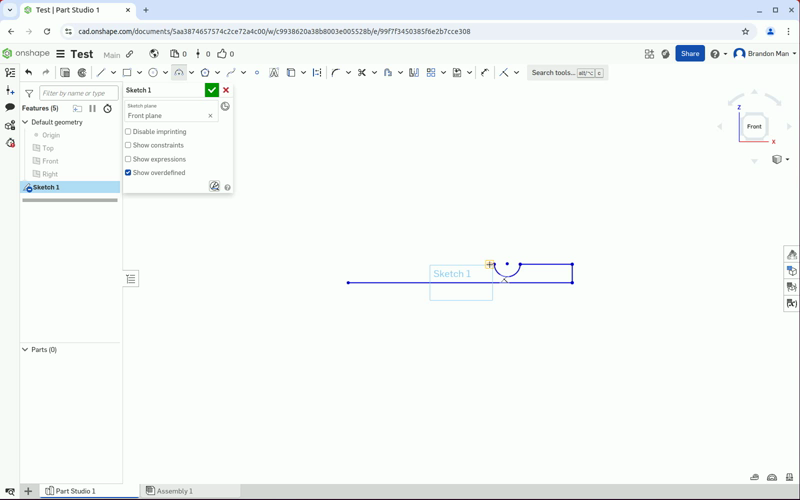
click(489, 264)
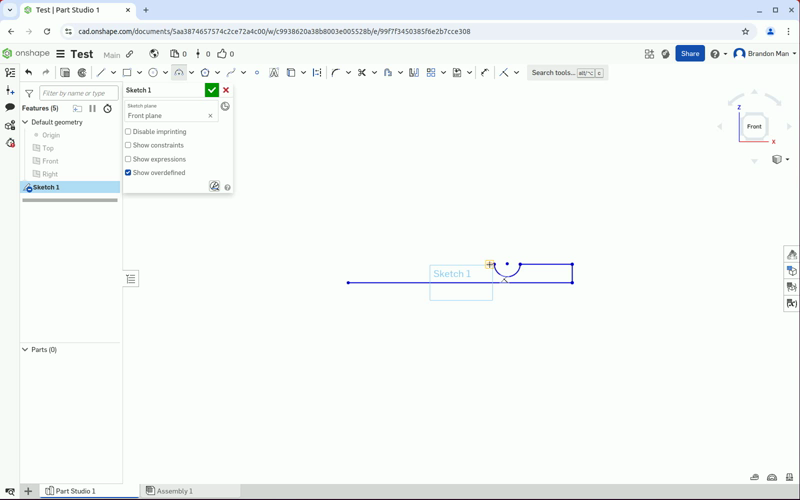
key_down(shift)
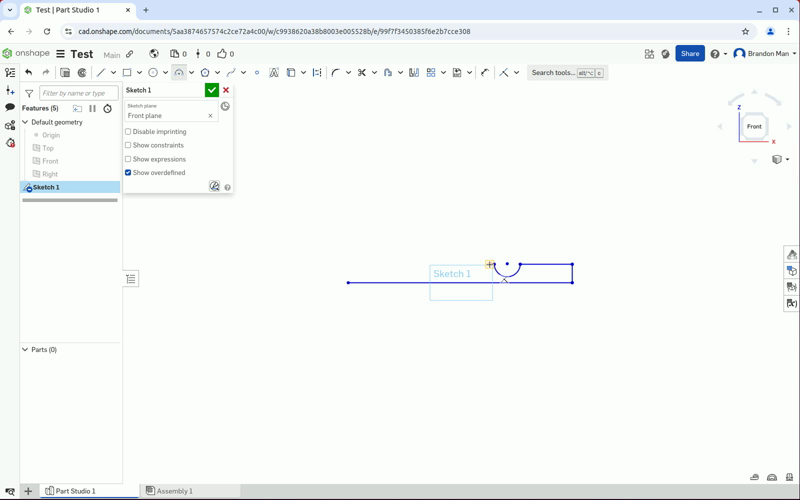
mouse_move(463, 264)
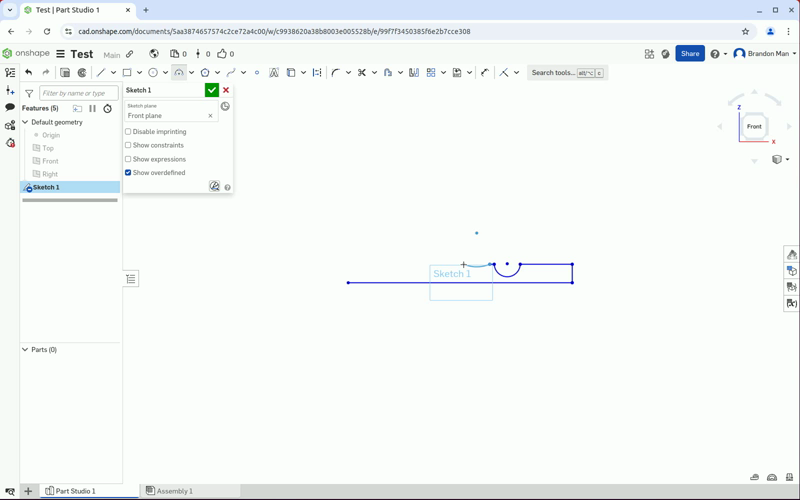
click(463, 264)
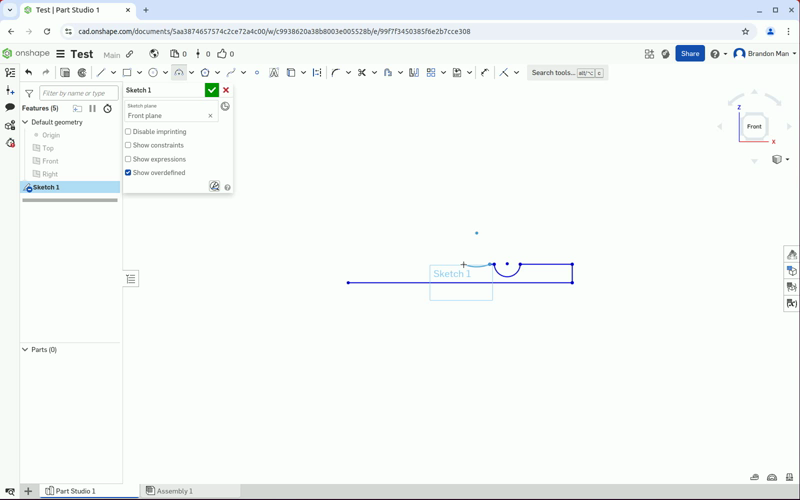
mouse_move(476, 276)
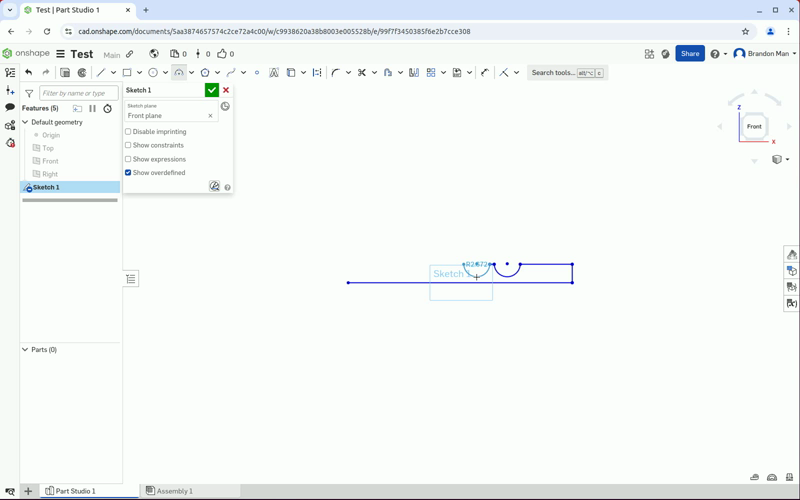
click(476, 276)
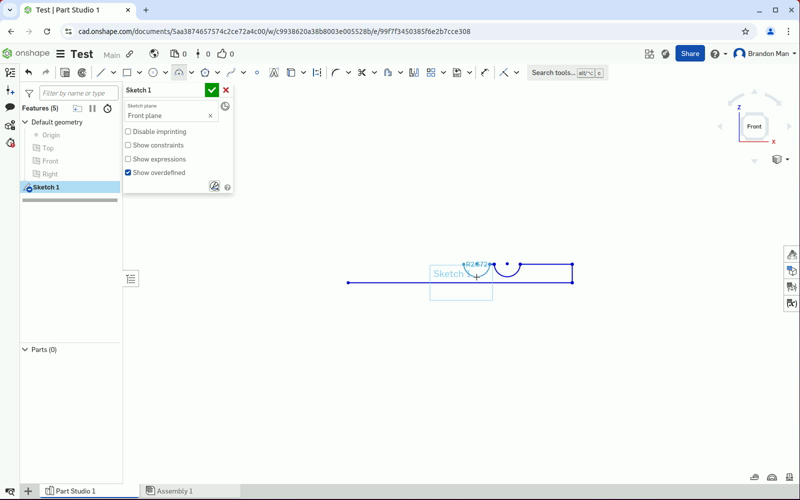
key_up(shift)
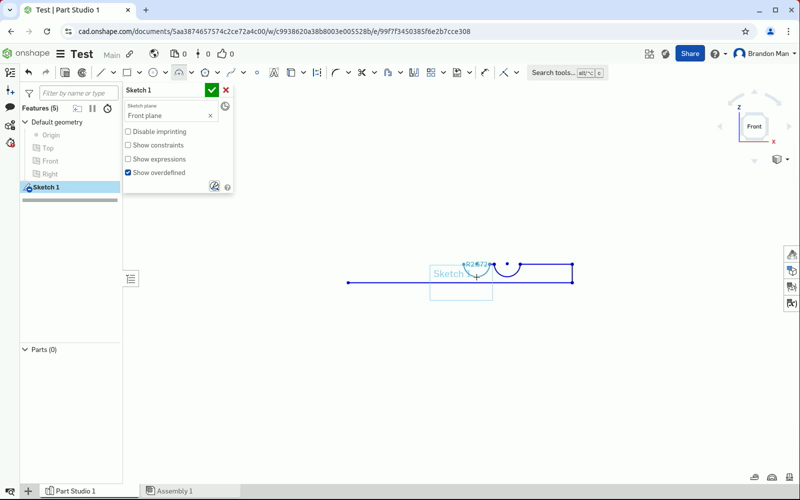
key(esc)
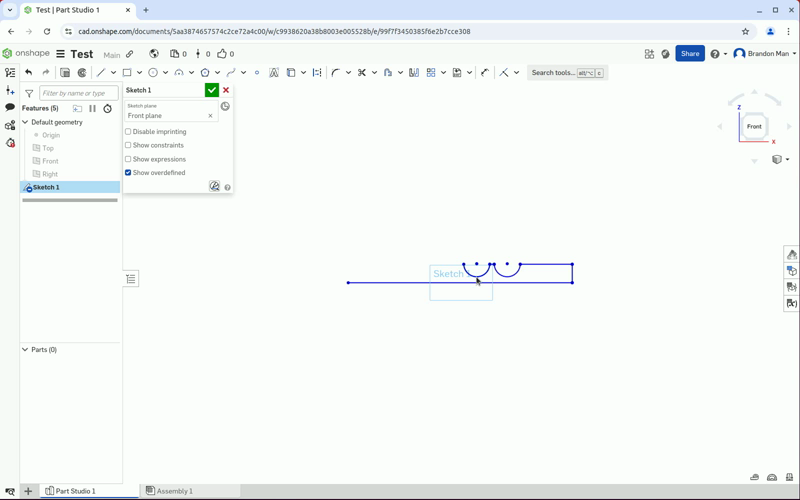
key(l)
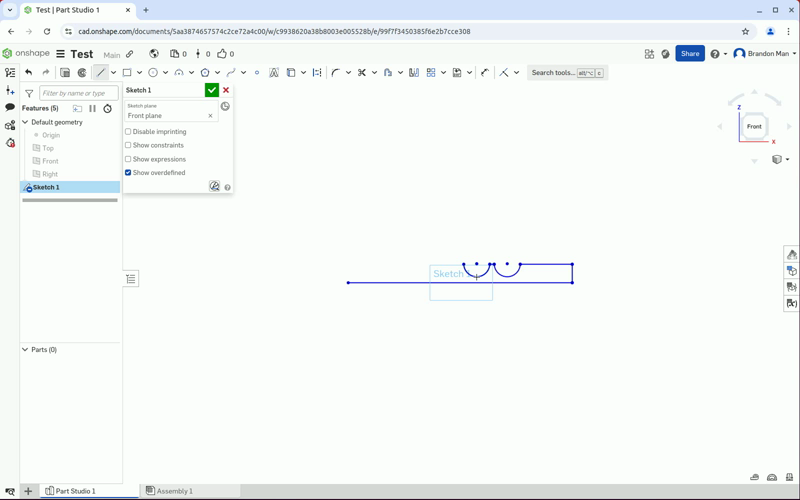
mouse_move(463, 264)
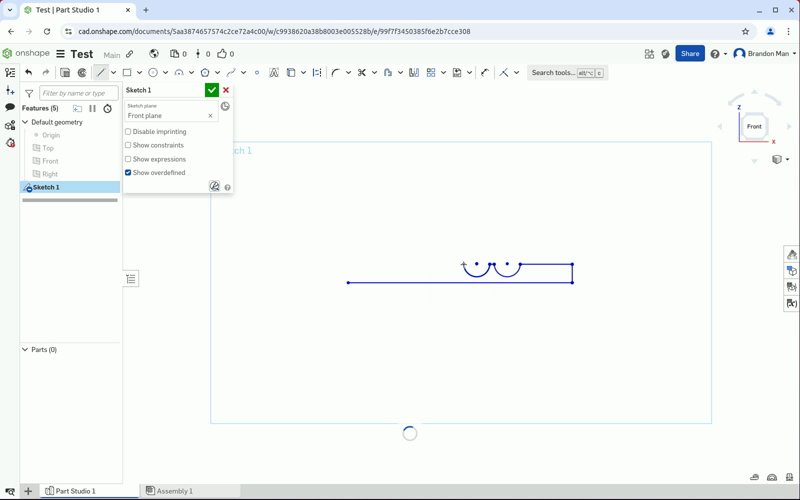
click(463, 264)
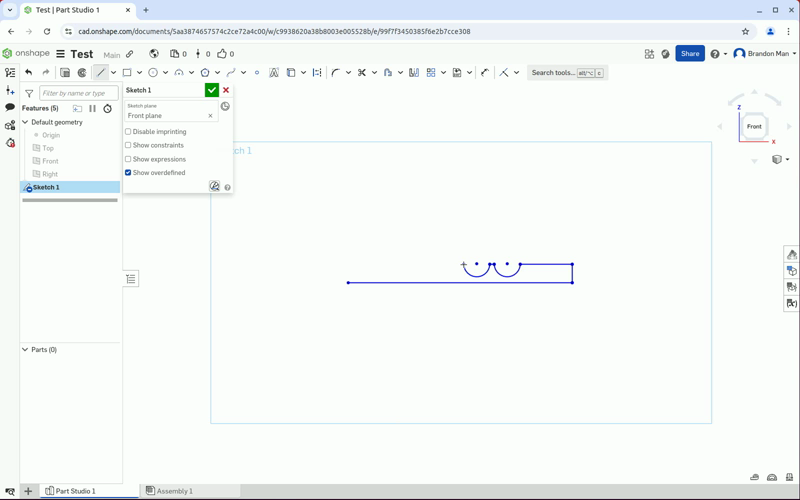
key_down(shift)
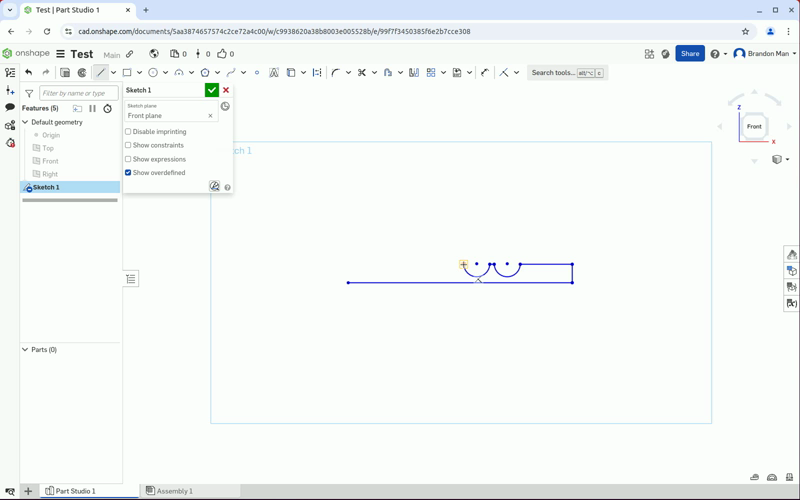
mouse_move(493, 264)
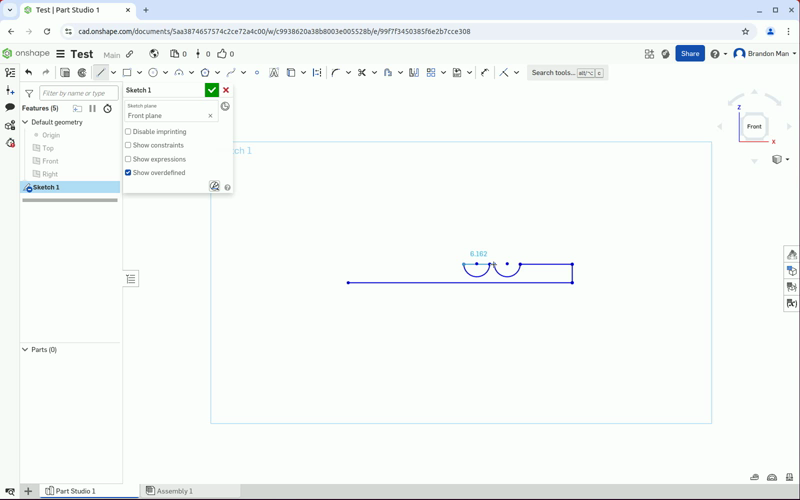
mouse_move(456, 264)
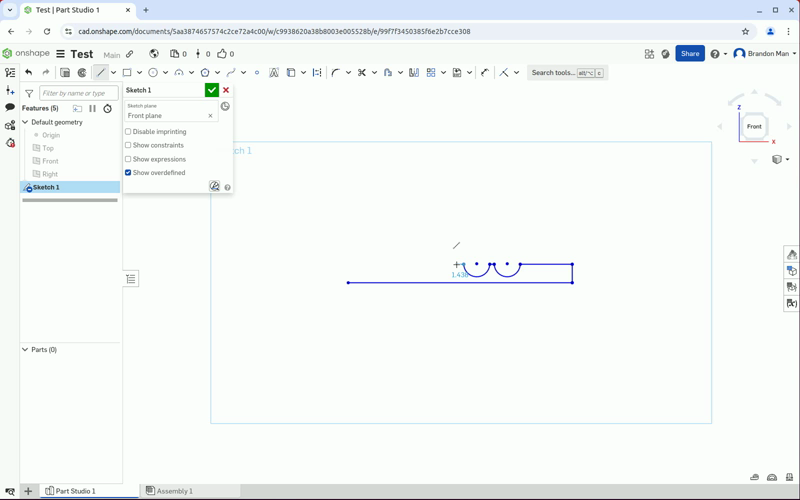
scroll(6)
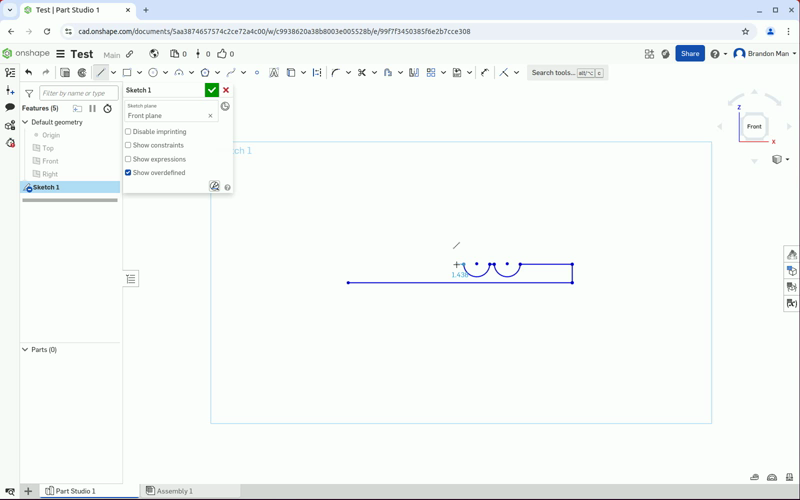
scroll(6)
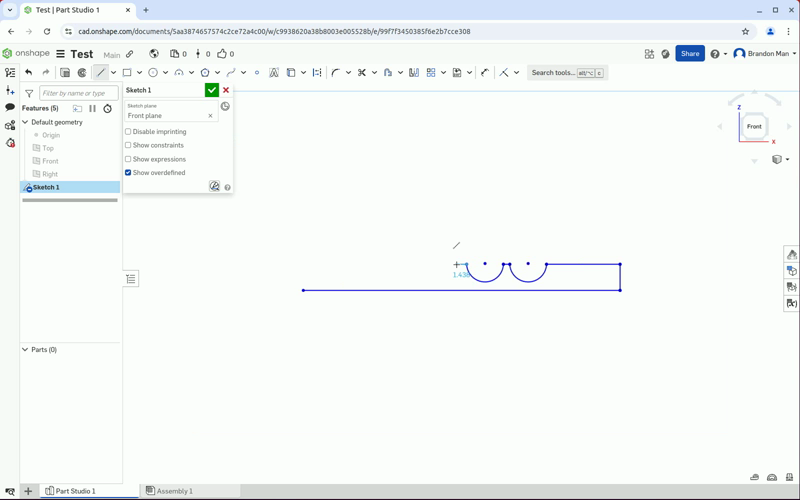
scroll(6)
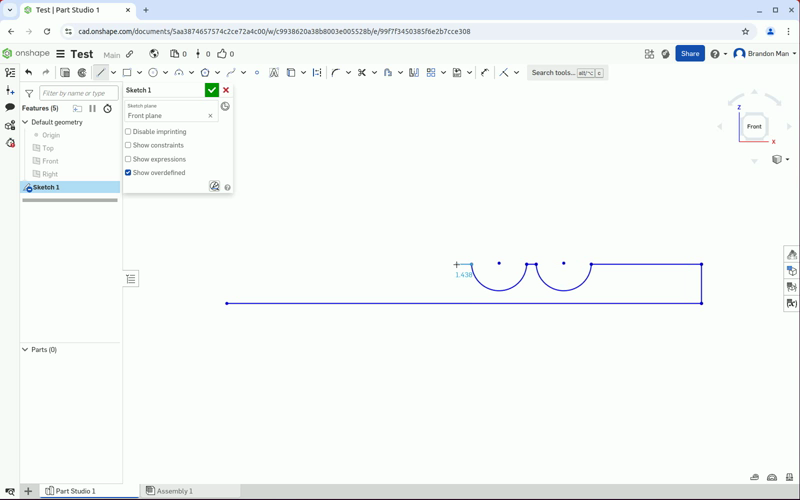
scroll(6)
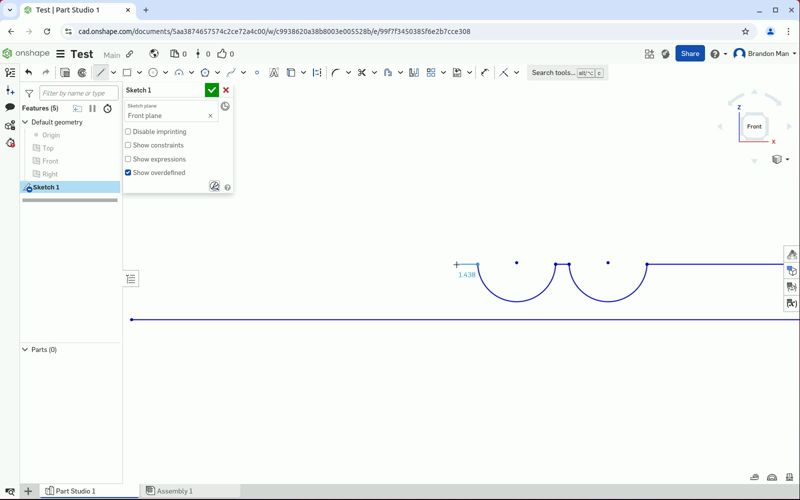
scroll(6)
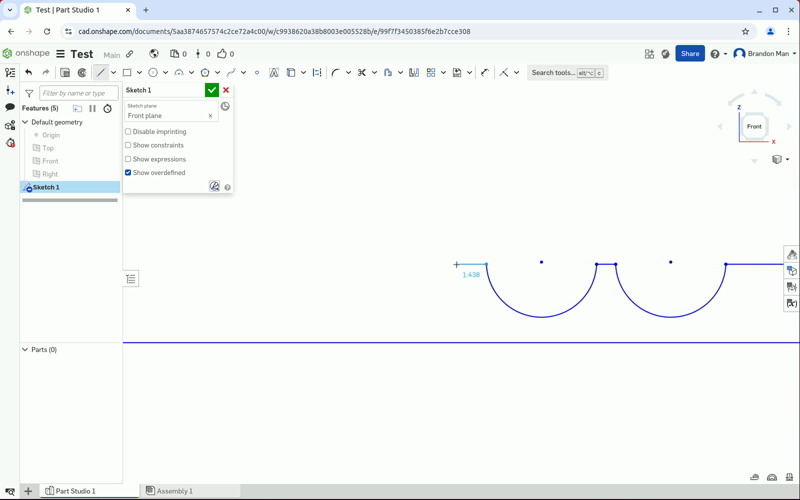
scroll(6)
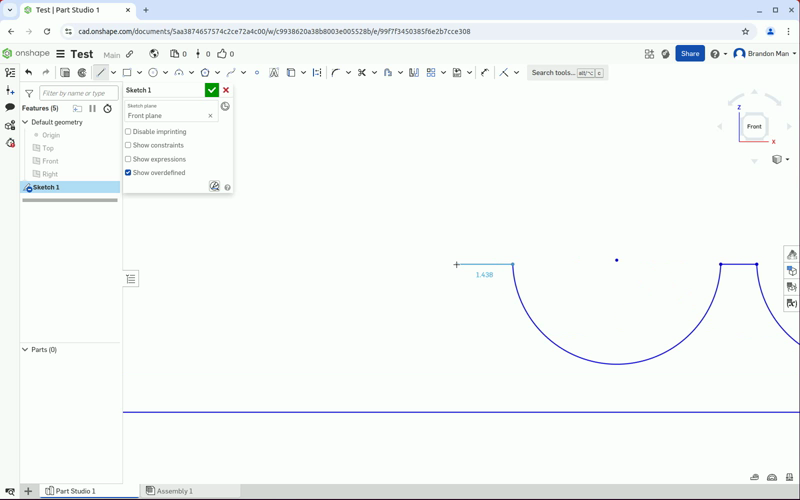
scroll(6)
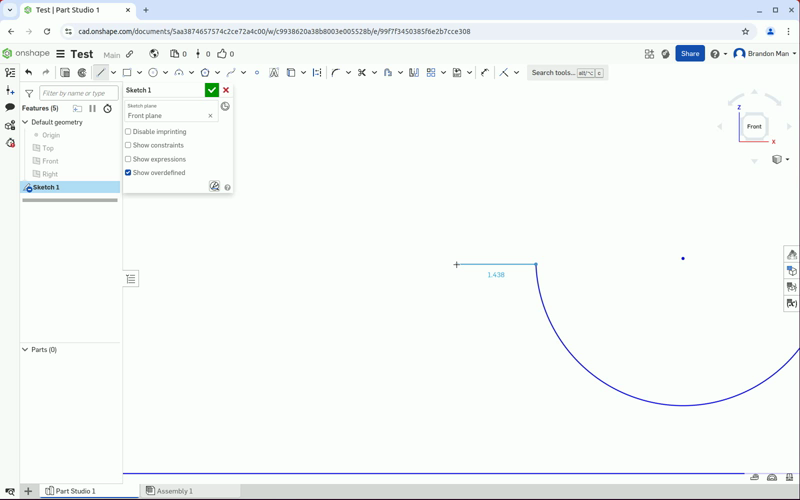
click(456, 264)
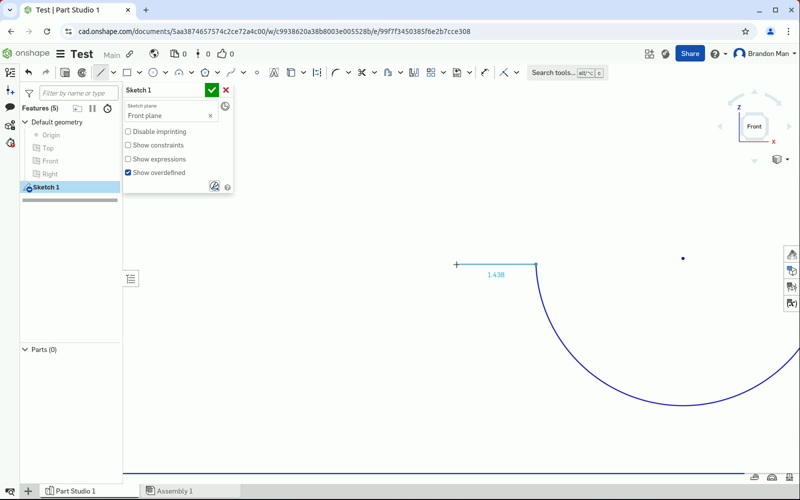
scroll(-6)
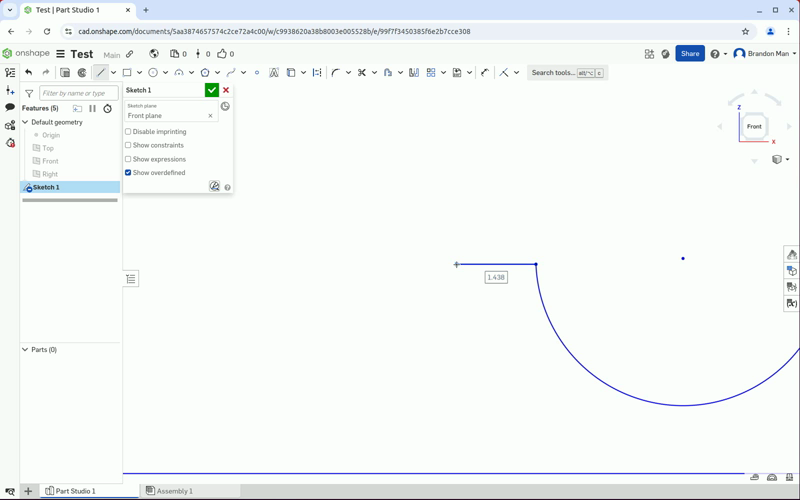
scroll(-6)
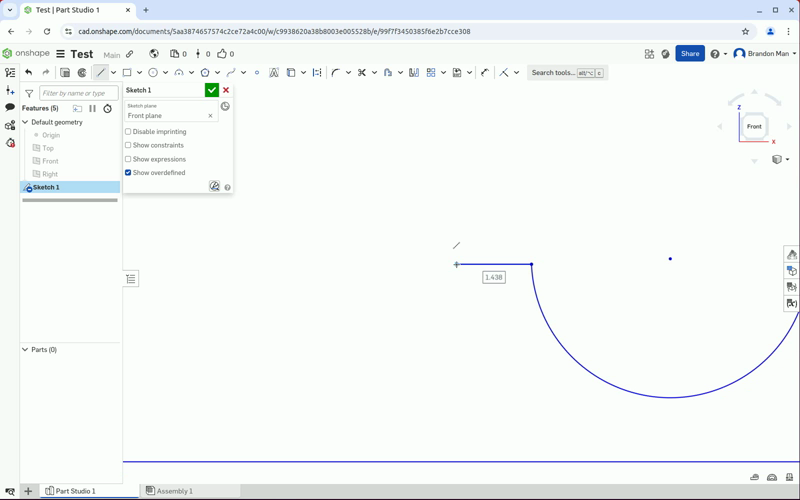
scroll(-6)
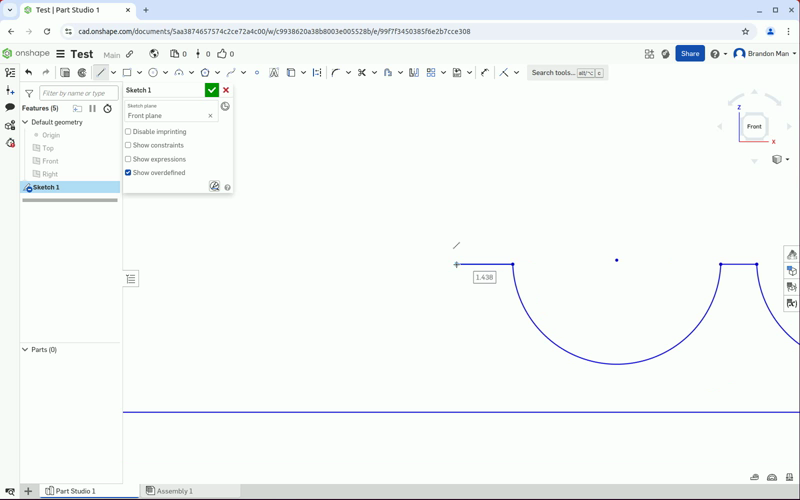
scroll(-6)
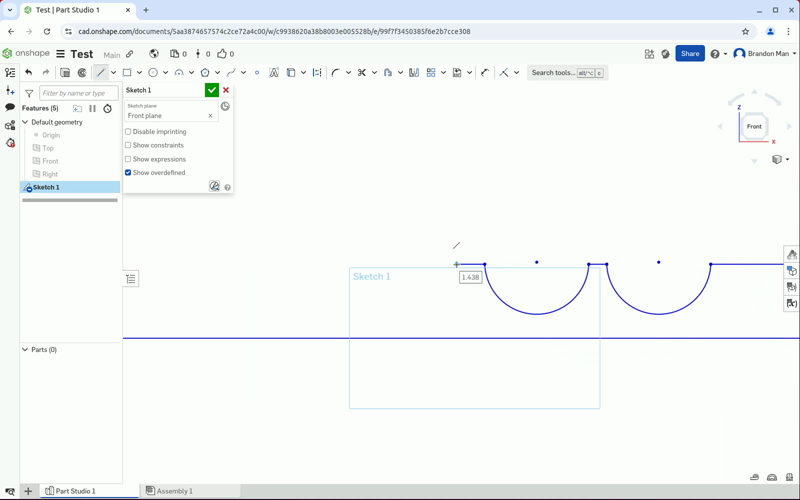
scroll(-6)
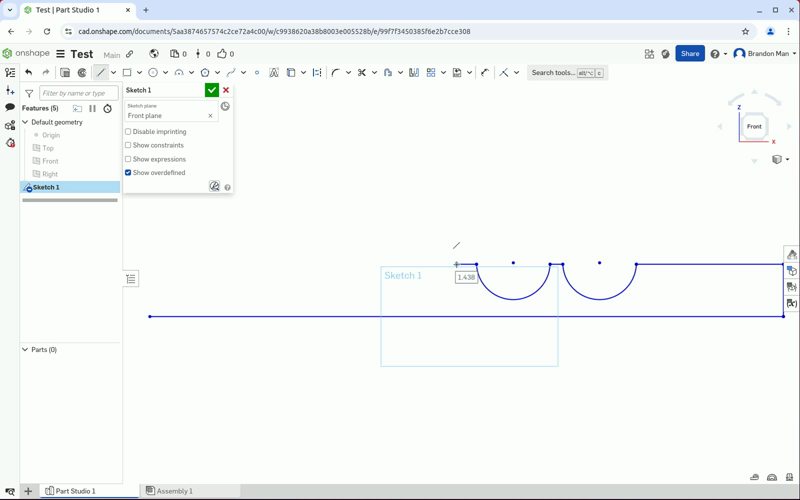
scroll(-6)
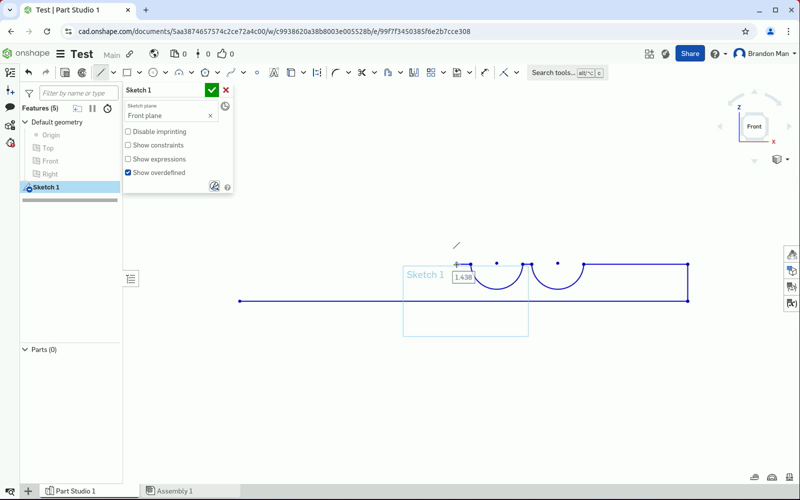
scroll(-6)
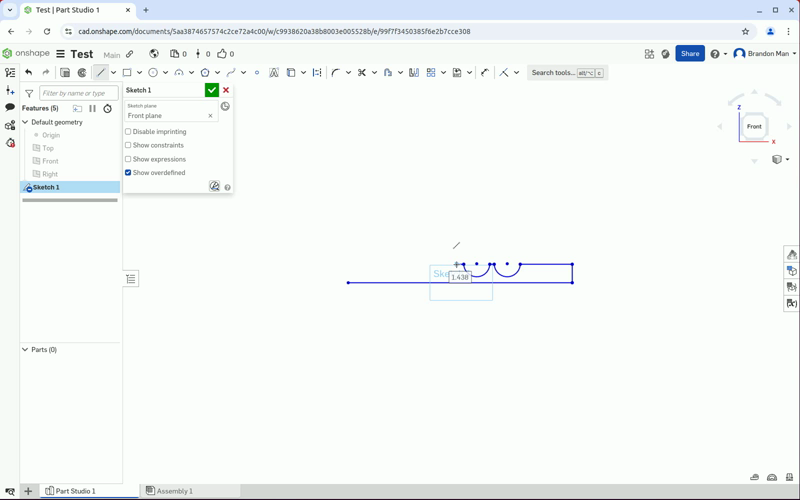
key_up(shift)
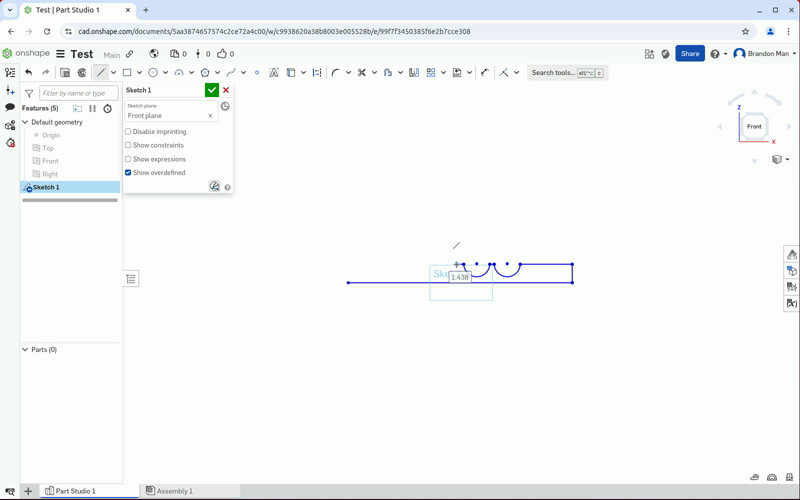
key(esc)
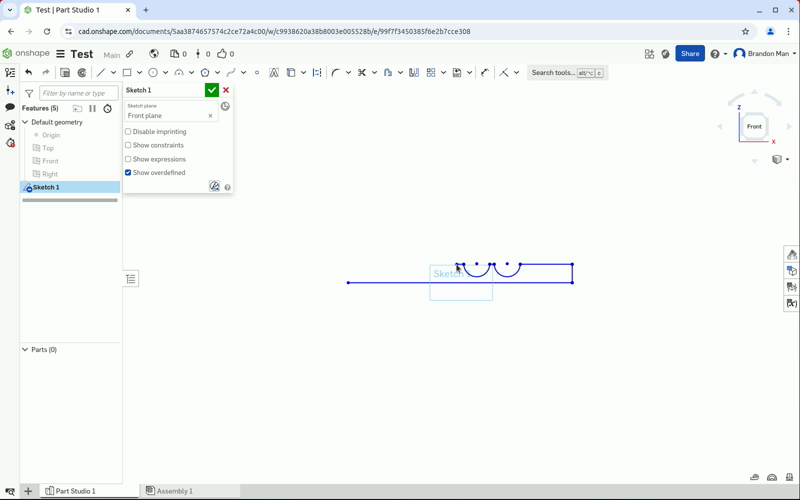
key(a)
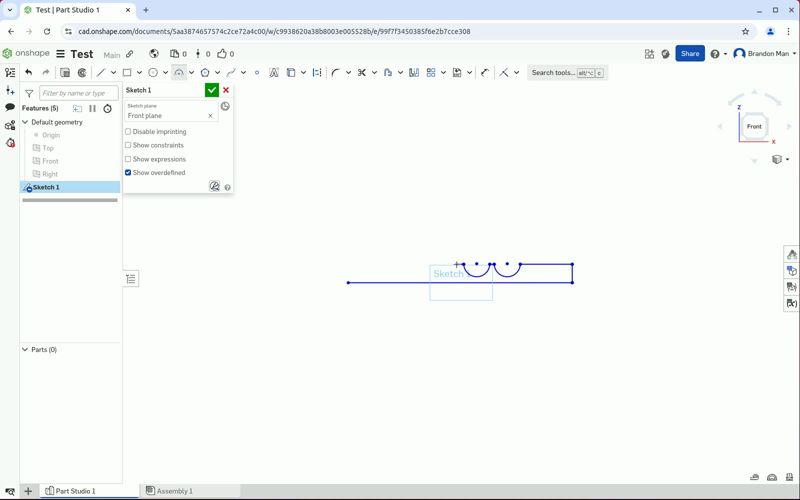
mouse_move(456, 264)
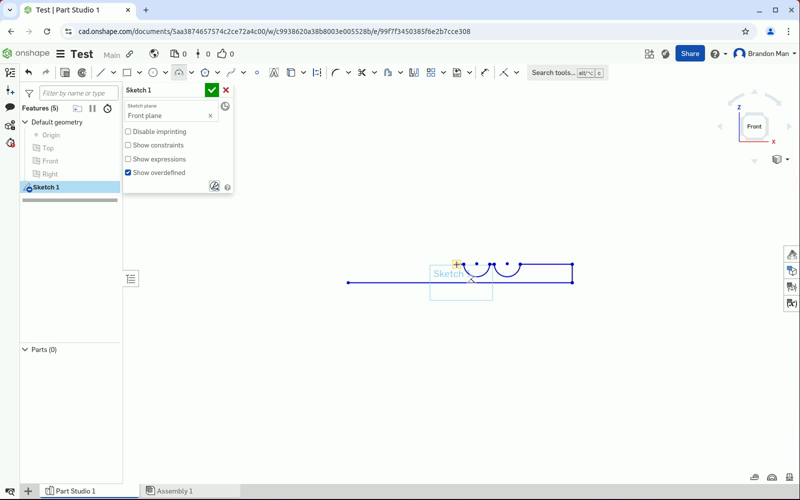
click(456, 264)
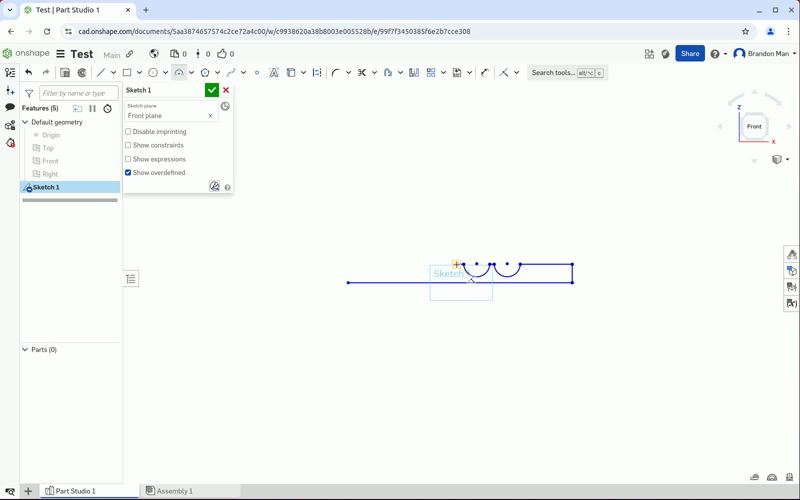
key_down(shift)
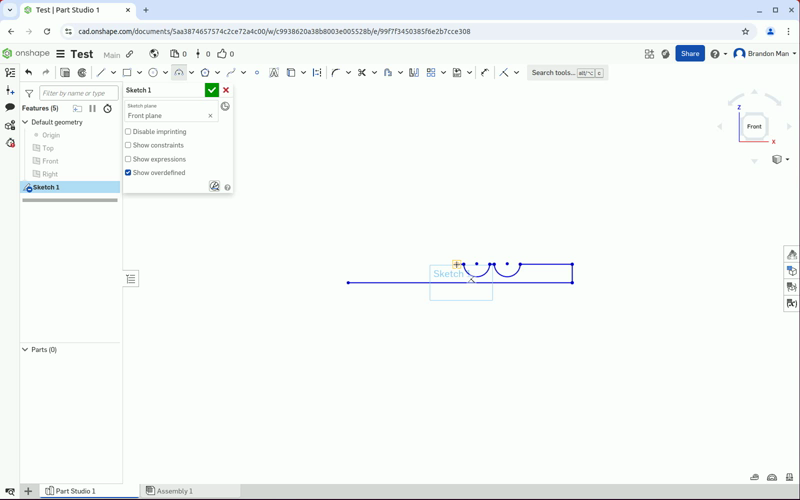
mouse_move(430, 264)
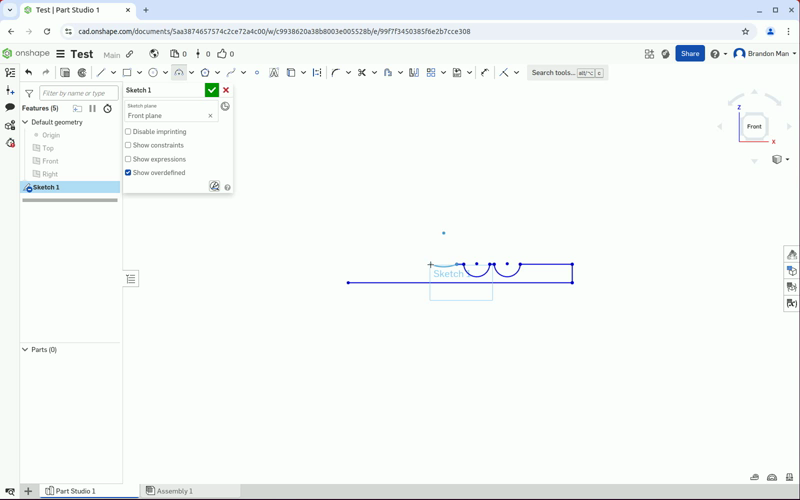
click(430, 264)
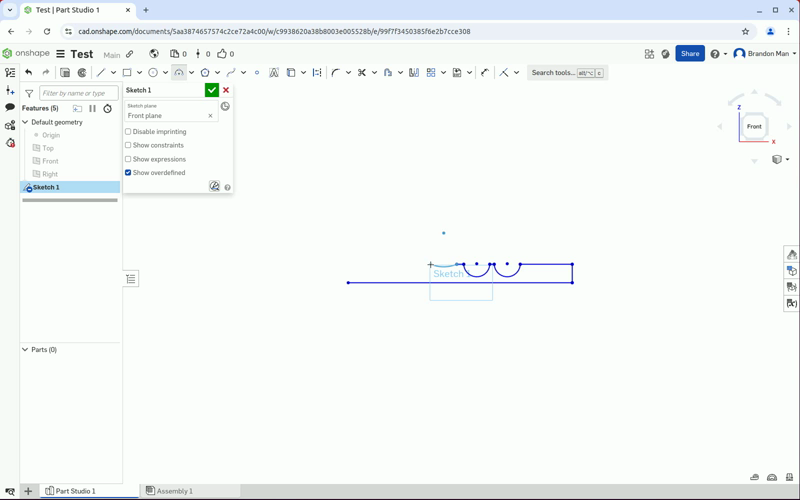
mouse_move(443, 276)
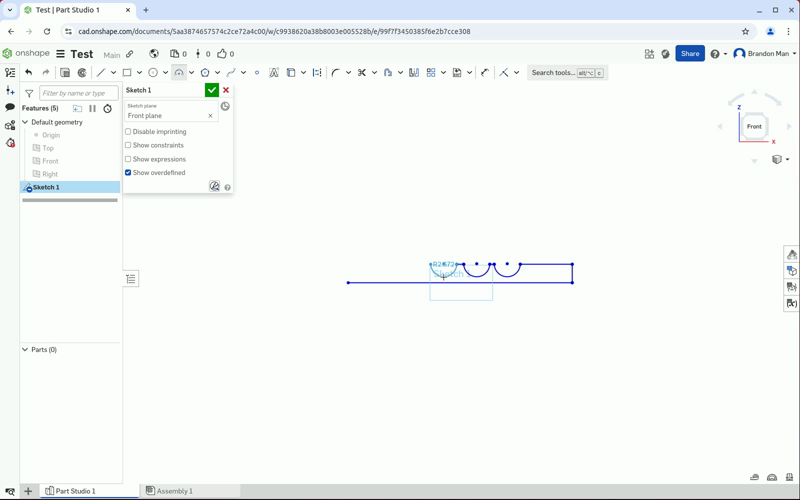
click(443, 276)
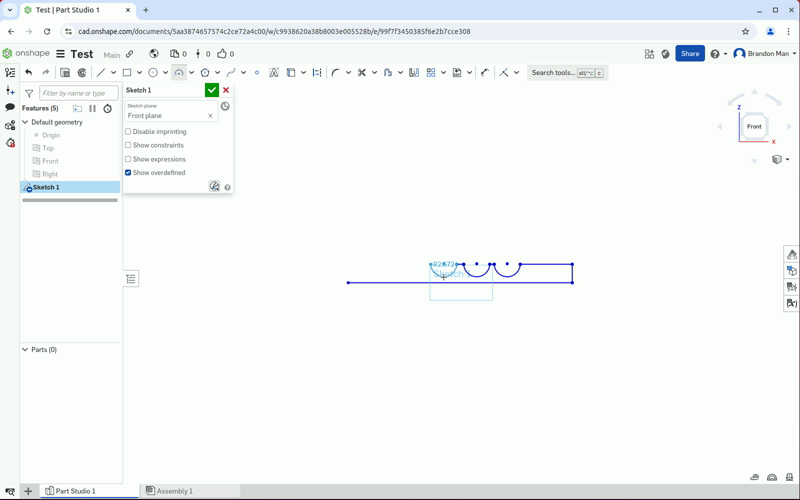
key_up(shift)
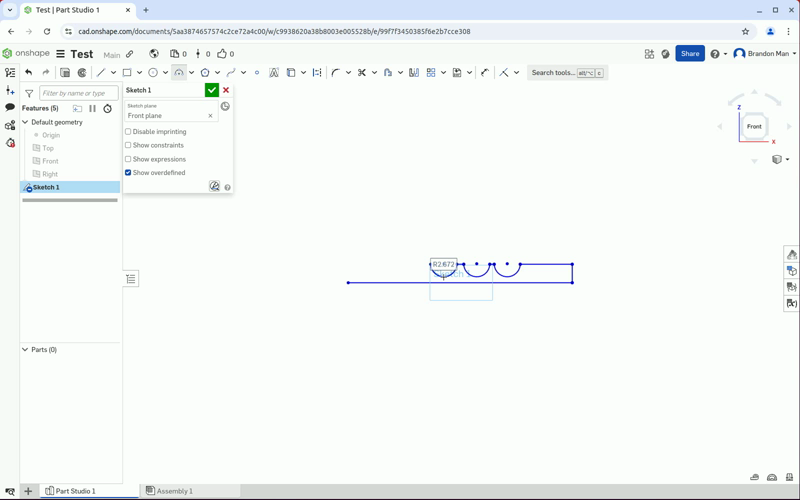
key(esc)
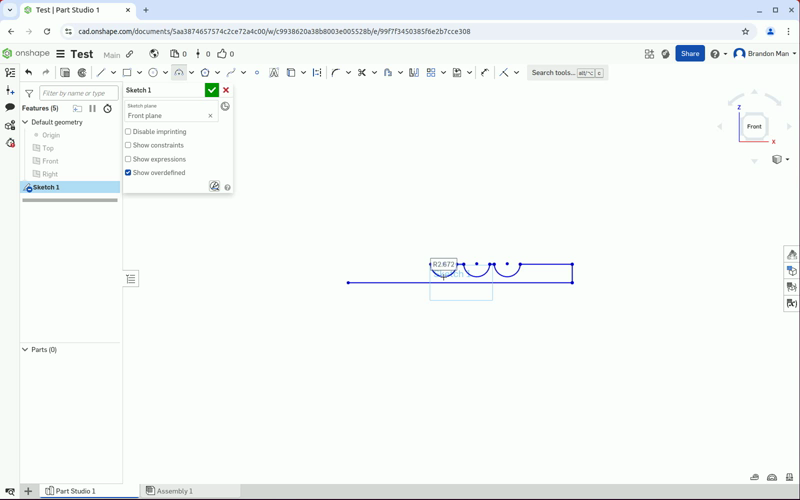
key(l)
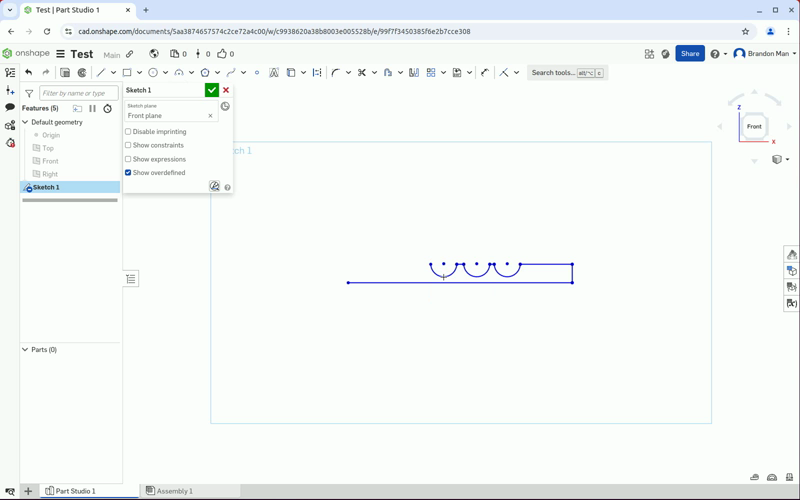
mouse_move(430, 264)
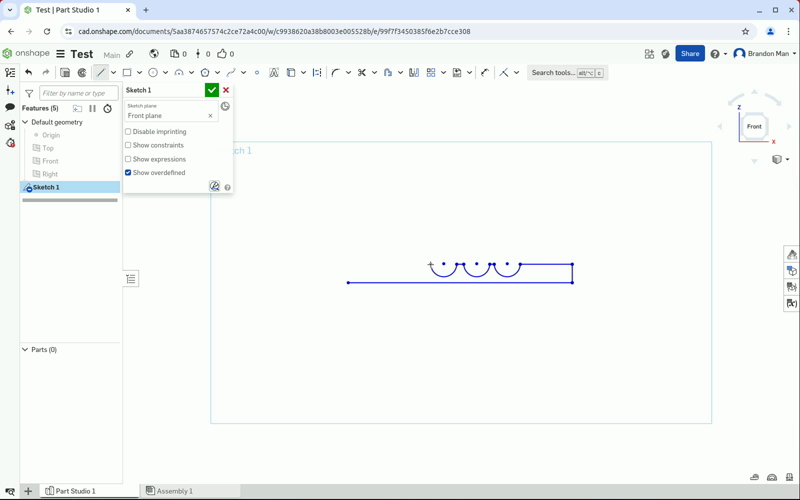
click(430, 264)
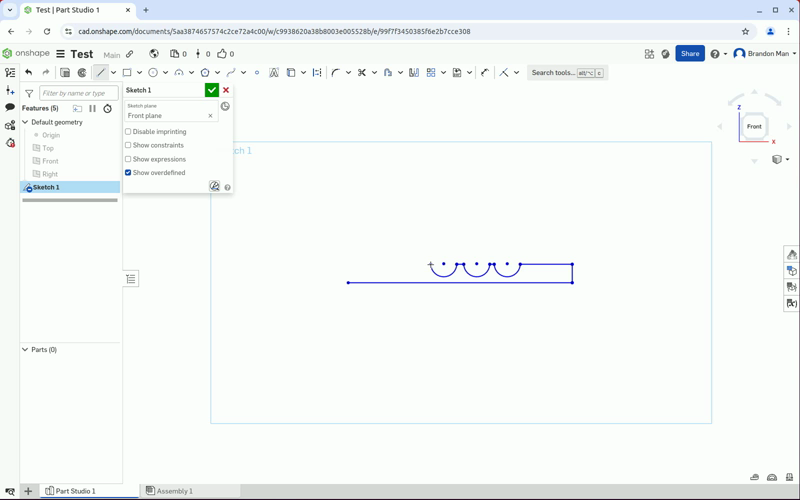
key_down(shift)
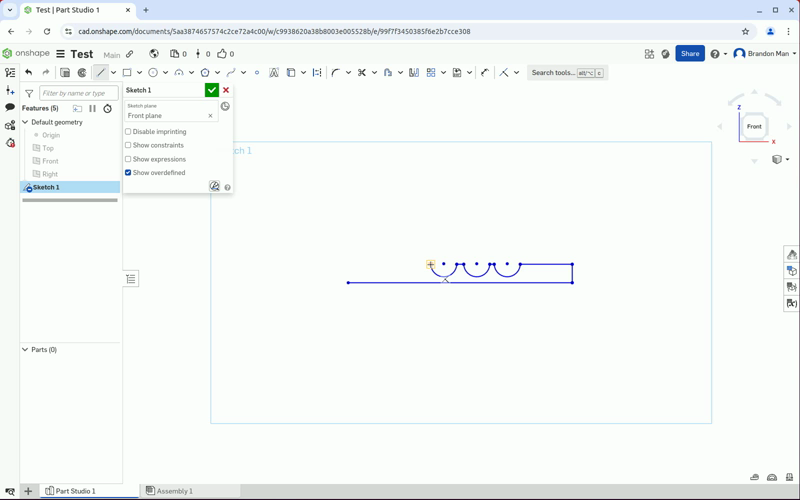
mouse_move(460, 264)
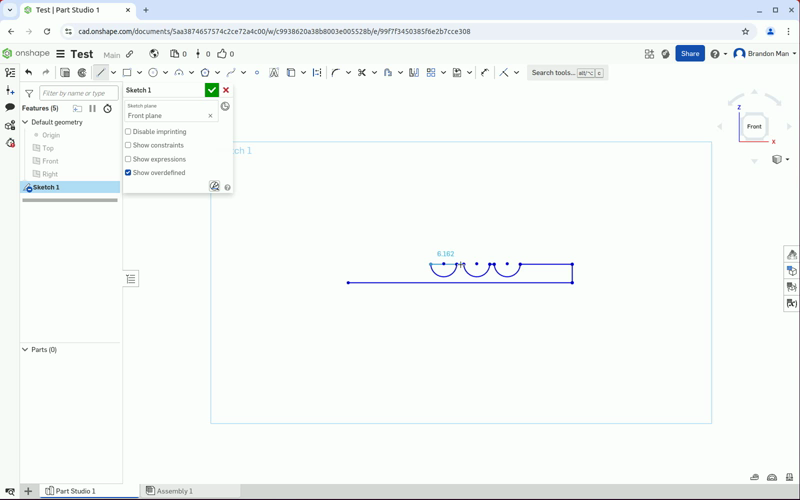
mouse_move(426, 264)
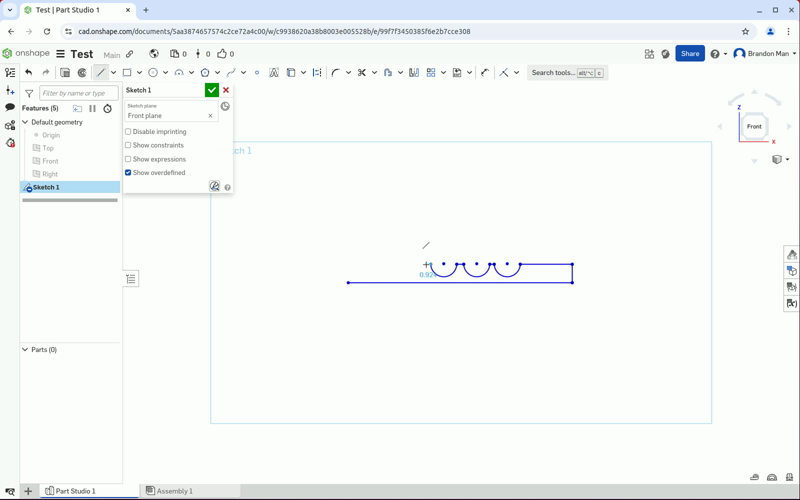
scroll(6)
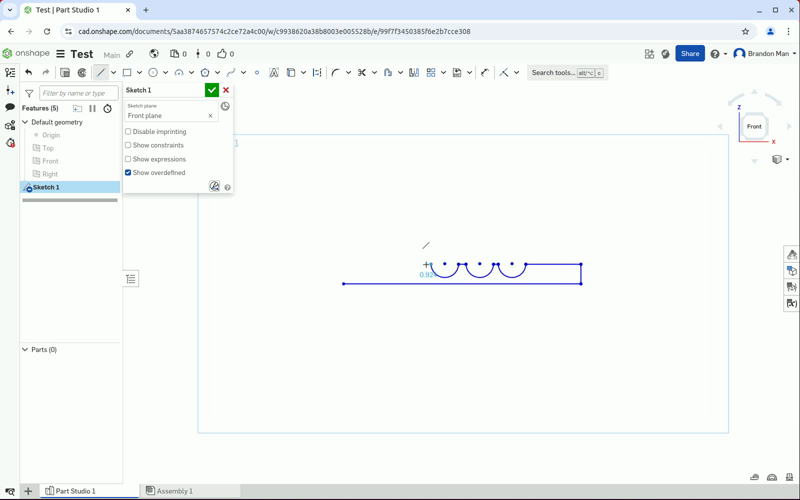
scroll(6)
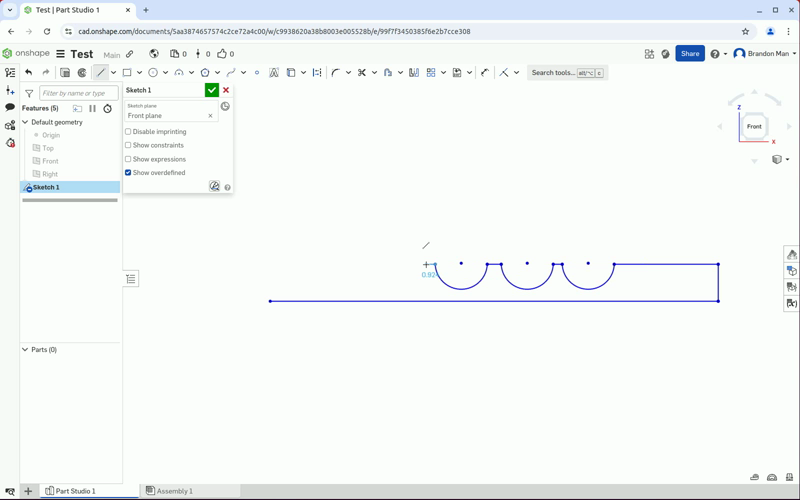
scroll(6)
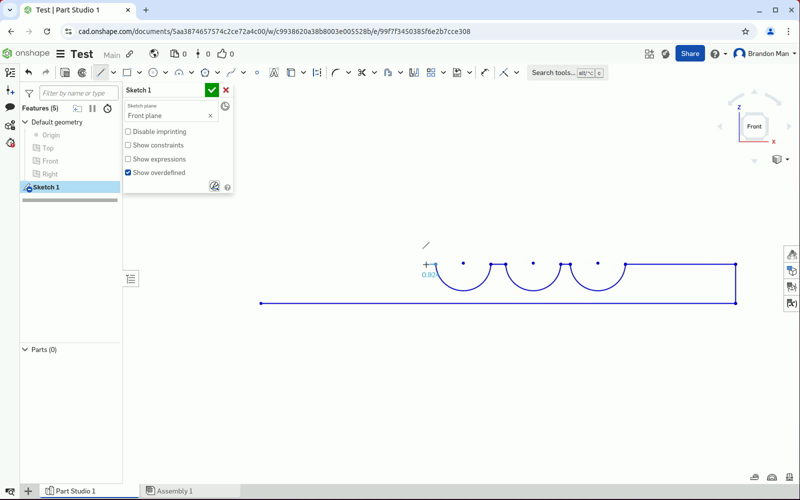
scroll(6)
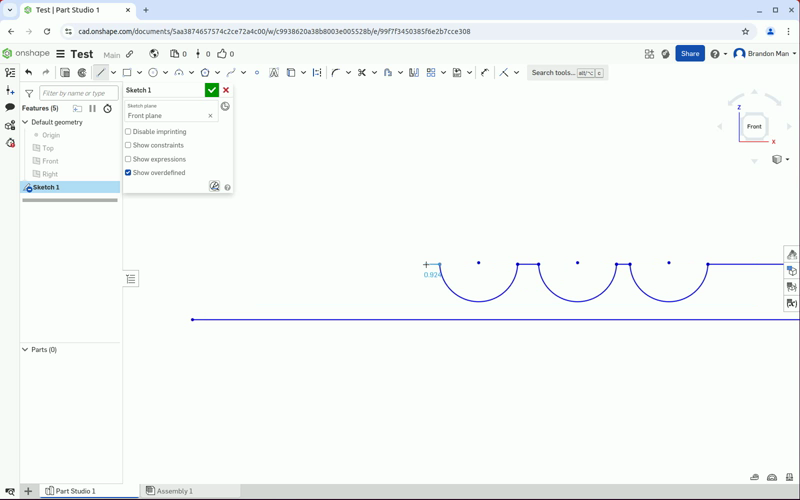
scroll(6)
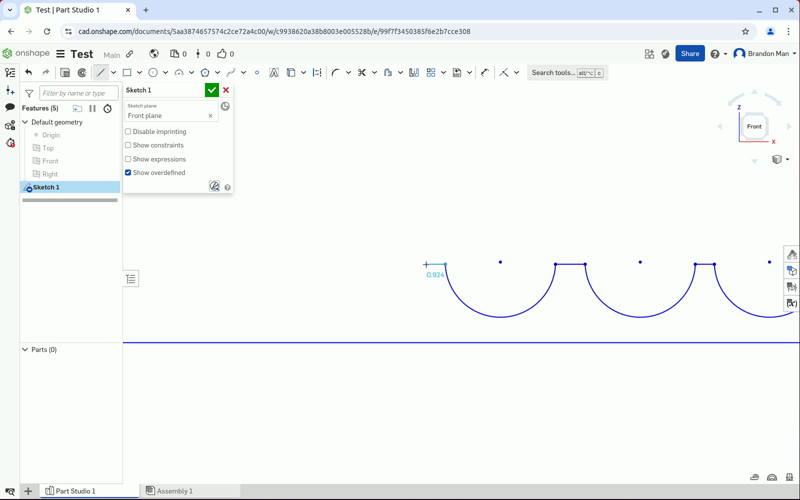
scroll(6)
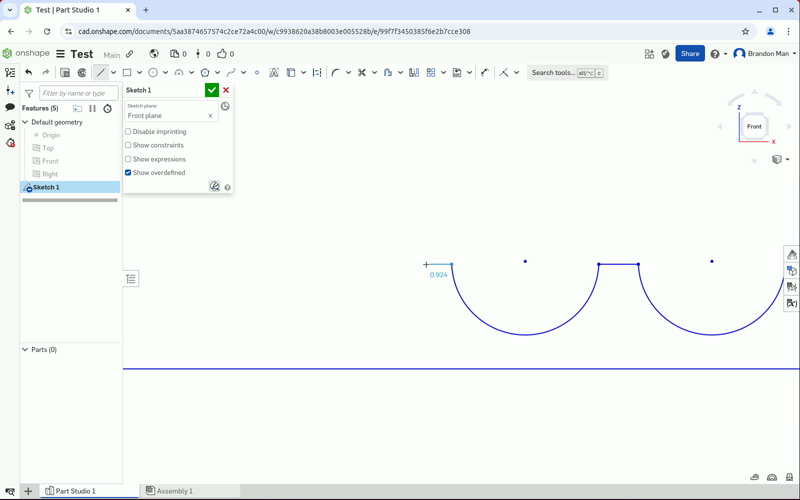
scroll(6)
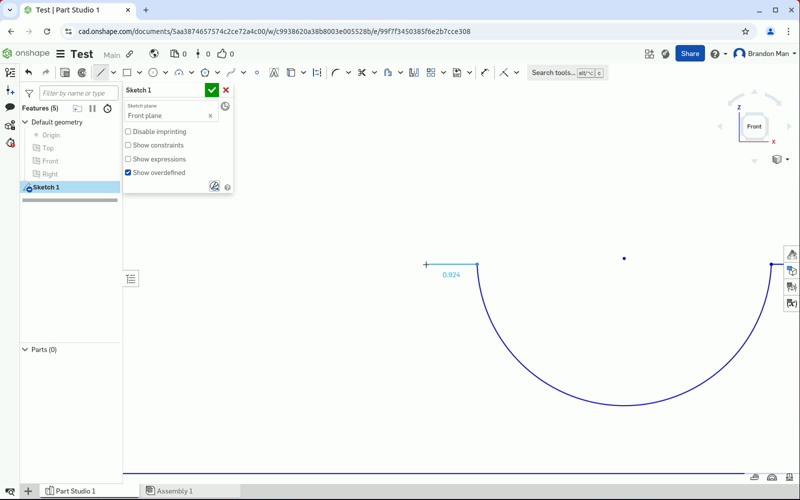
click(426, 264)
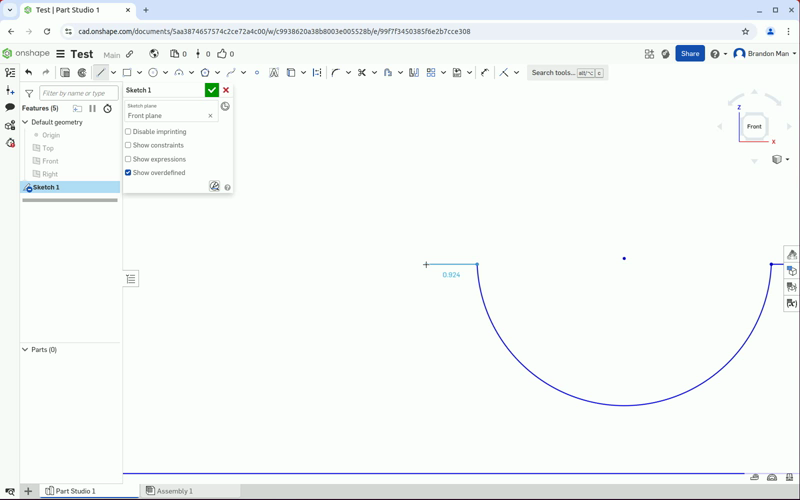
scroll(-6)
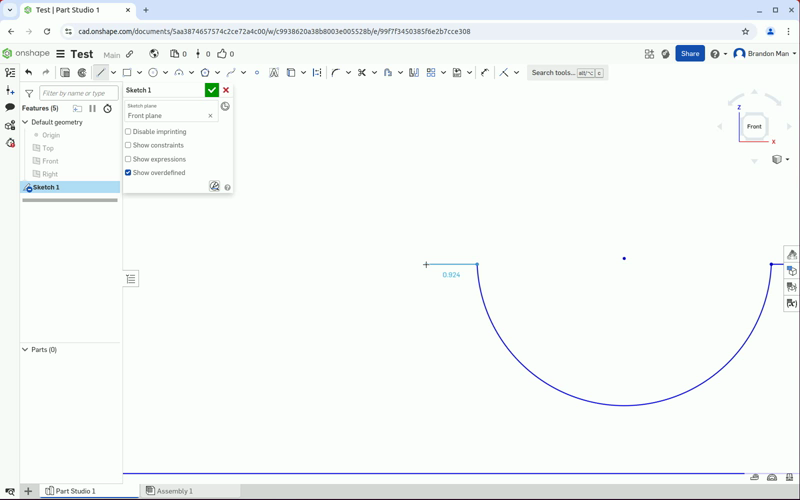
scroll(-6)
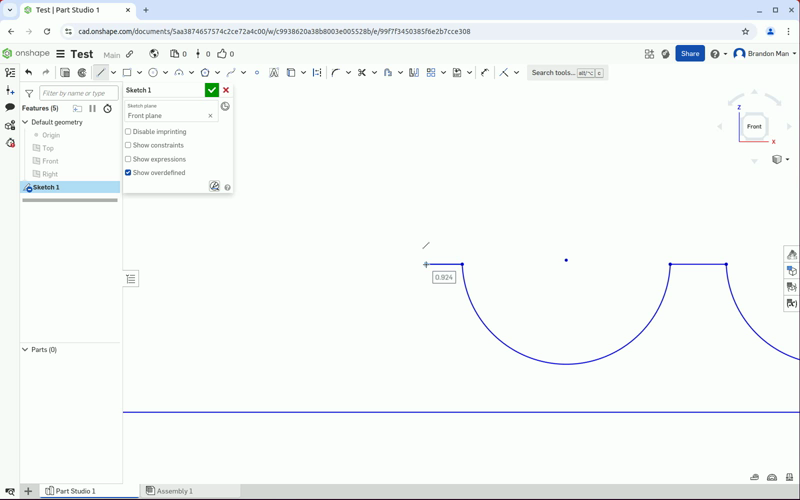
scroll(-6)
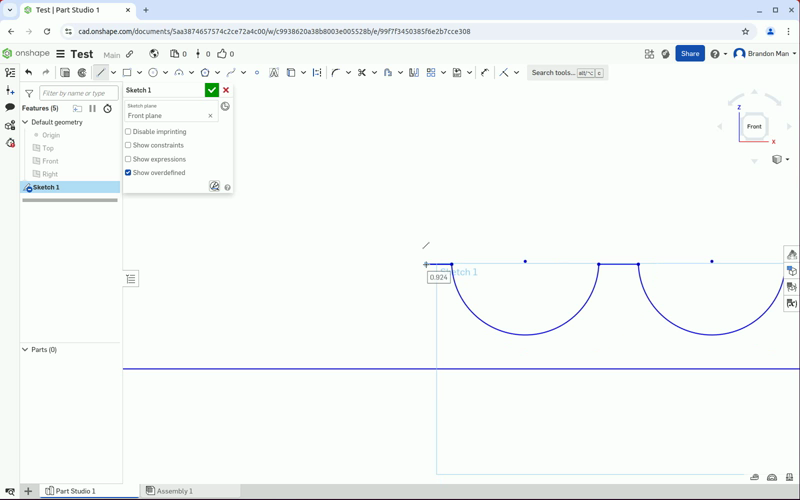
scroll(-6)
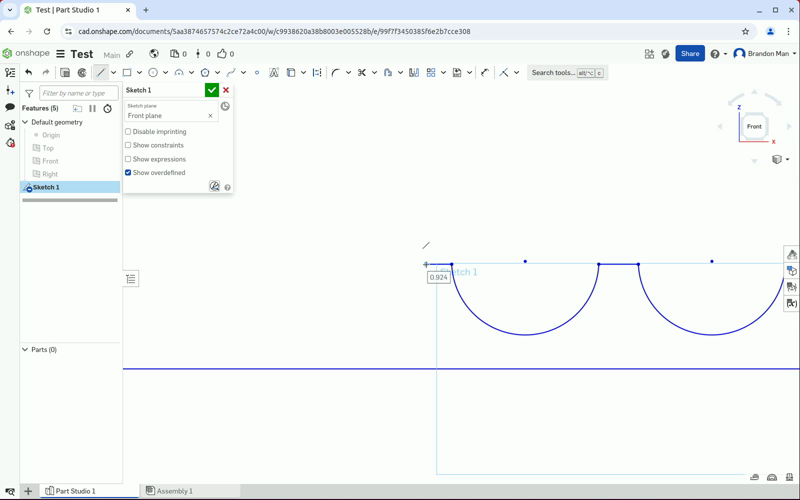
scroll(-6)
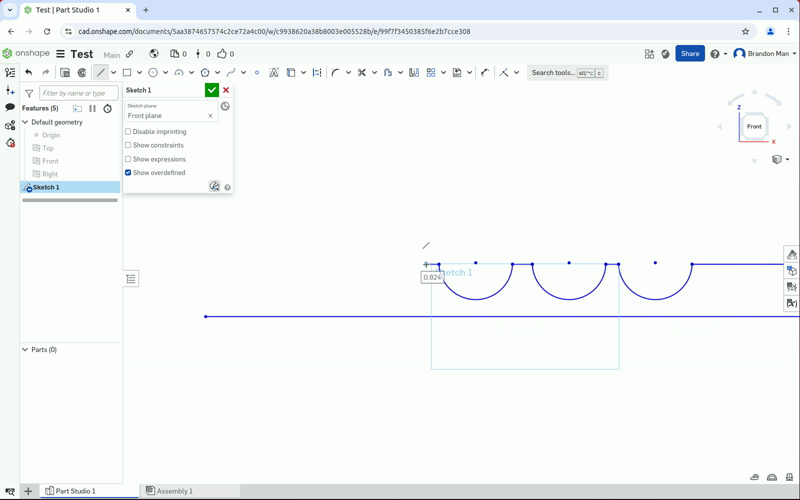
scroll(-6)
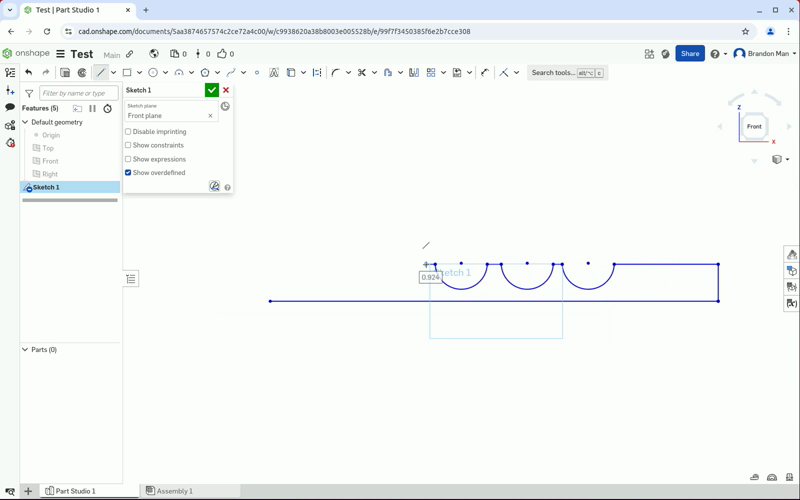
scroll(-6)
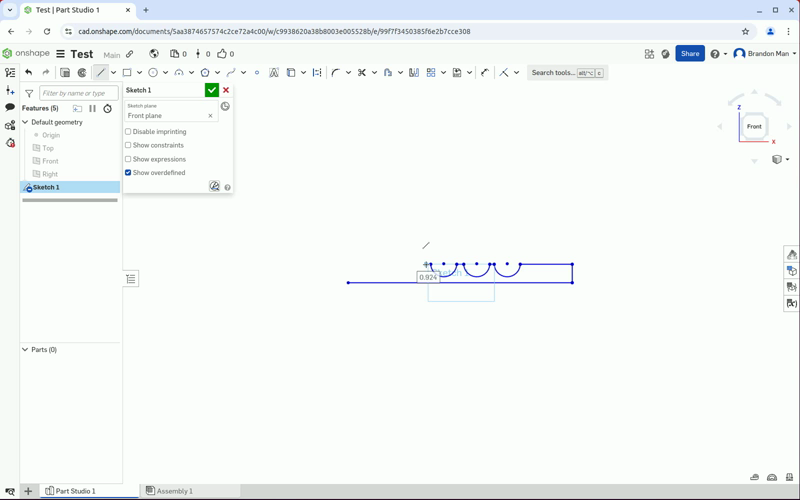
key_up(shift)
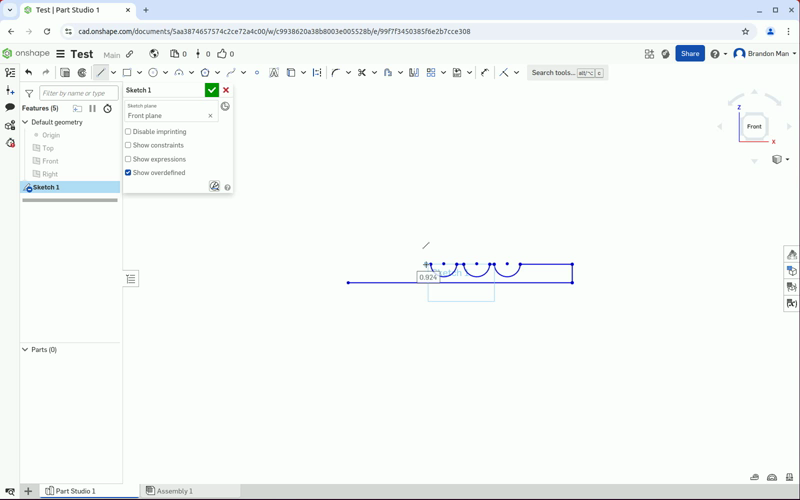
key(esc)
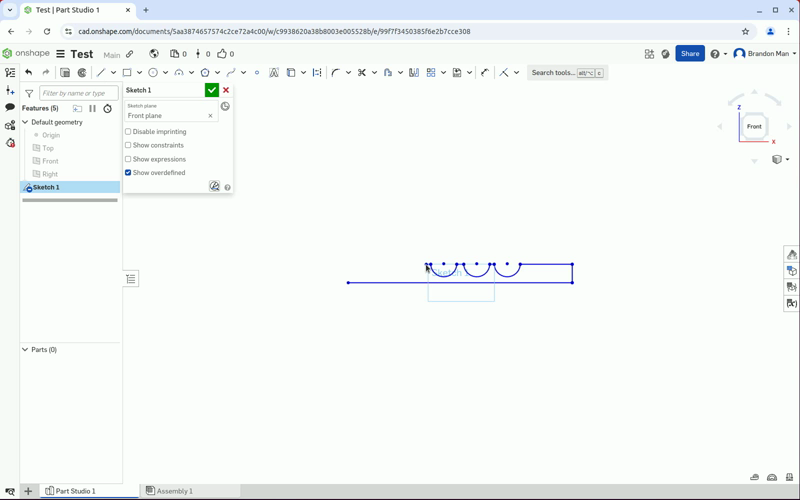
key(a)
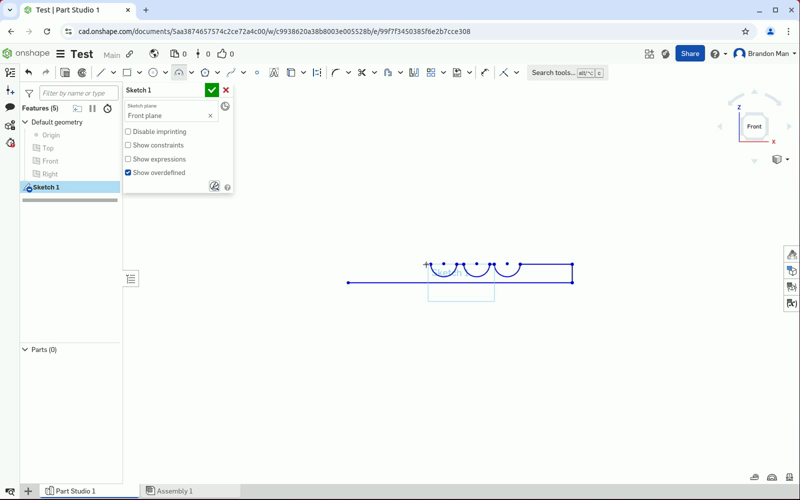
mouse_move(426, 264)
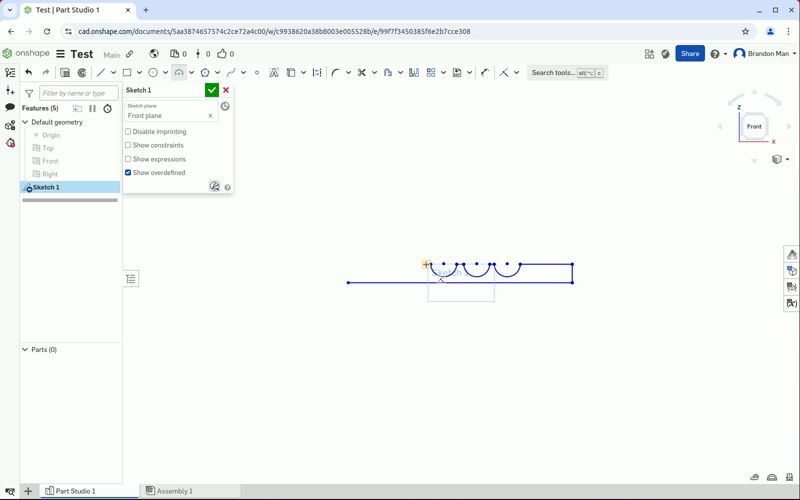
click(426, 264)
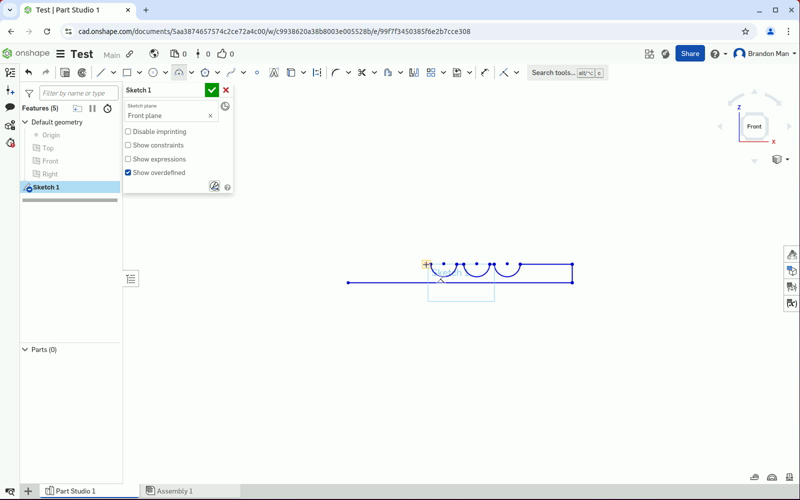
key_down(shift)
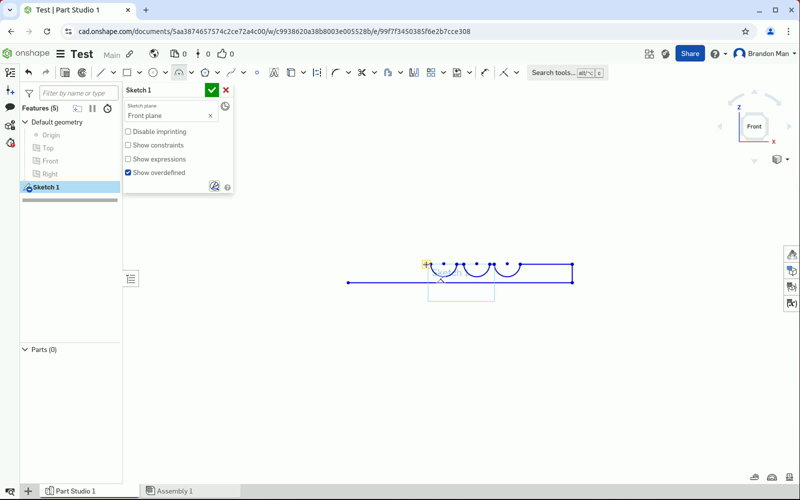
mouse_move(400, 264)
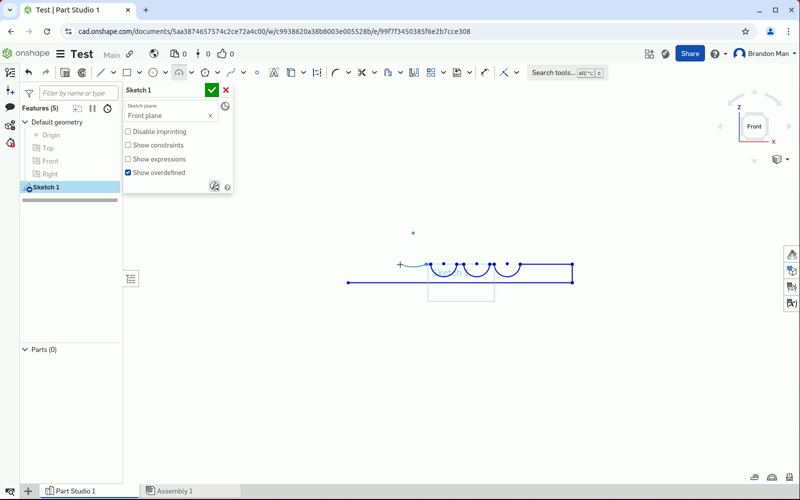
click(400, 264)
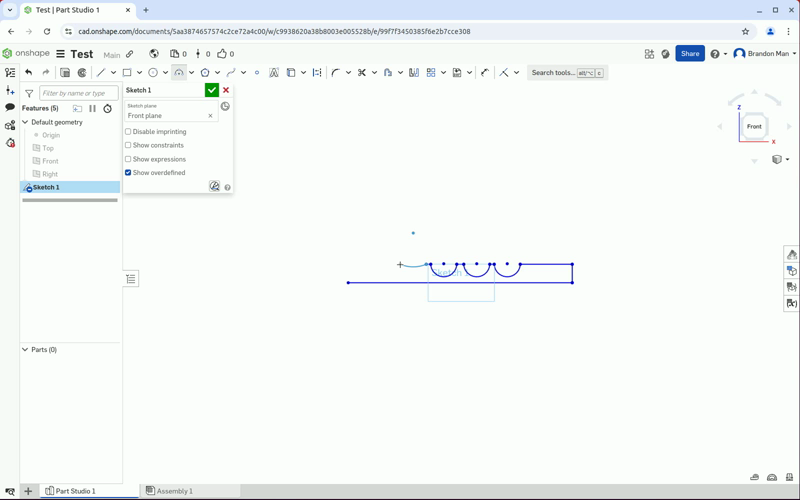
mouse_move(413, 276)
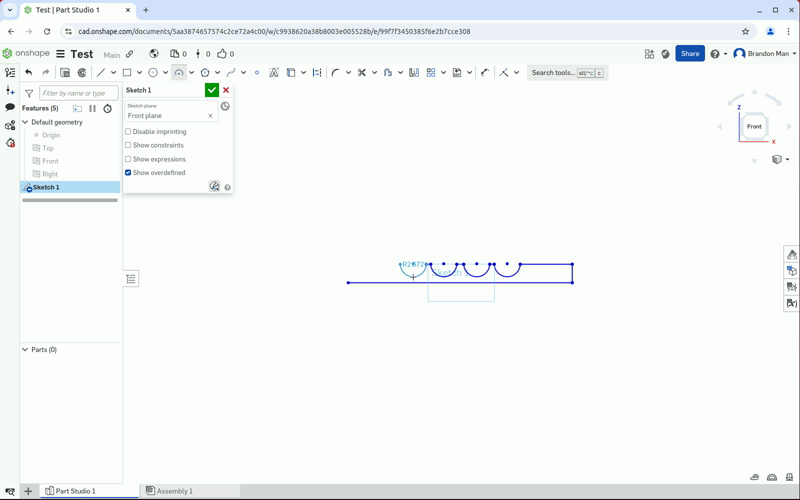
click(413, 276)
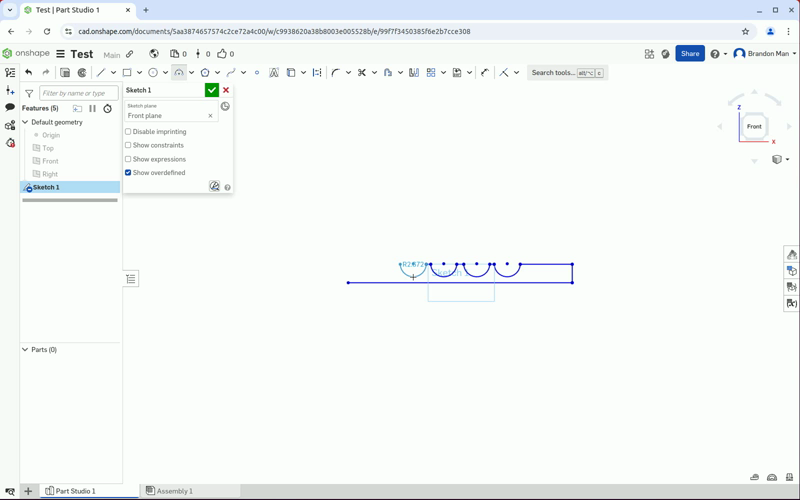
key_up(shift)
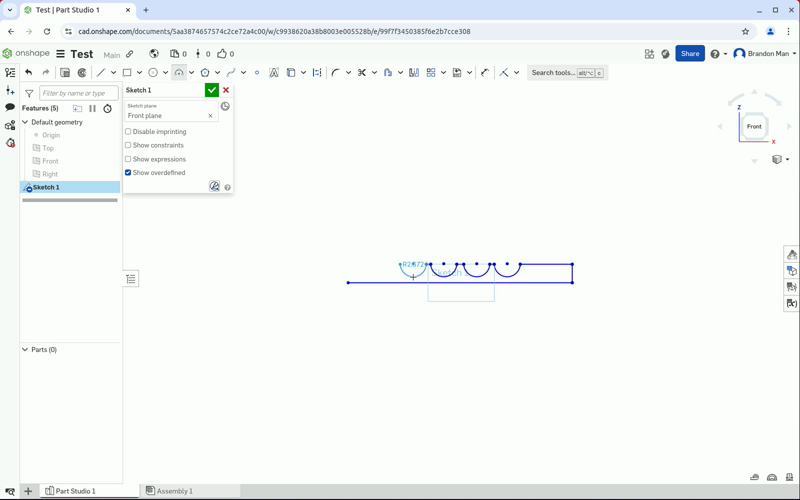
key(esc)
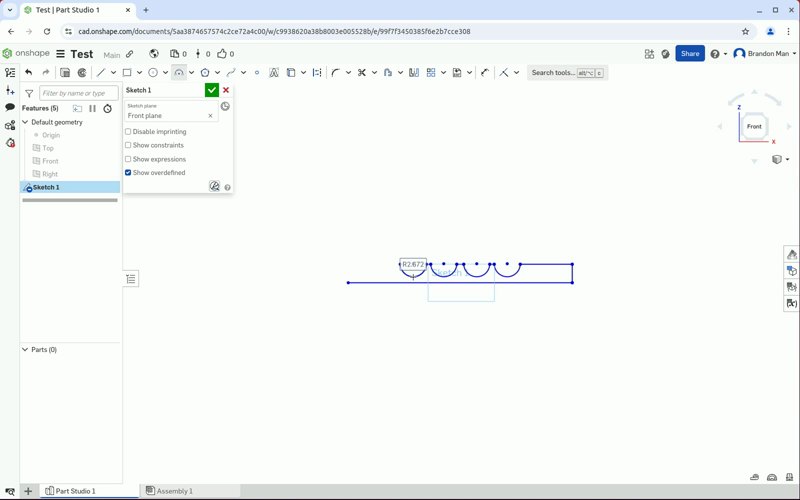
key(l)
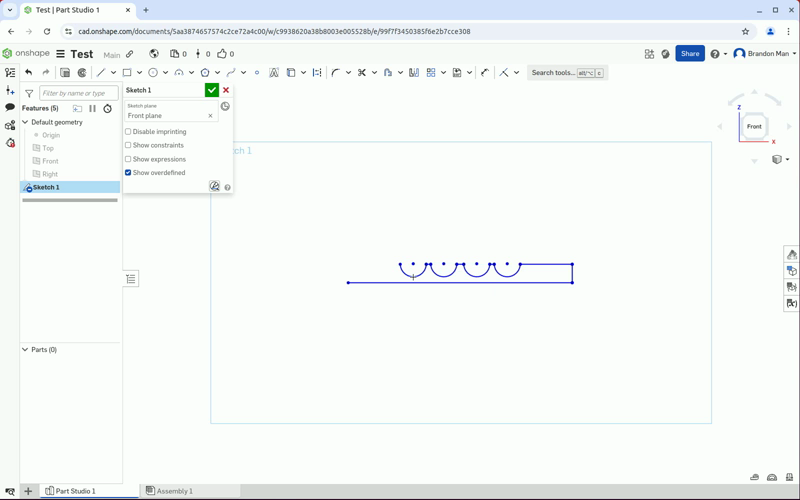
mouse_move(400, 264)
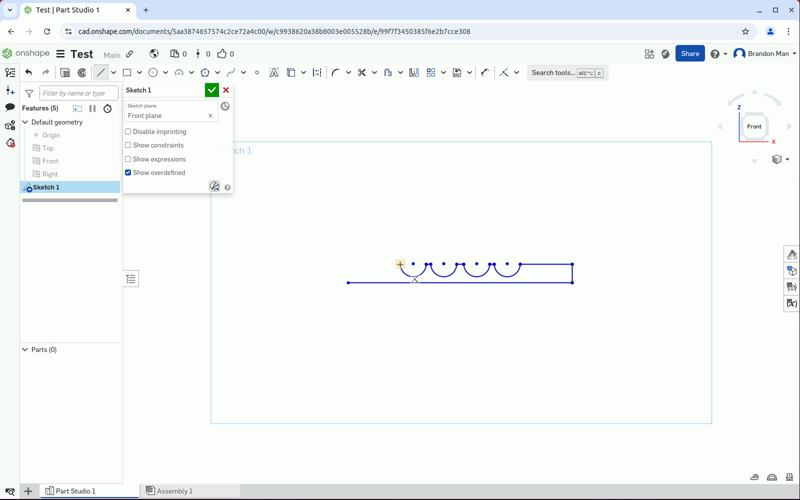
click(400, 264)
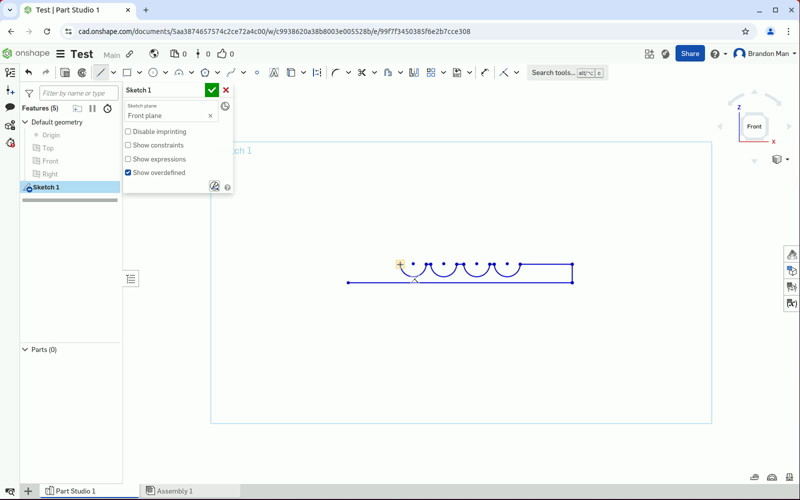
key_down(shift)
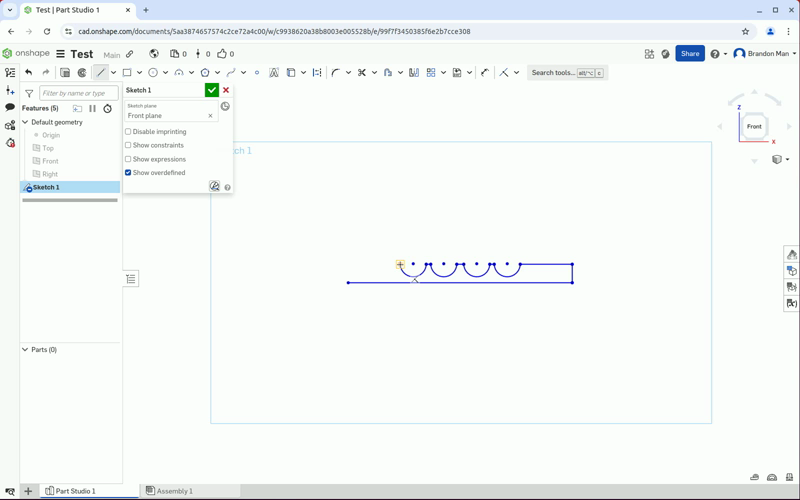
mouse_move(430, 264)
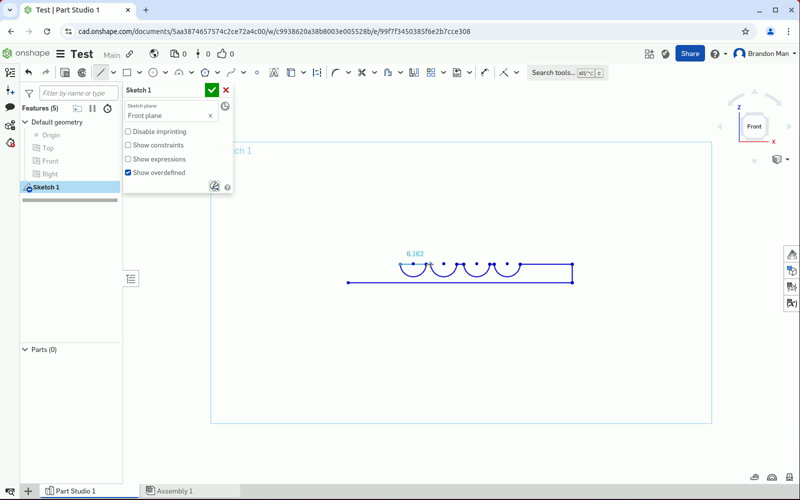
mouse_move(348, 264)
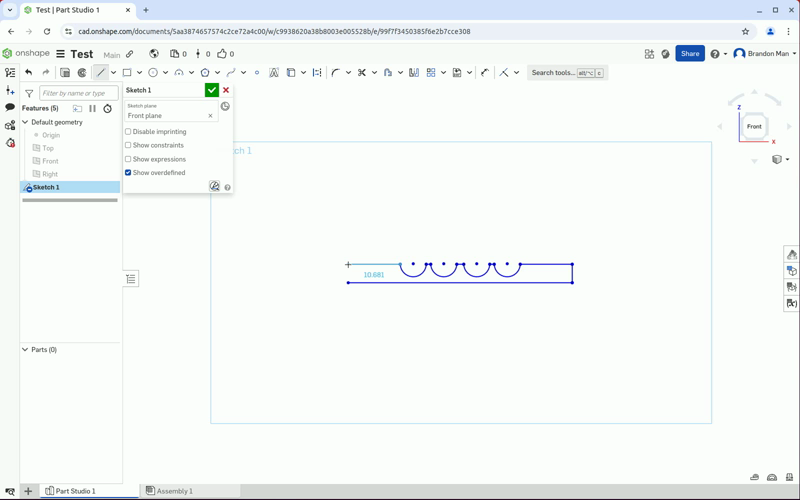
click(348, 264)
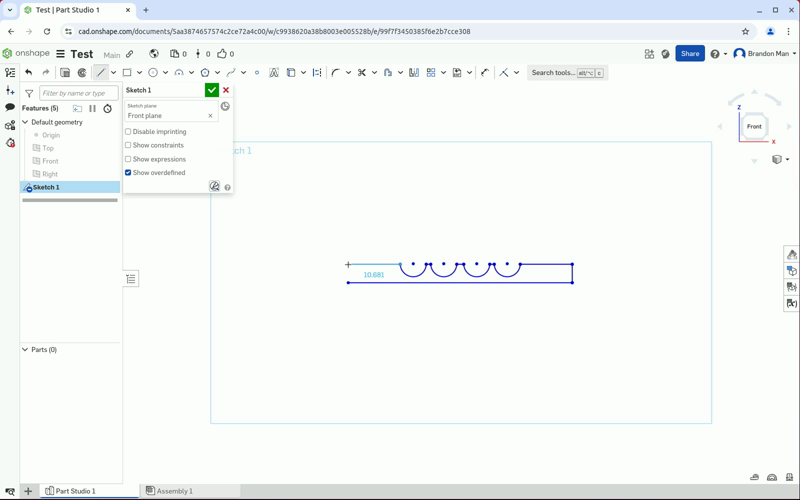
key_up(shift)
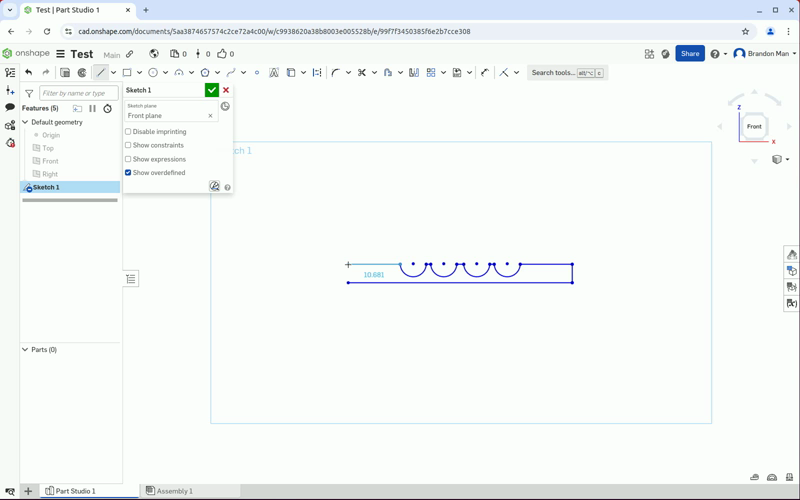
mouse_move(378, 264)
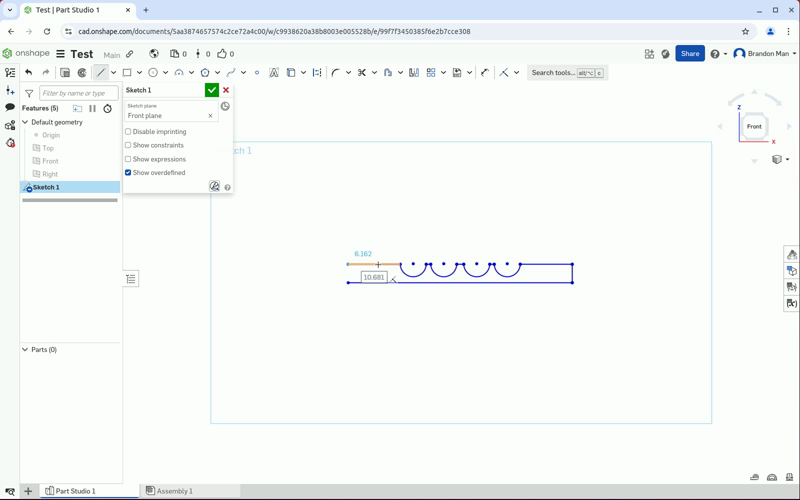
key_down(shift)
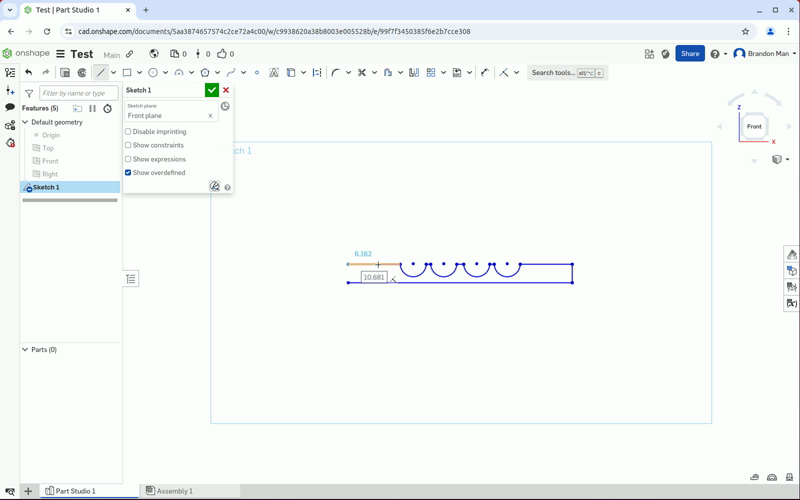
mouse_move(348, 282)
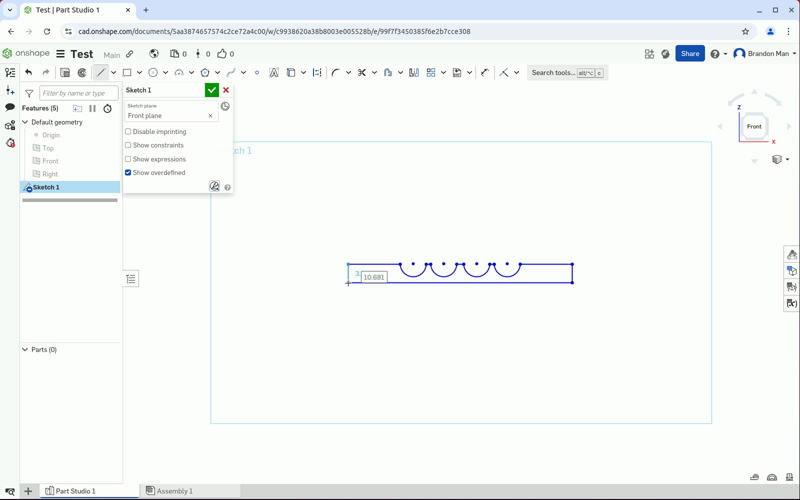
key_up(shift)
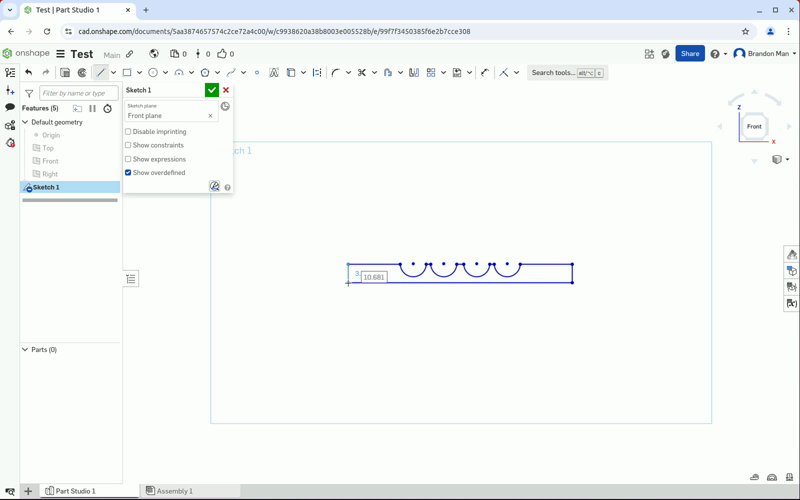
click(348, 282)
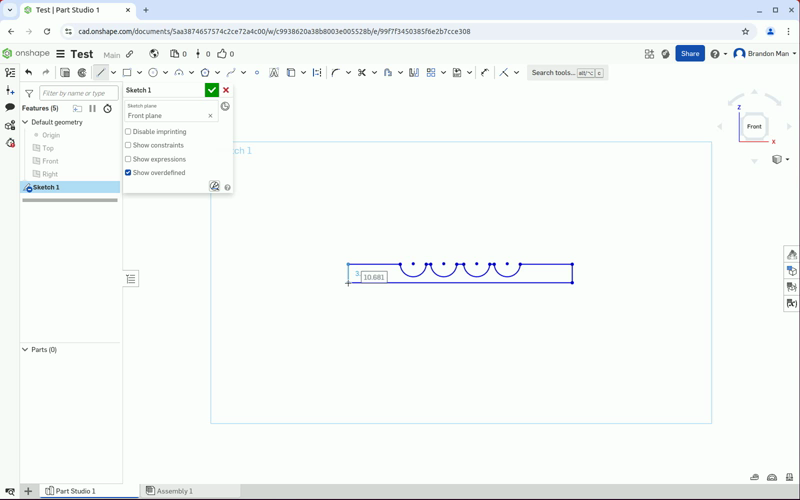
key(esc)
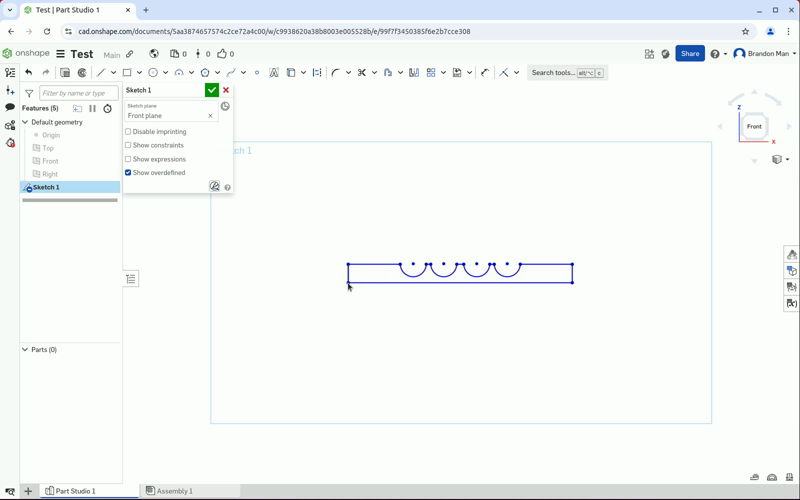
mouse_move(460, 277)
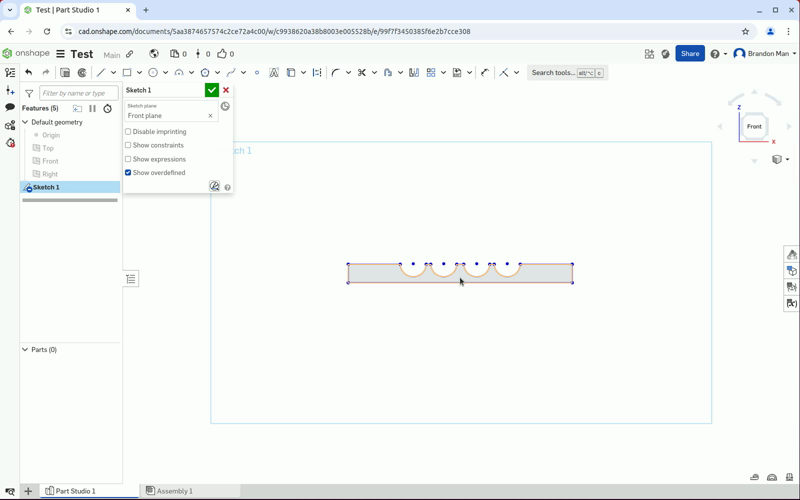
scroll(6)
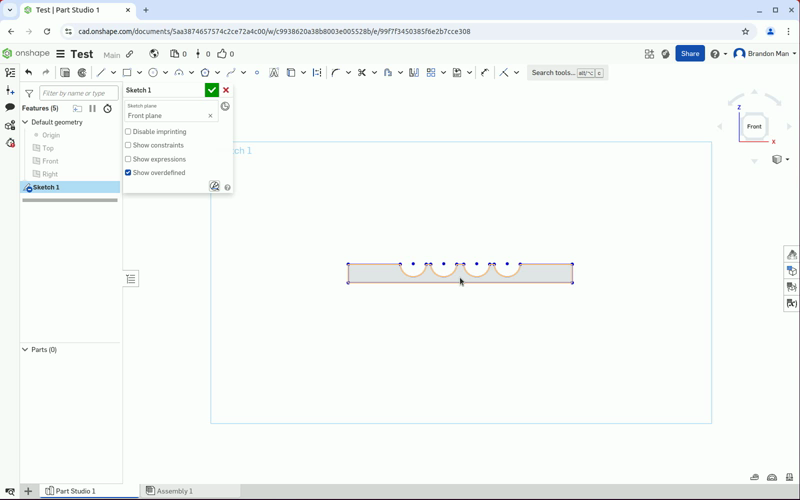
scroll(6)
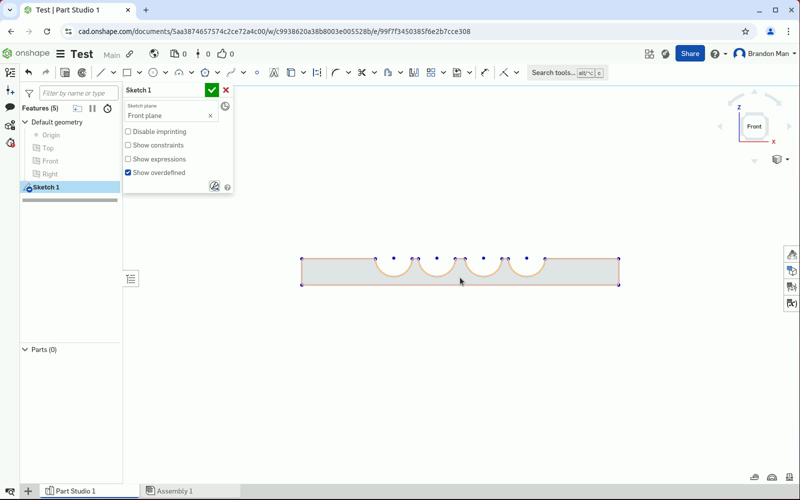
scroll(6)
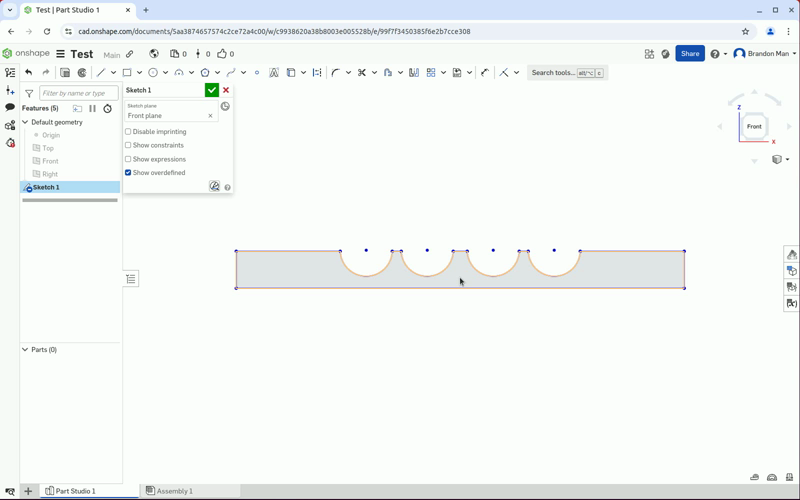
scroll(6)
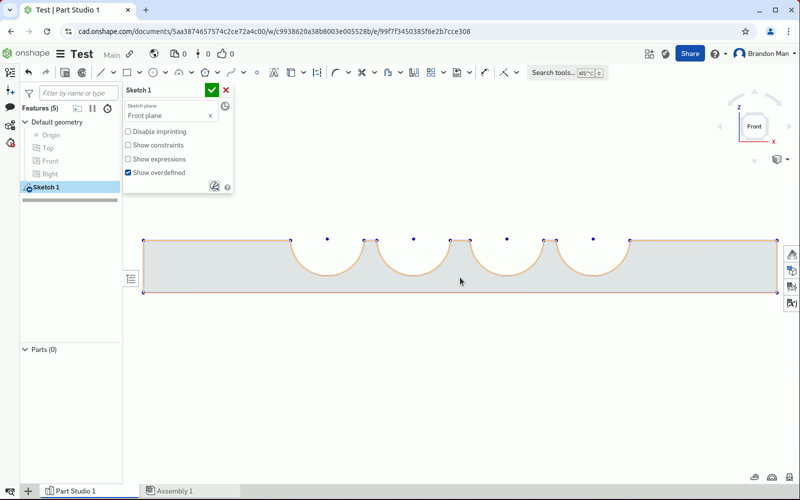
scroll(6)
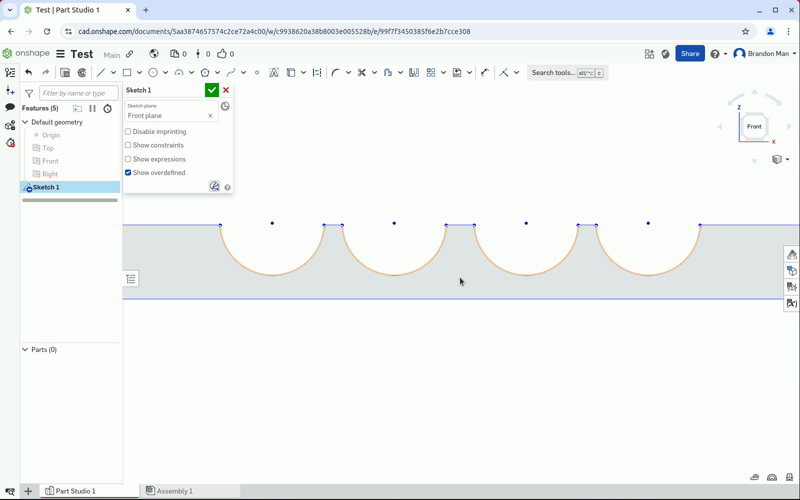
scroll(6)
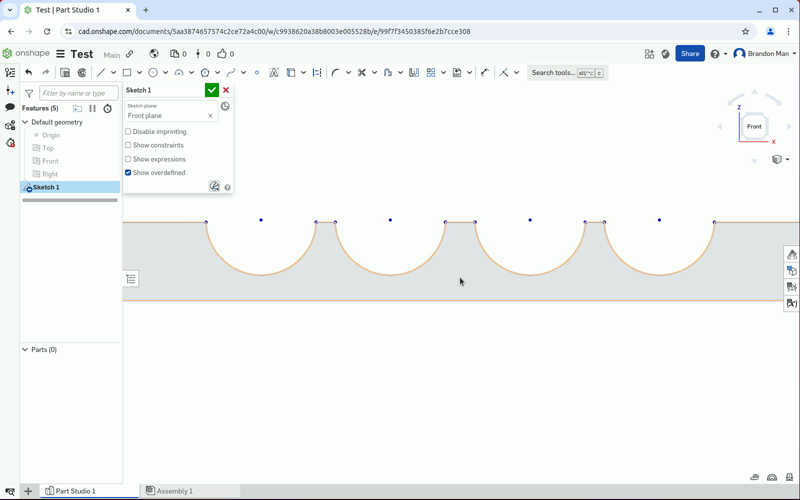
scroll(6)
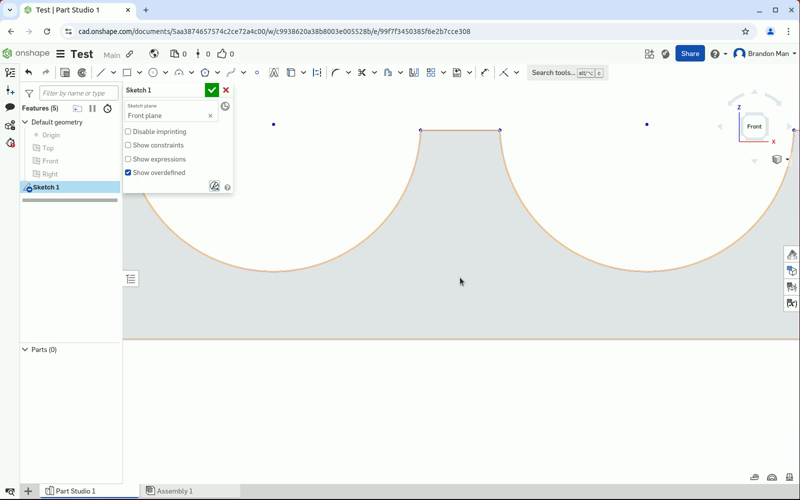
click(460, 277)
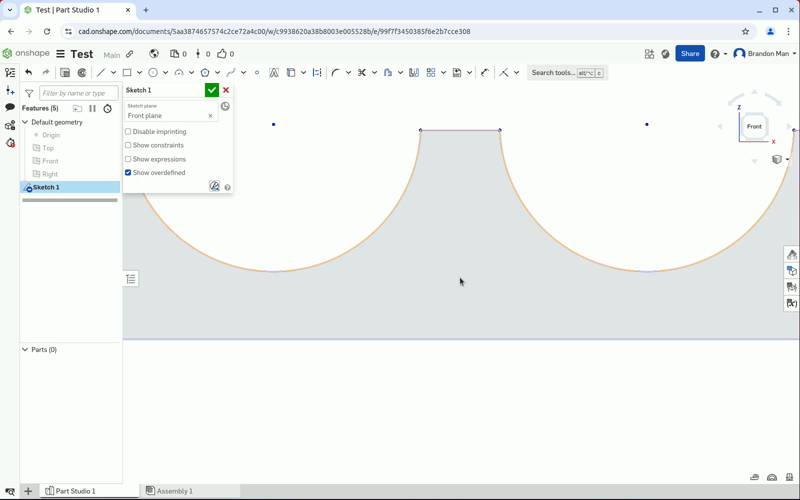
scroll(-6)
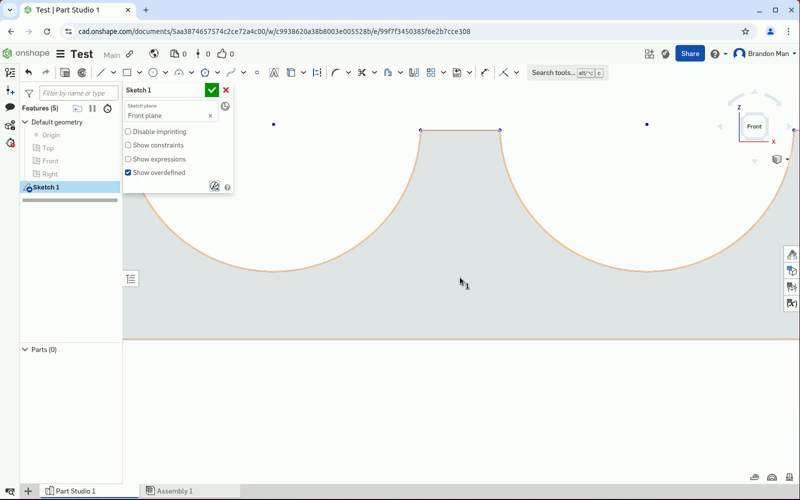
scroll(-6)
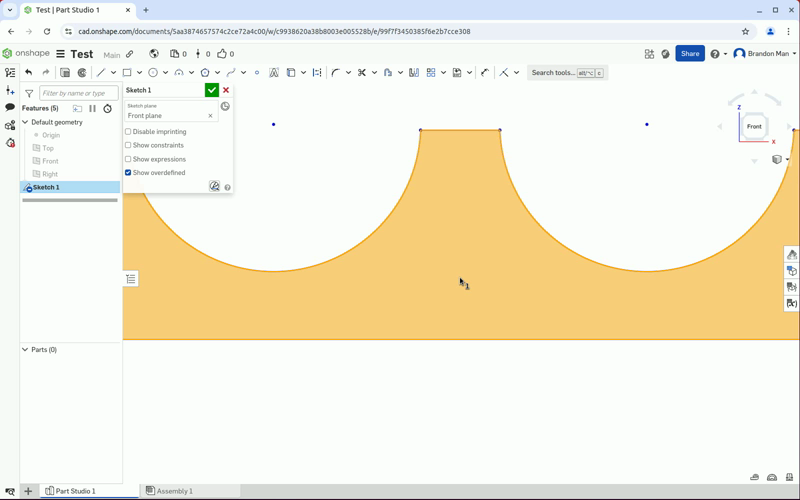
scroll(-6)
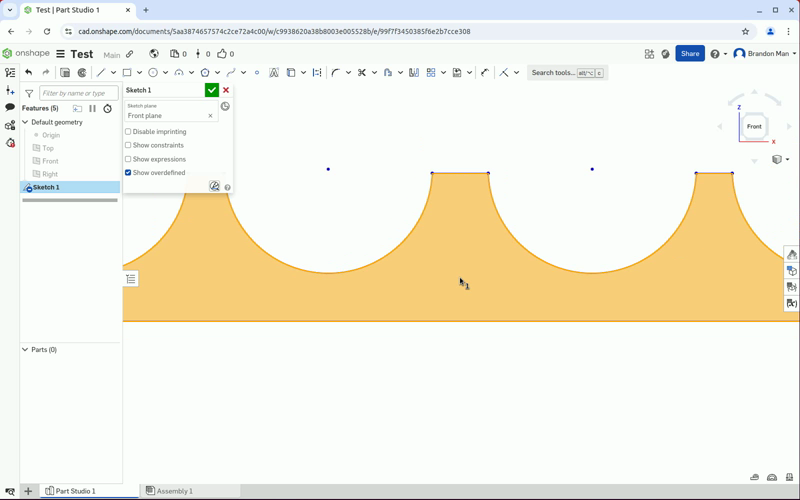
scroll(-6)
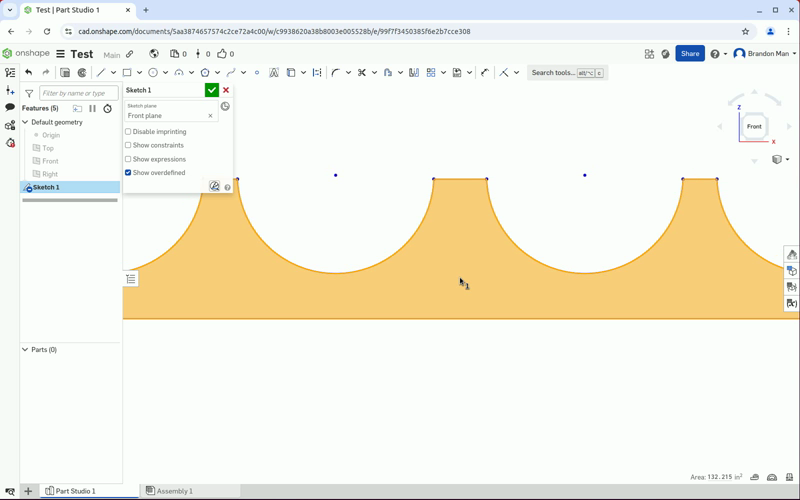
scroll(-6)
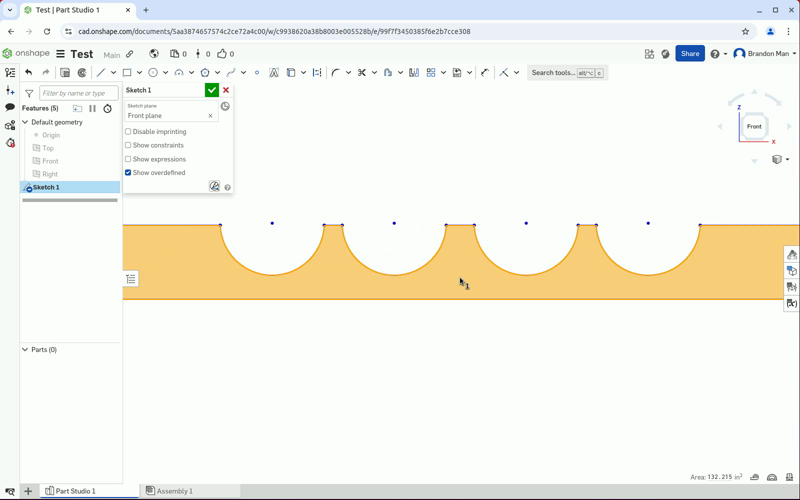
scroll(-6)
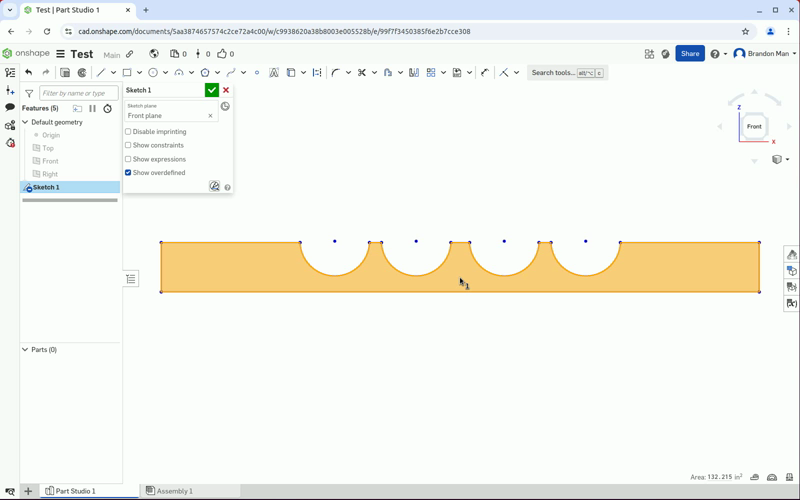
scroll(-6)
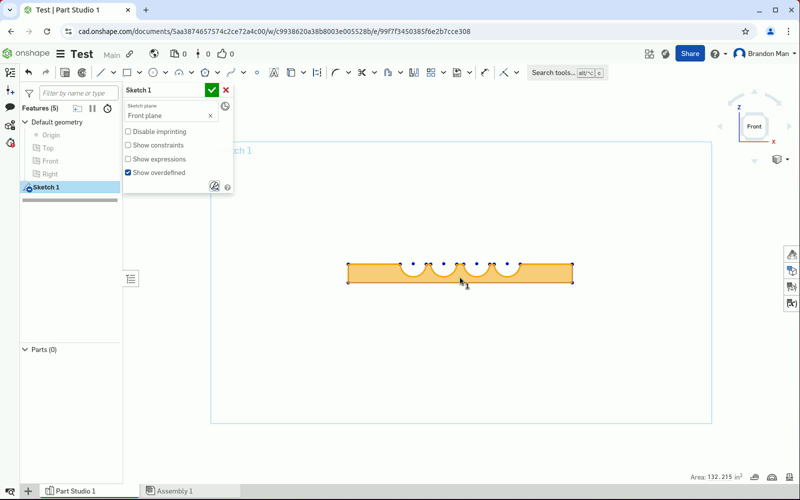
mouse_move(73, 352)
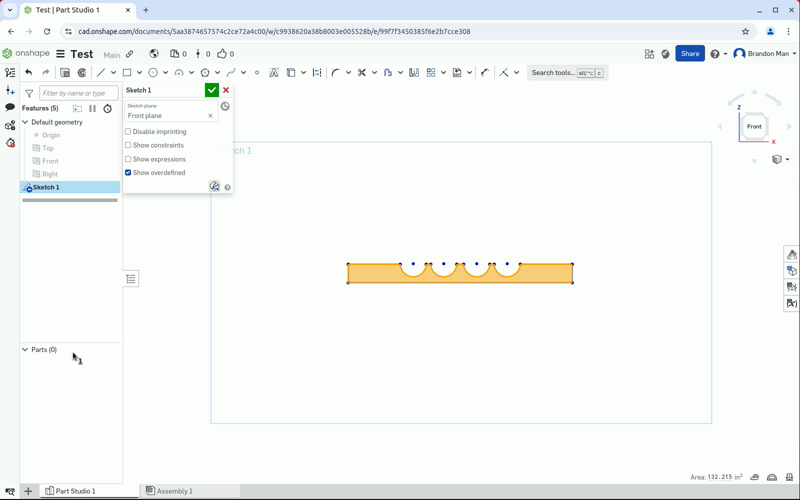
key(shift+y)
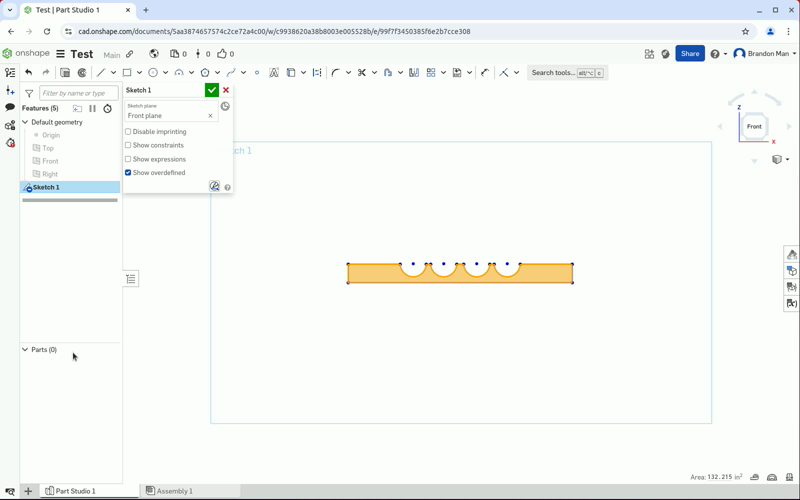
key(shift+e)
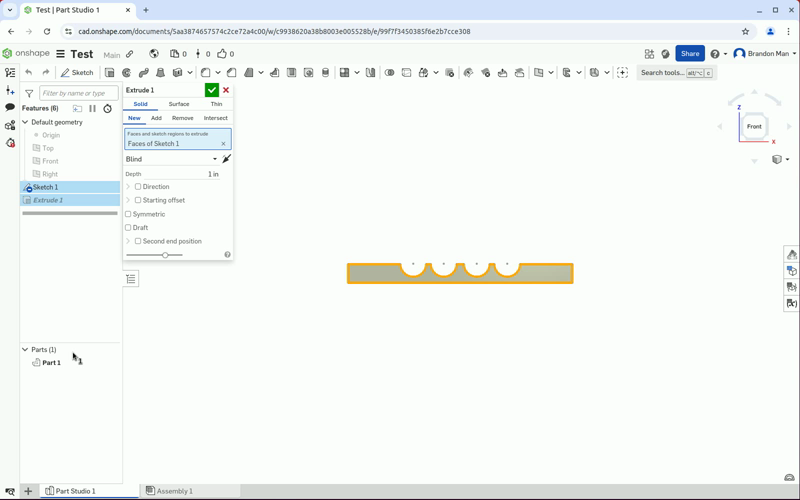
mouse_move(143, 106)
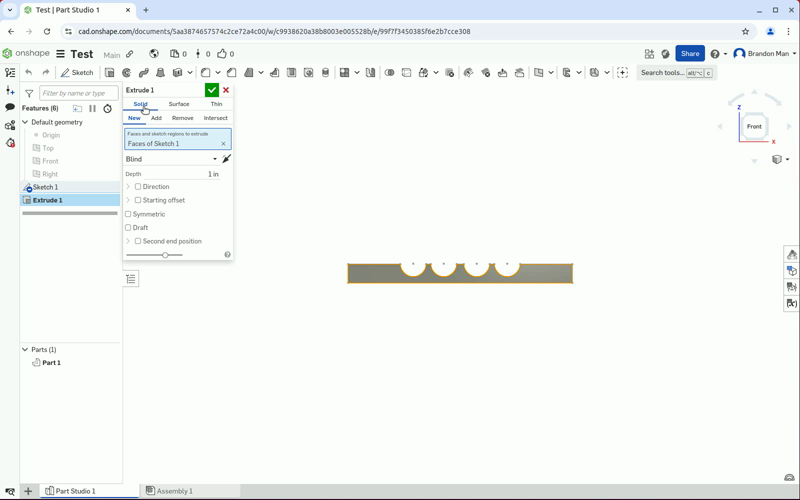
click(143, 106)
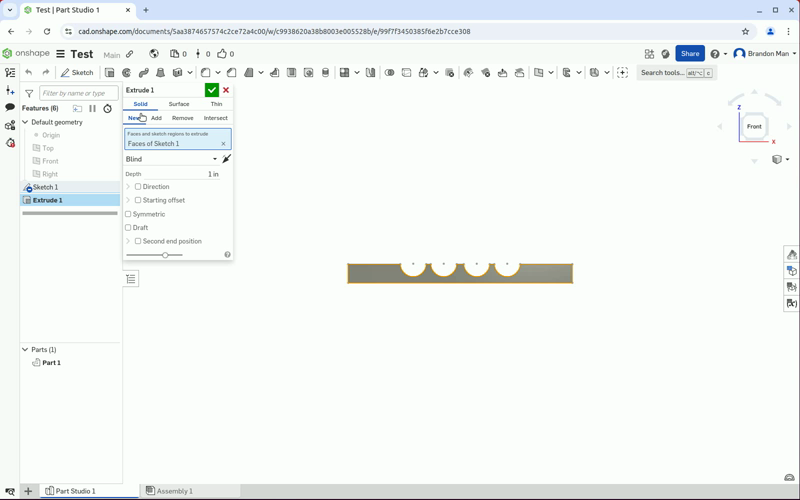
mouse_move(137, 120)
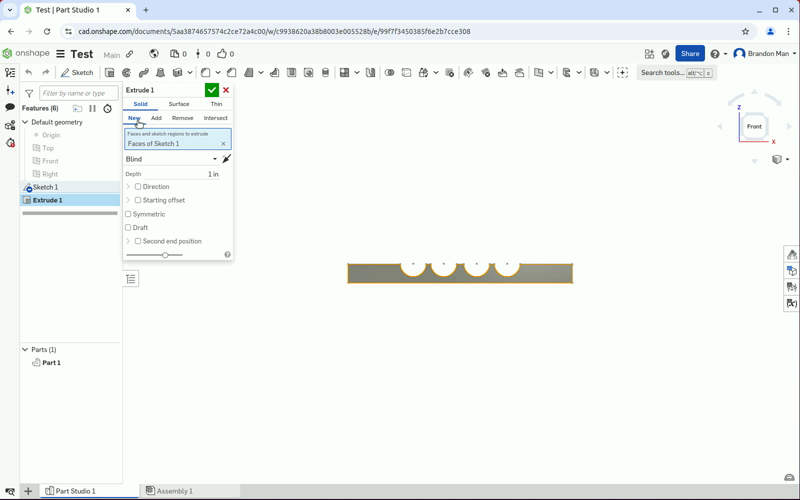
click(137, 120)
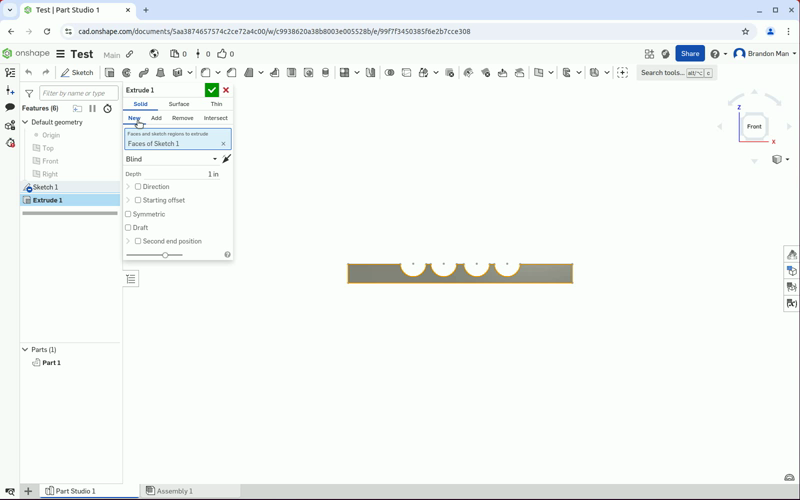
key(tab, 4)
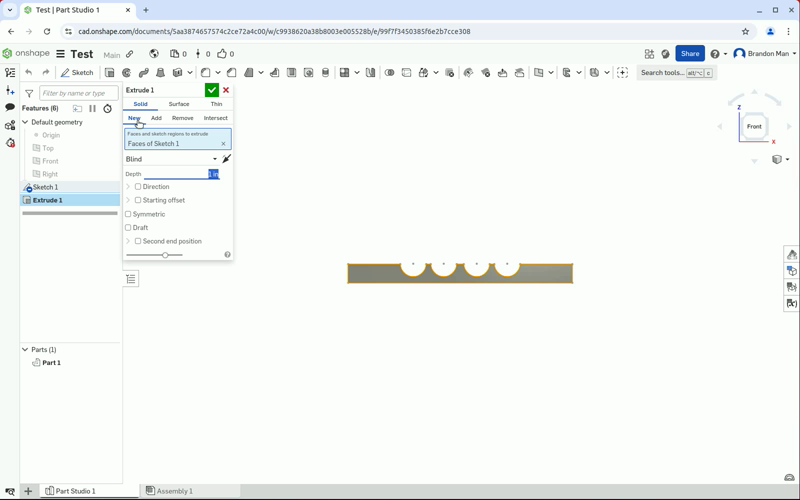
text(7.943)
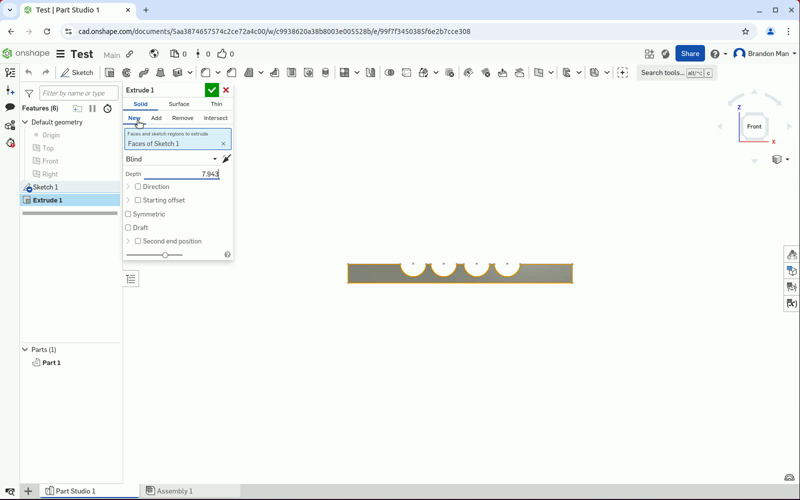
key(enter)
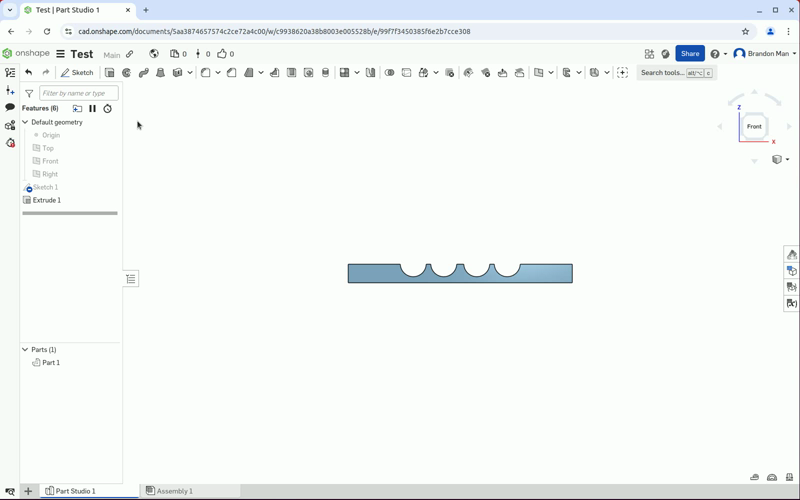
key(shift+h)
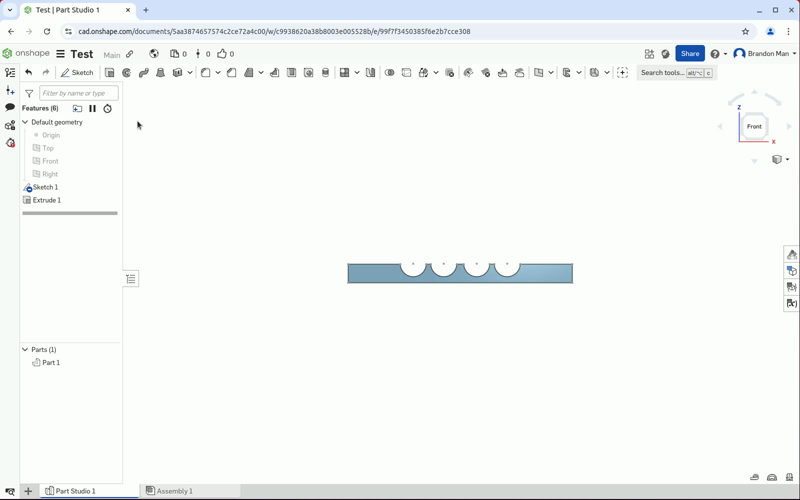
key(shift+h)
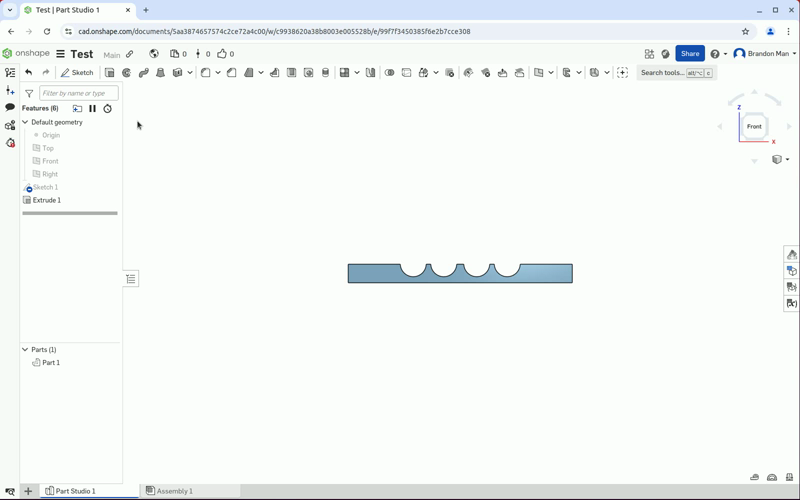
mouse_move(73, 189)
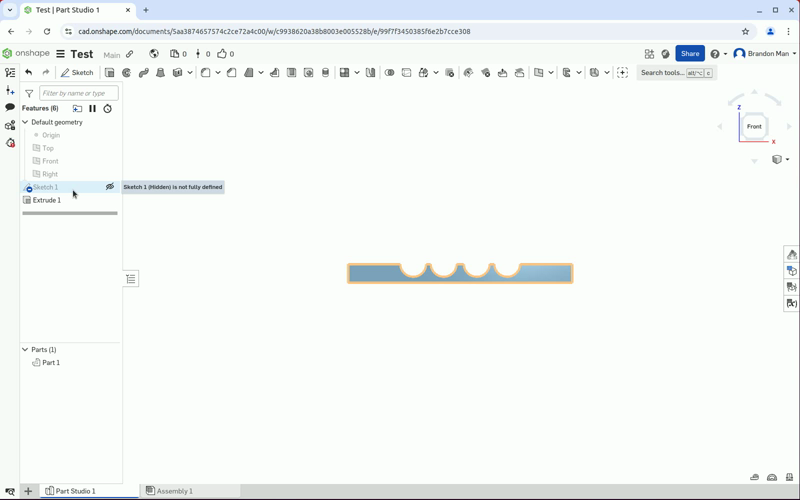
click(73, 189)
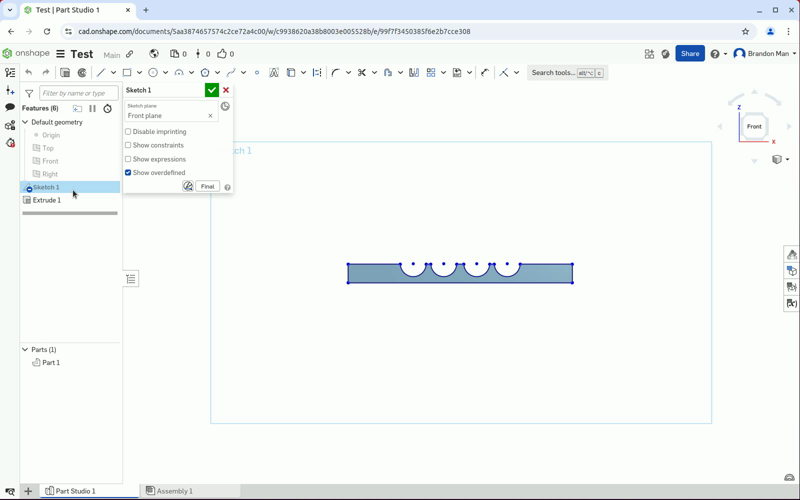
mouse_move(229, 92)
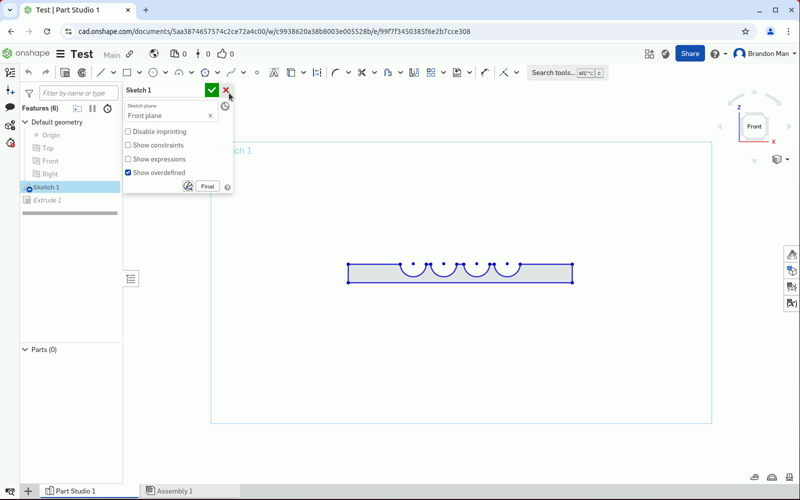
click(229, 92)
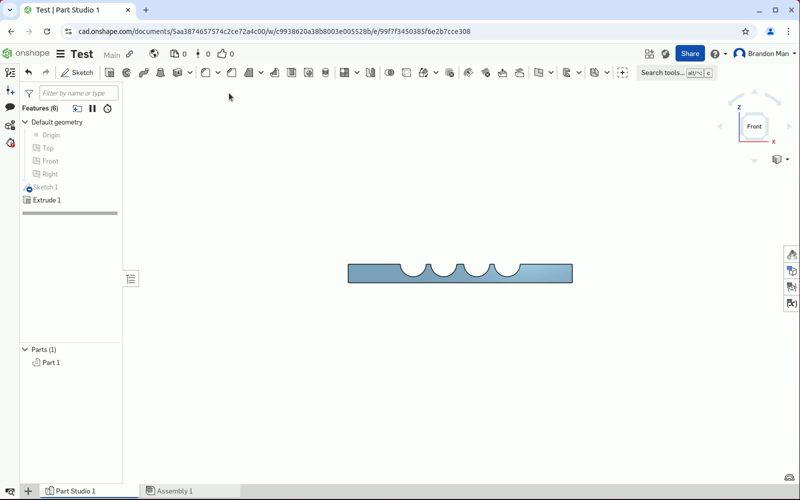
mouse_move(73, 352)
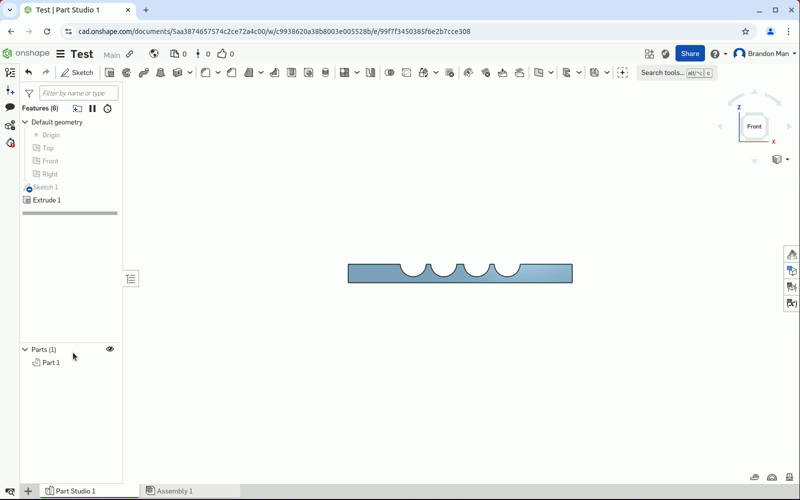
key(y)
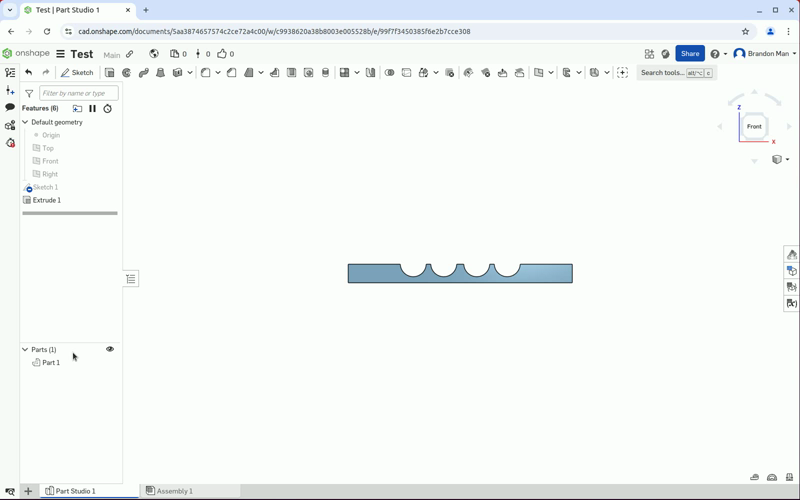
key(shift+p)
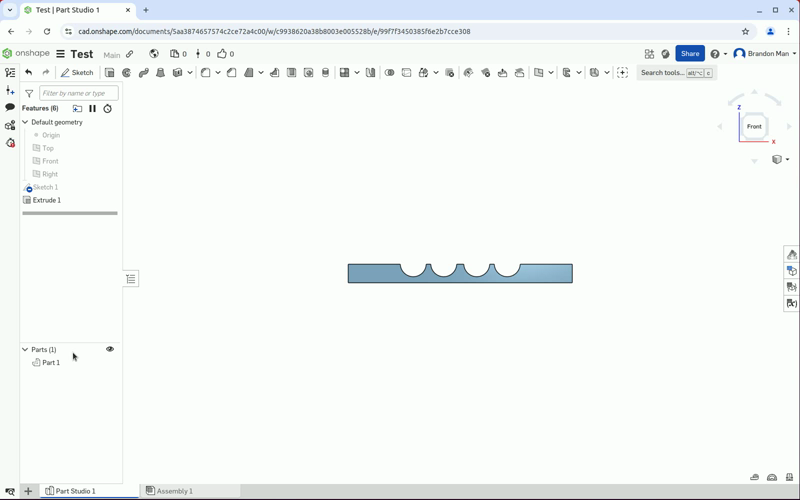
key(space)
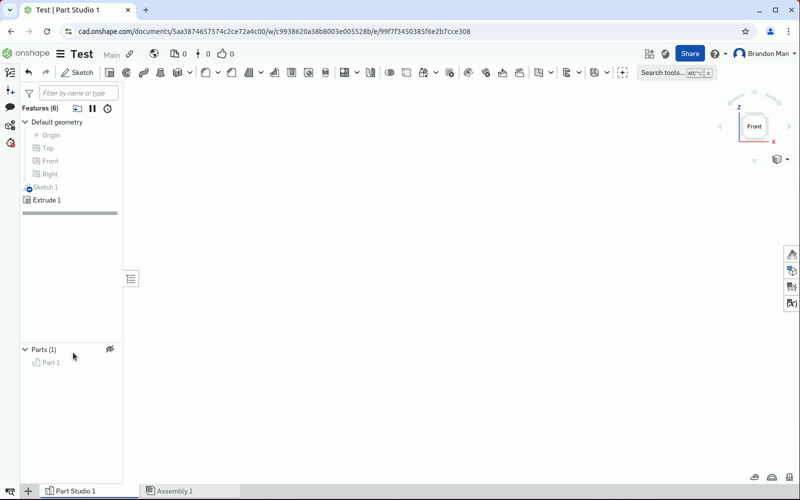
key_down(shift)
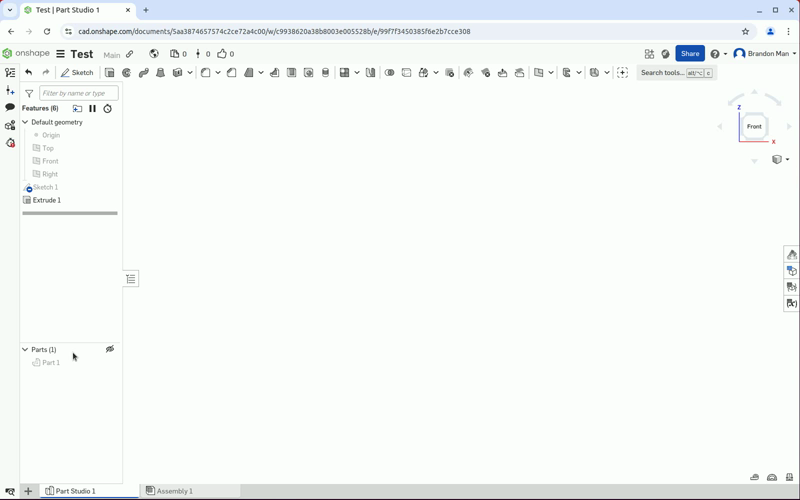
key(down)
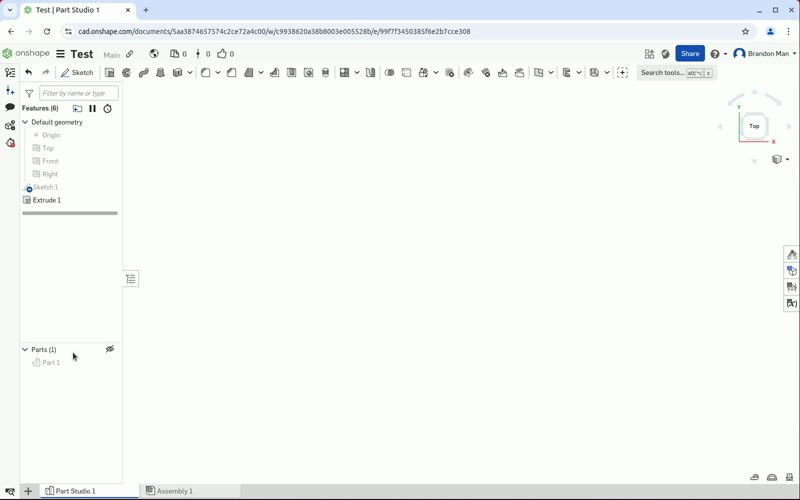
key_up(shift)
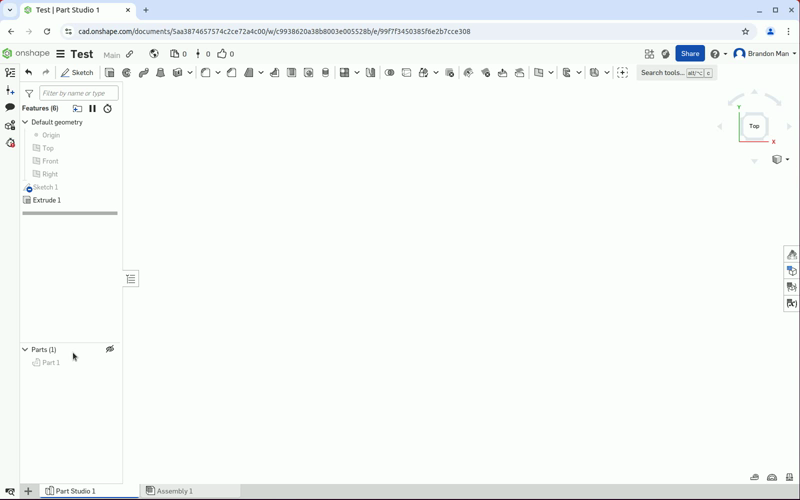
mouse_move(73, 352)
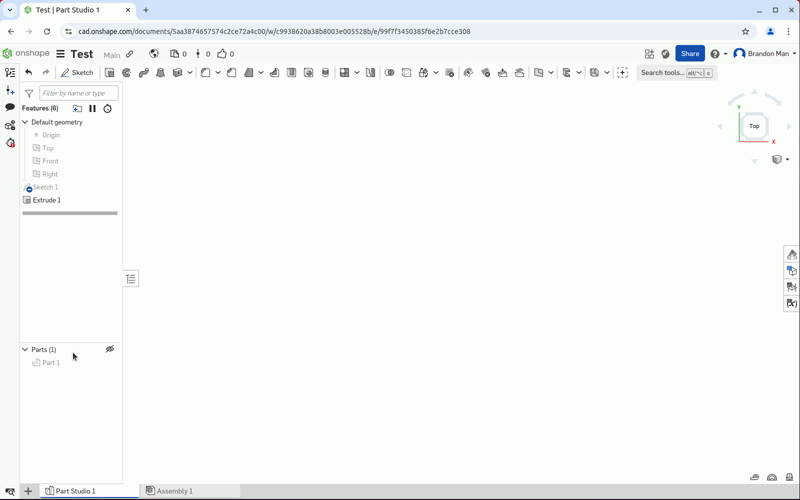
key(shift+y)
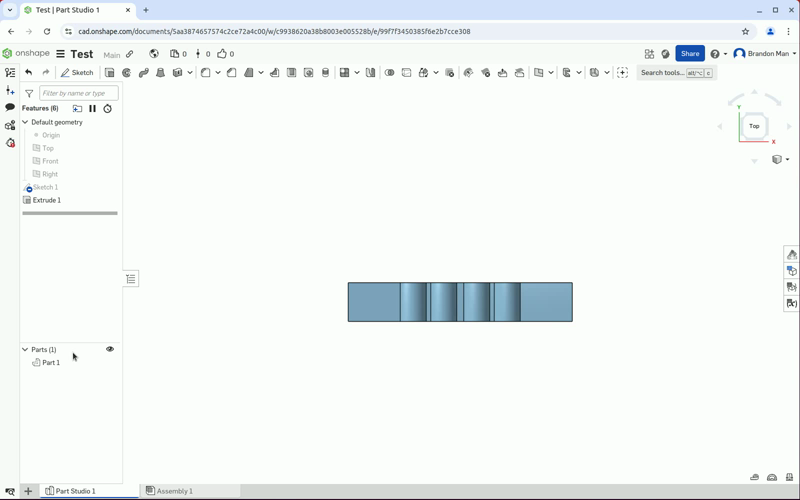
mouse_move(541, 75)
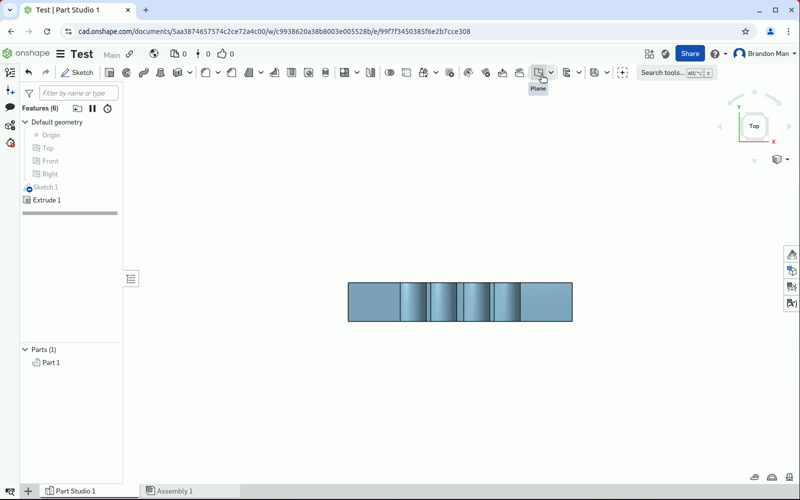
click(541, 75)
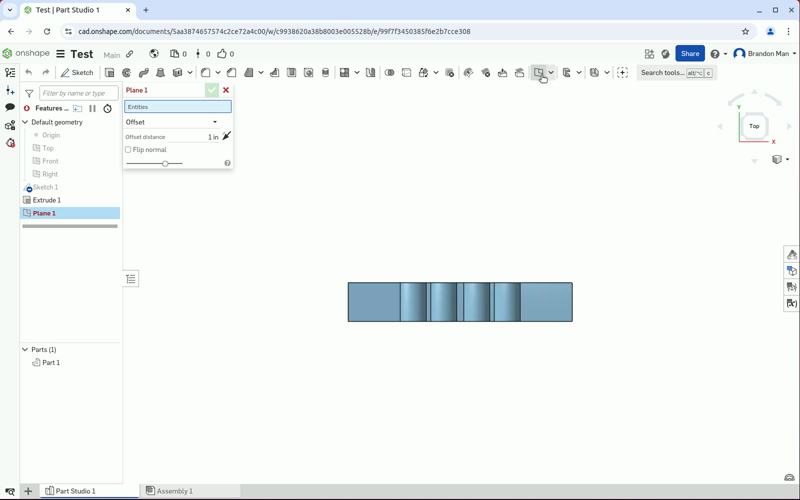
mouse_move(73, 150)
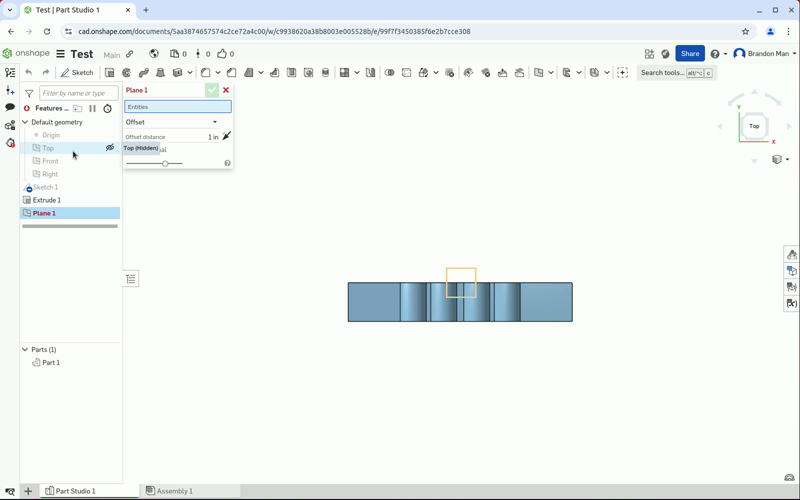
click(73, 150)
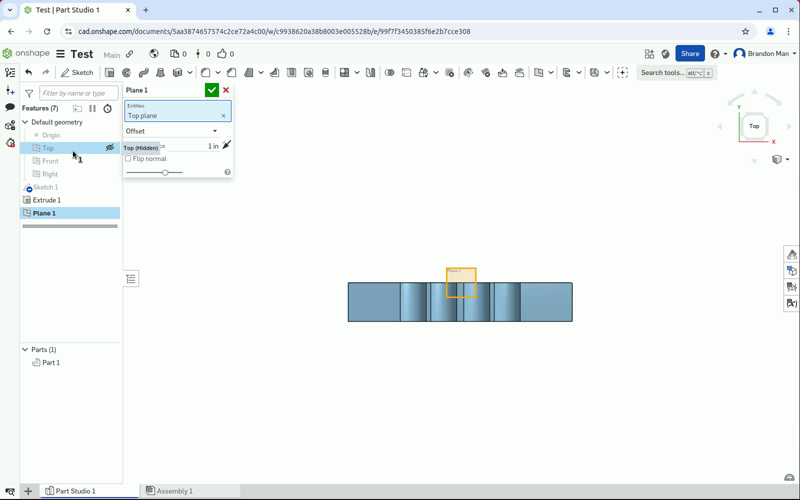
key(tab, 2)
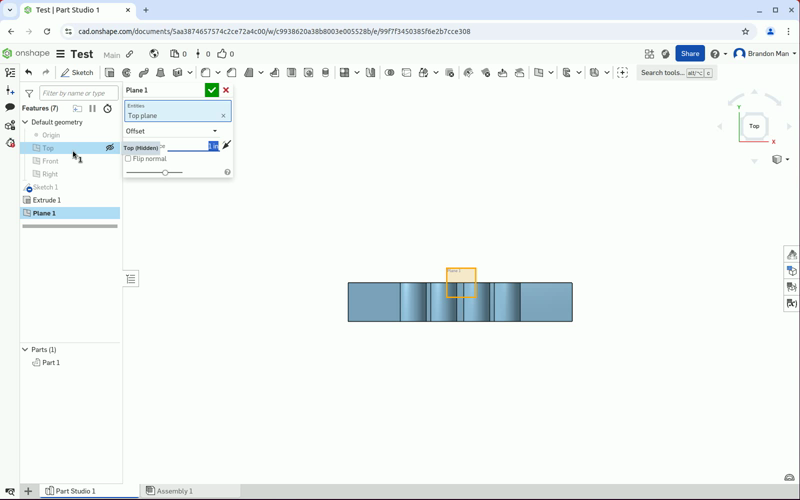
text(3.851)
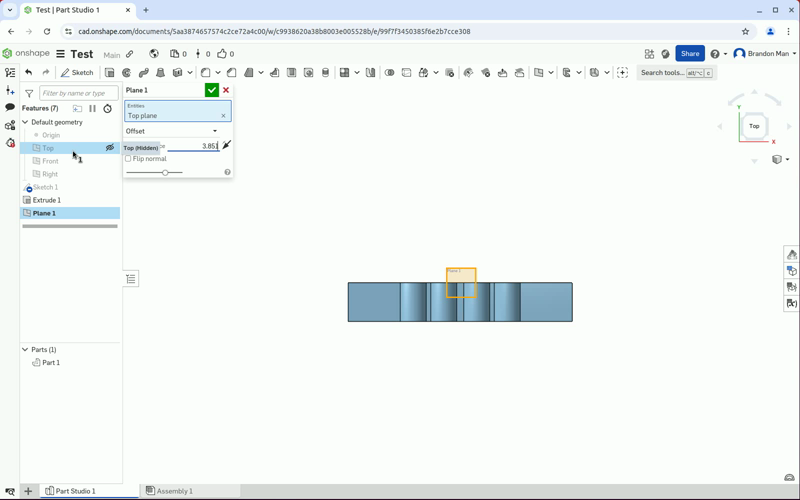
key(enter, 2)
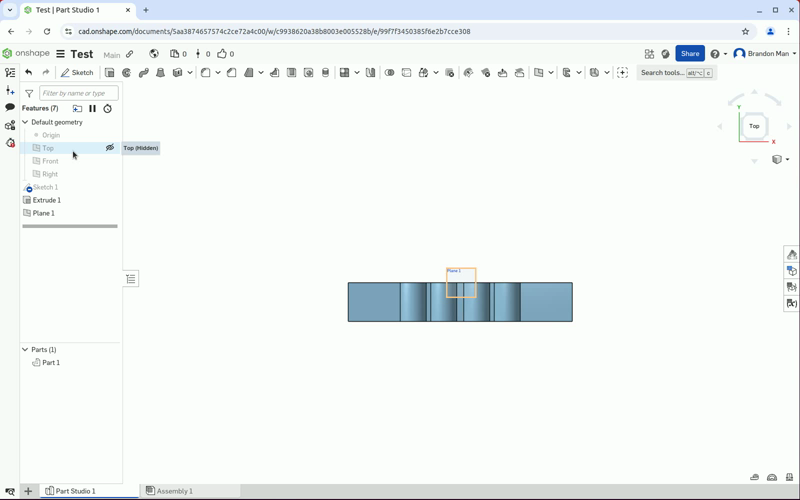
key(shift+s)
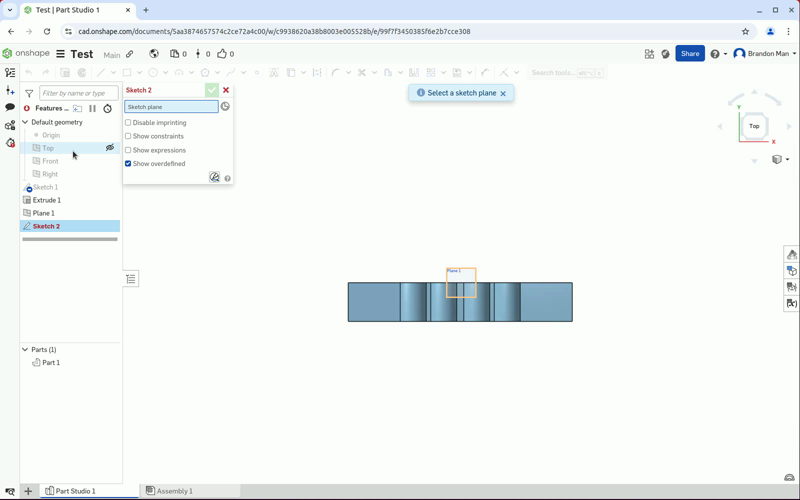
mouse_move(73, 215)
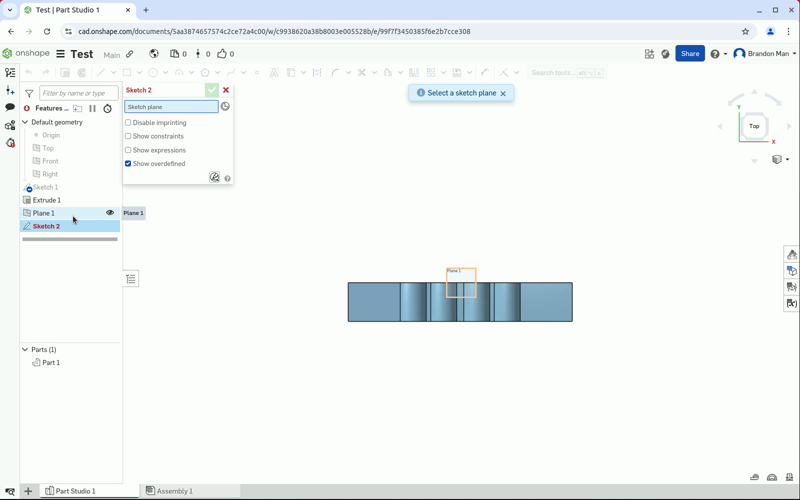
click(73, 215)
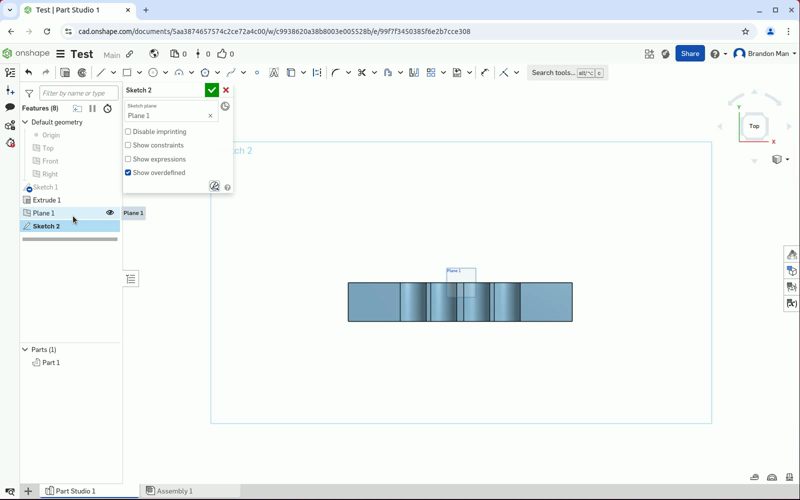
mouse_move(73, 352)
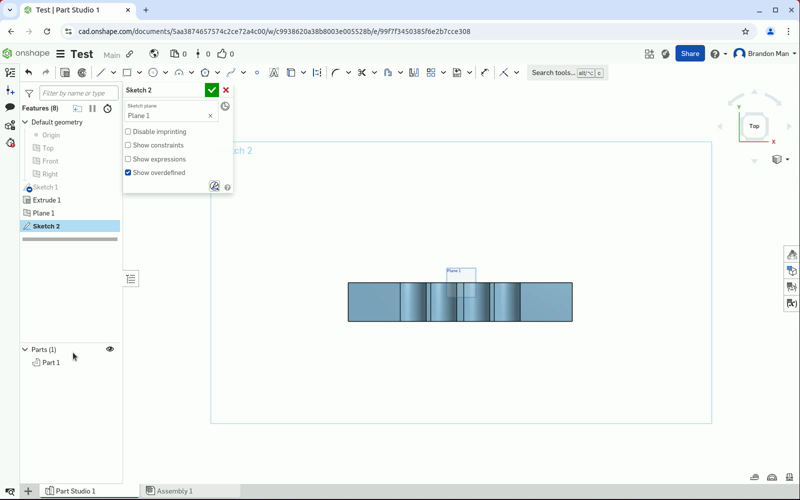
key(y)
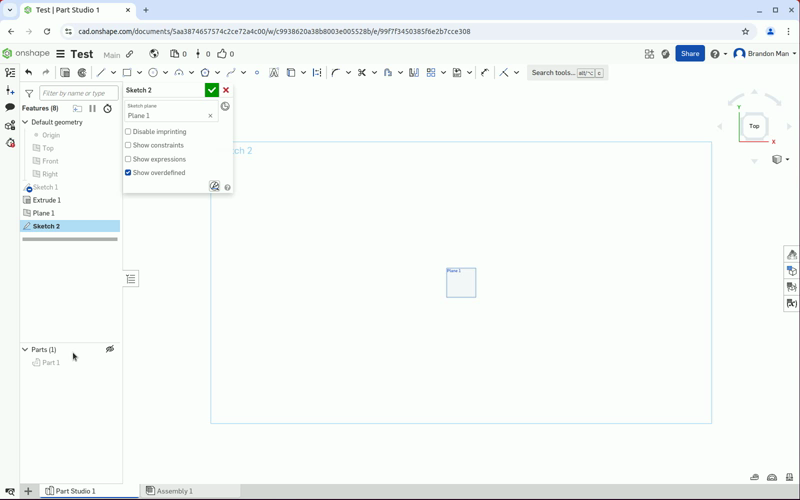
key(c)
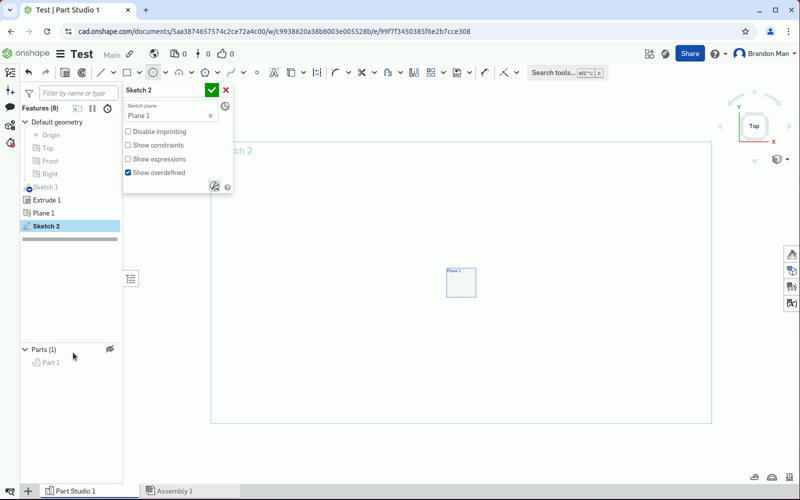
key_down(shift)
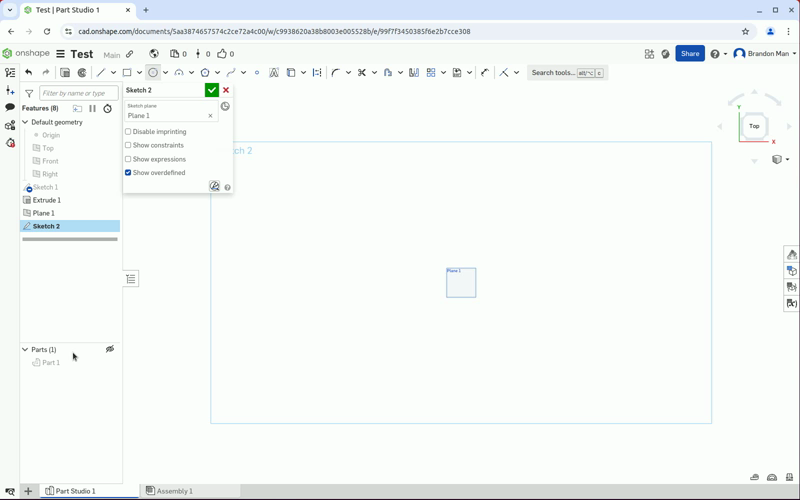
mouse_move(558, 301)
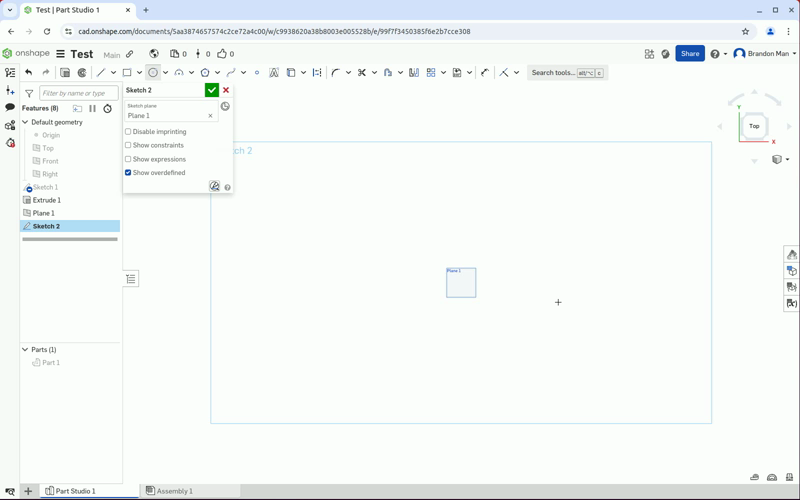
click(558, 301)
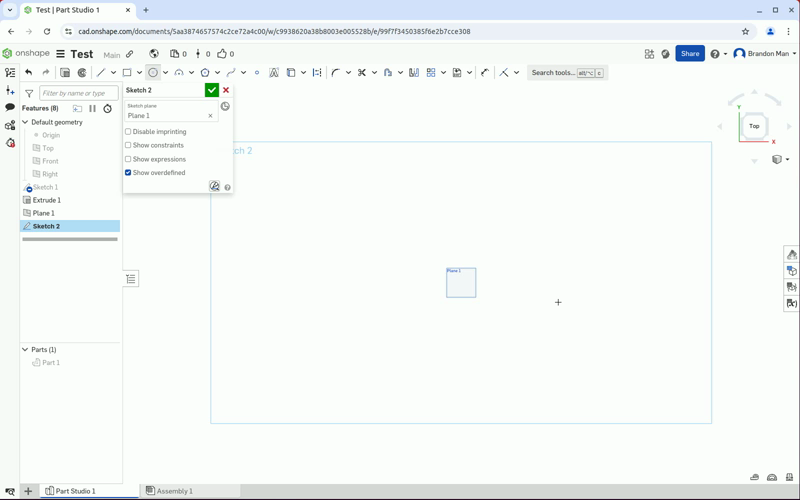
key_up(shift)
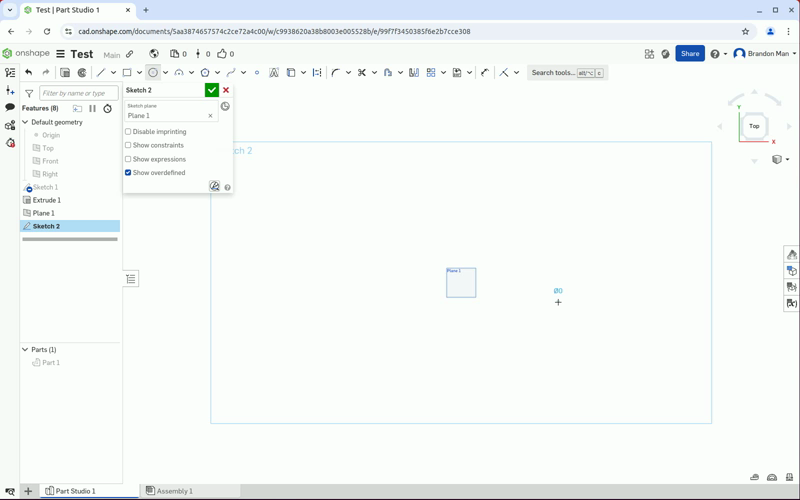
mouse_move(566, 301)
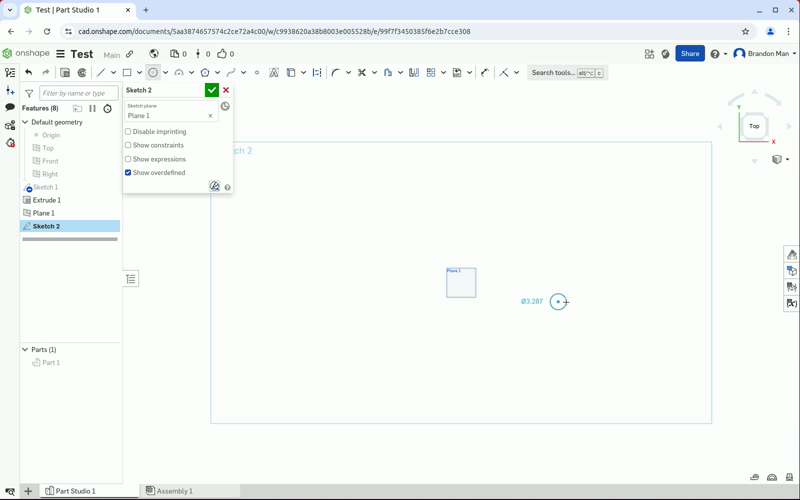
click(566, 301)
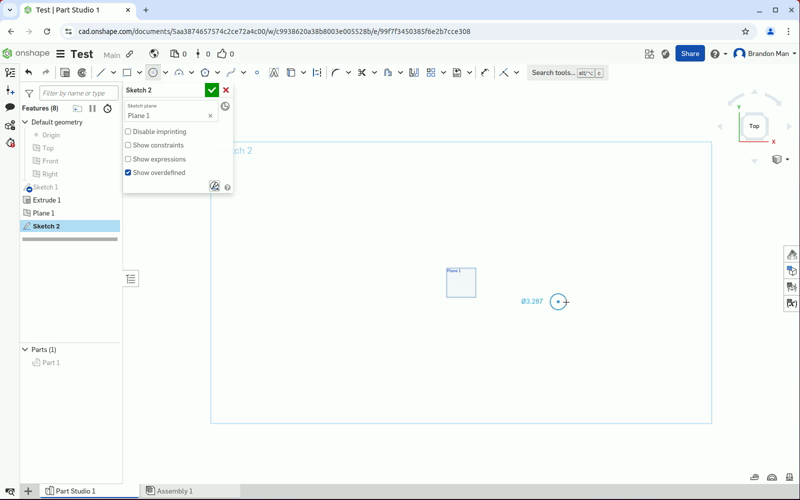
key(esc)
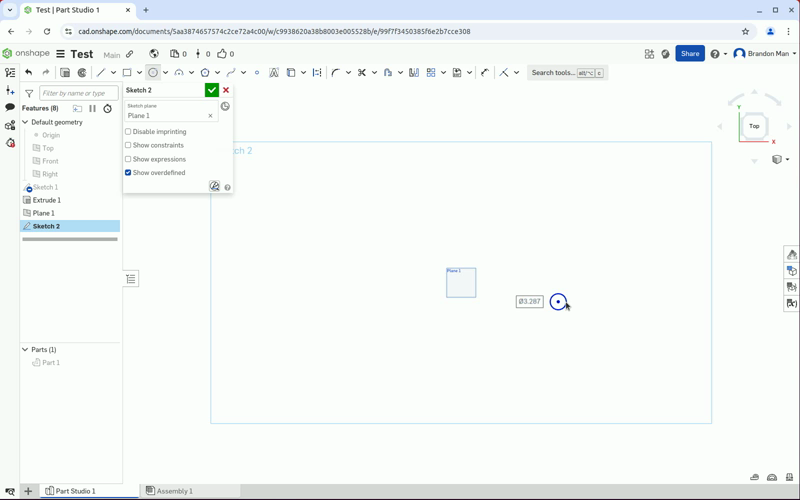
mouse_move(555, 298)
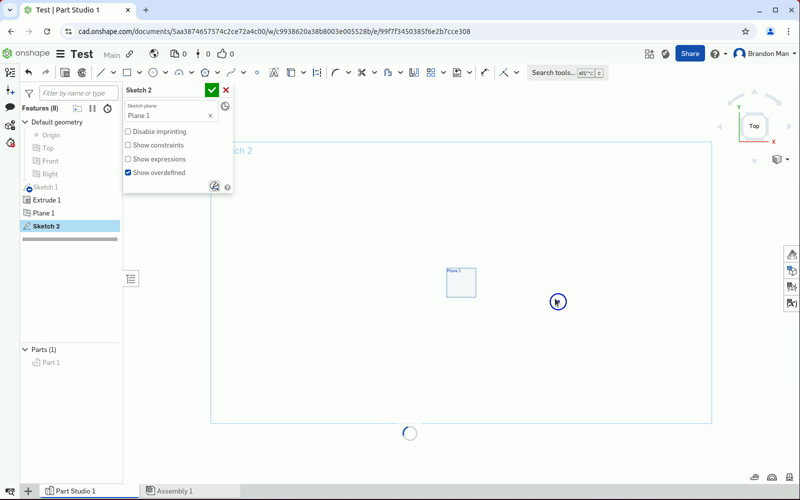
scroll(6)
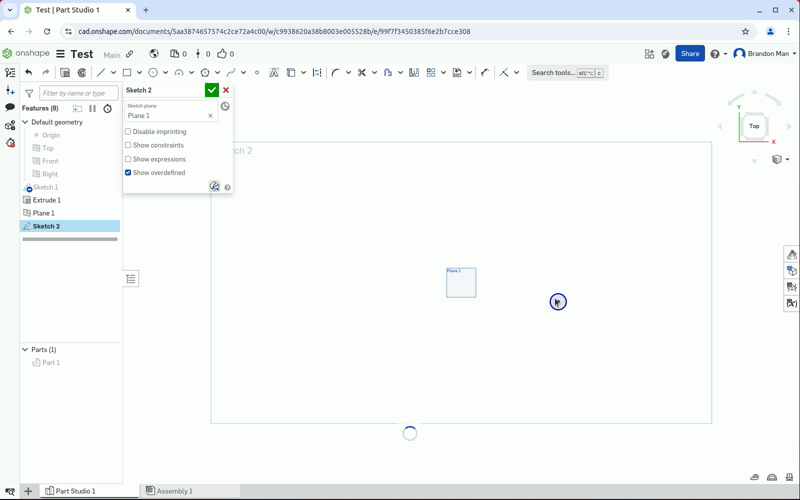
scroll(6)
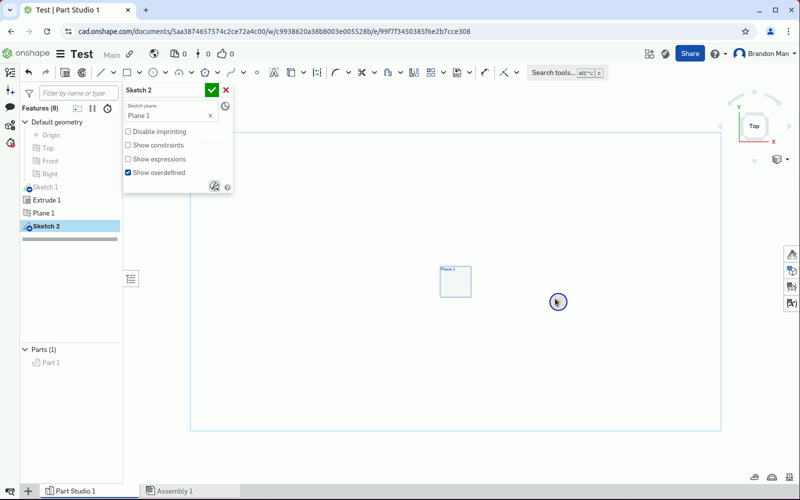
scroll(6)
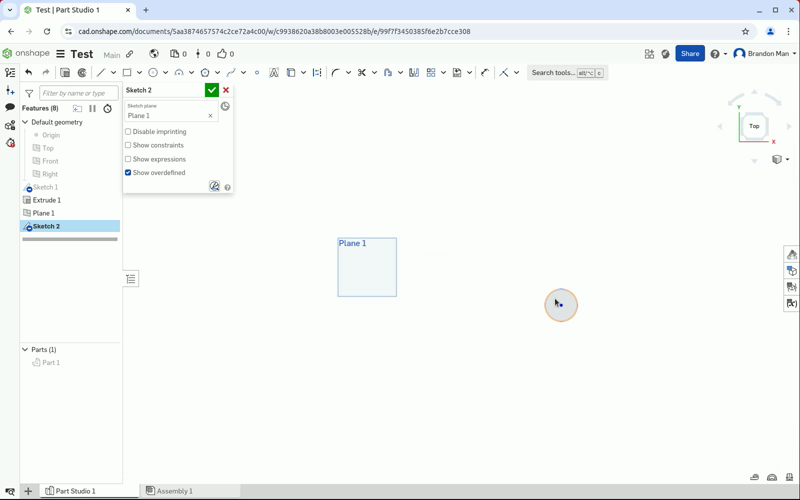
scroll(6)
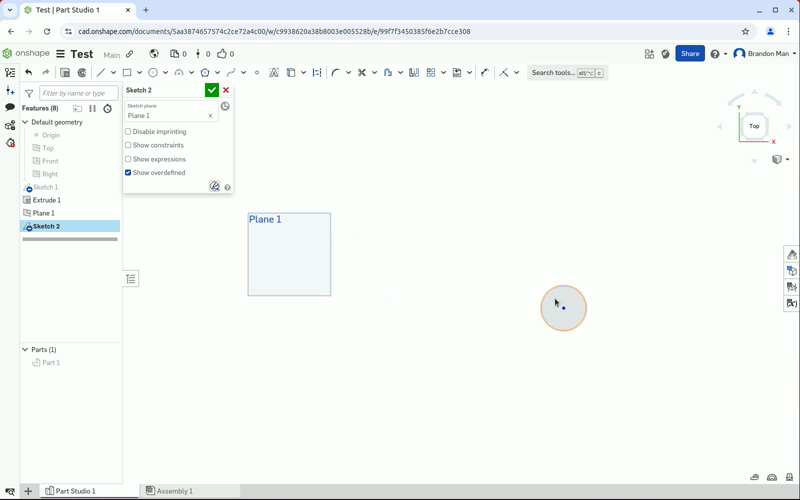
scroll(6)
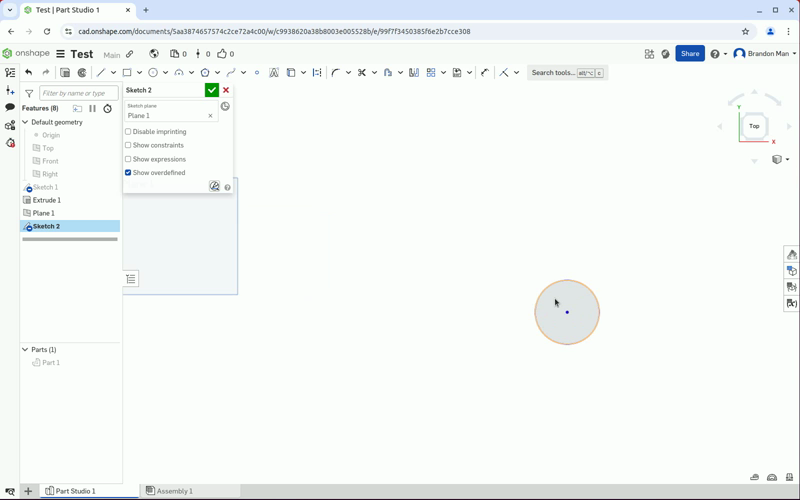
scroll(6)
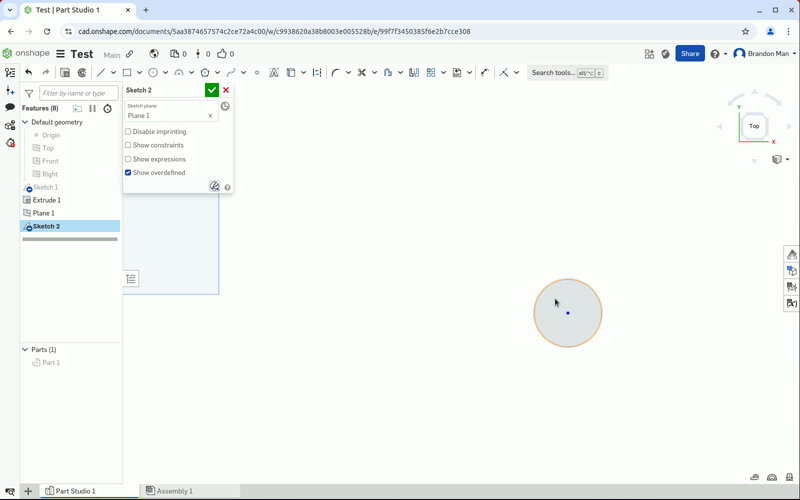
scroll(6)
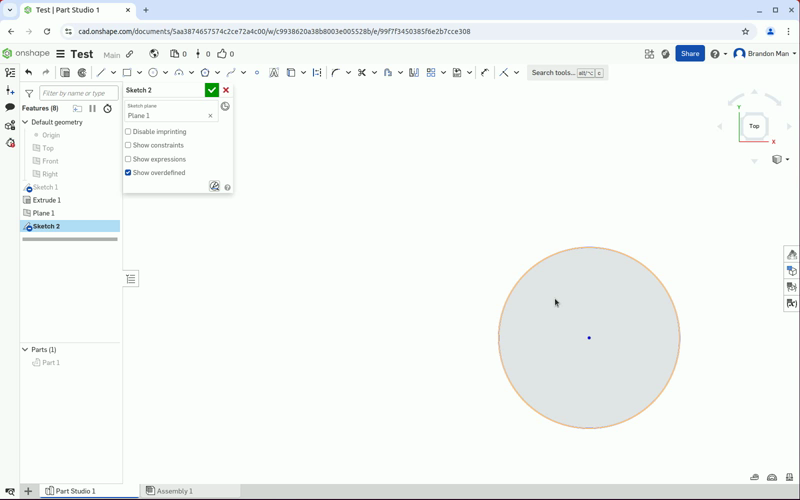
click(555, 298)
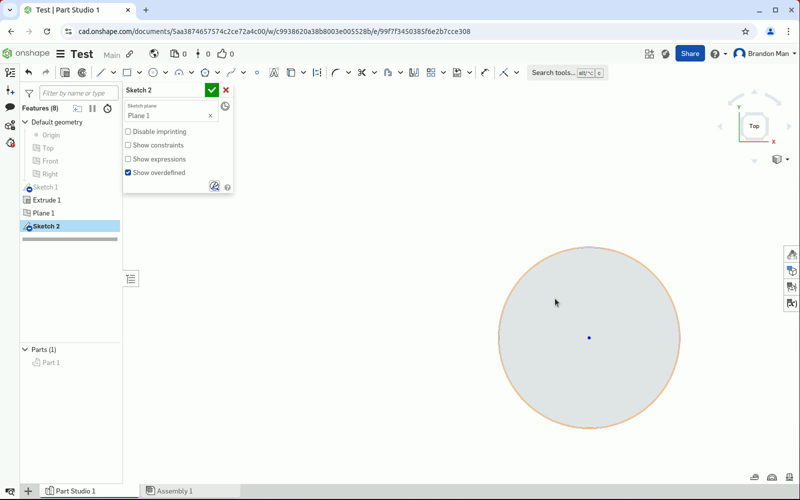
scroll(-6)
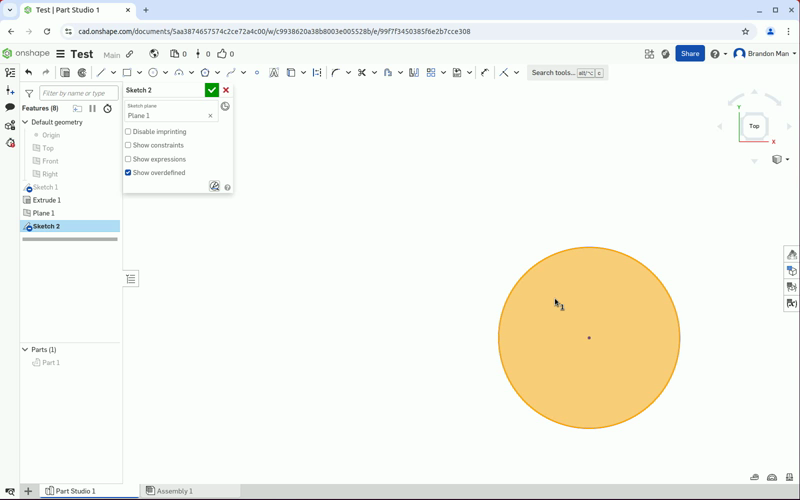
scroll(-6)
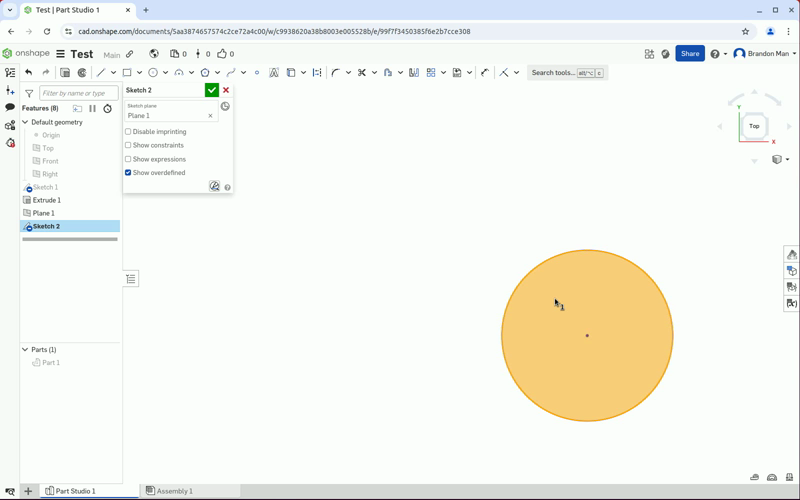
scroll(-6)
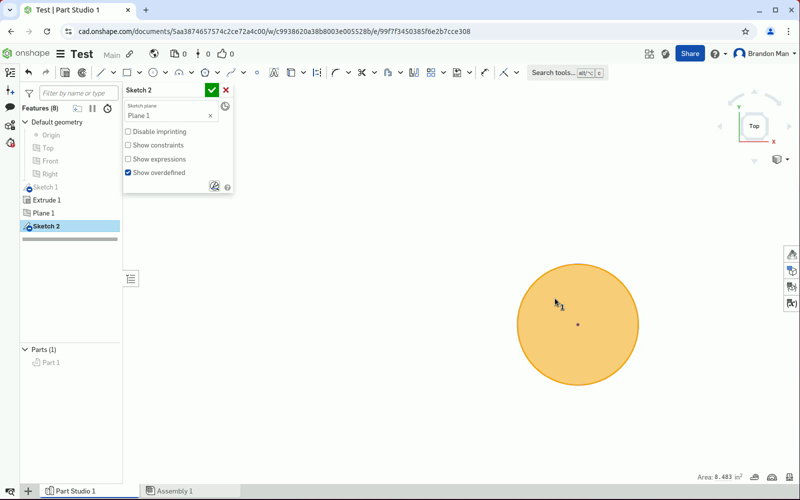
scroll(-6)
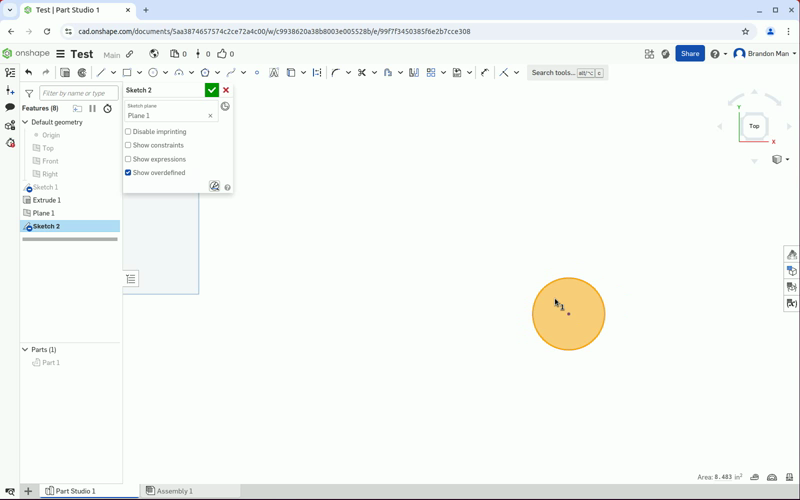
scroll(-6)
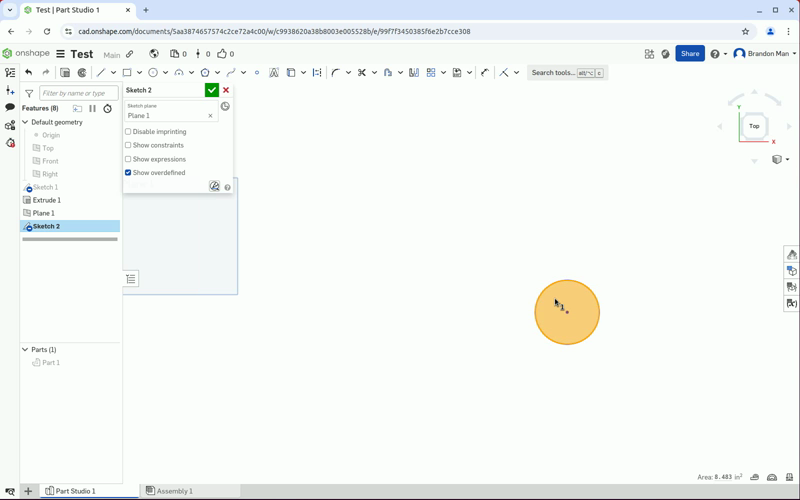
scroll(-6)
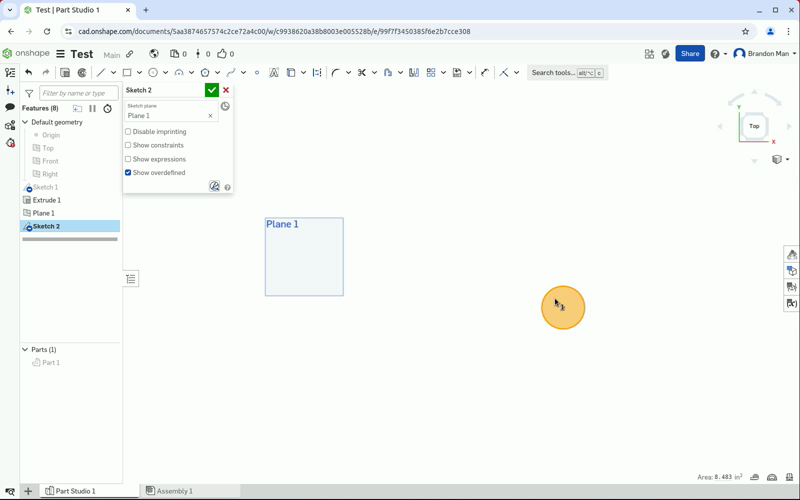
scroll(-6)
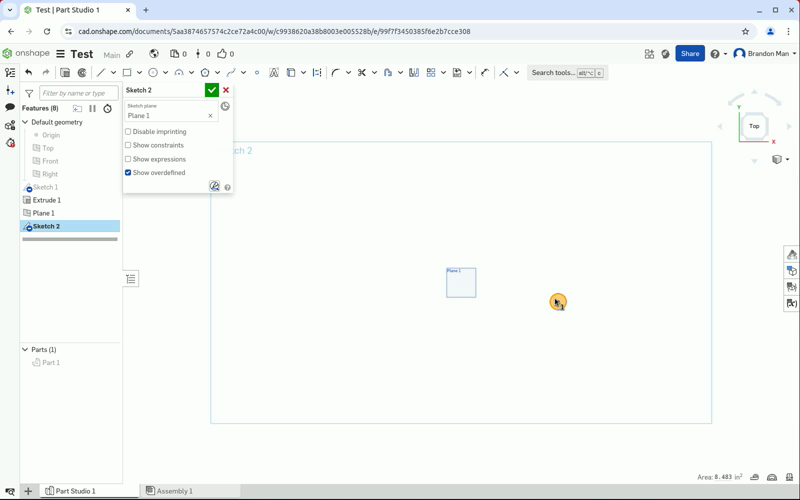
mouse_move(73, 352)
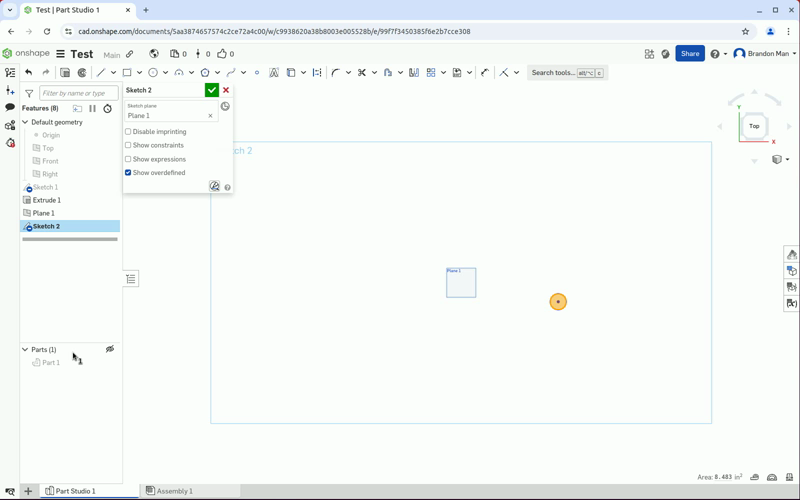
key(shift+y)
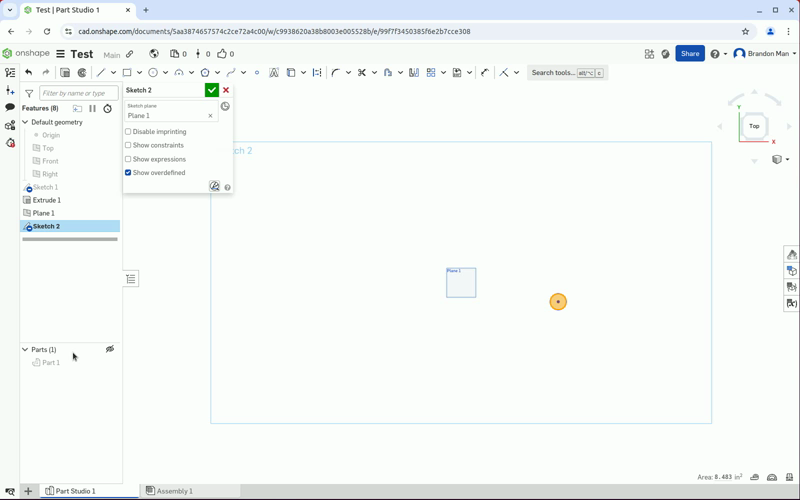
key(shift+e)
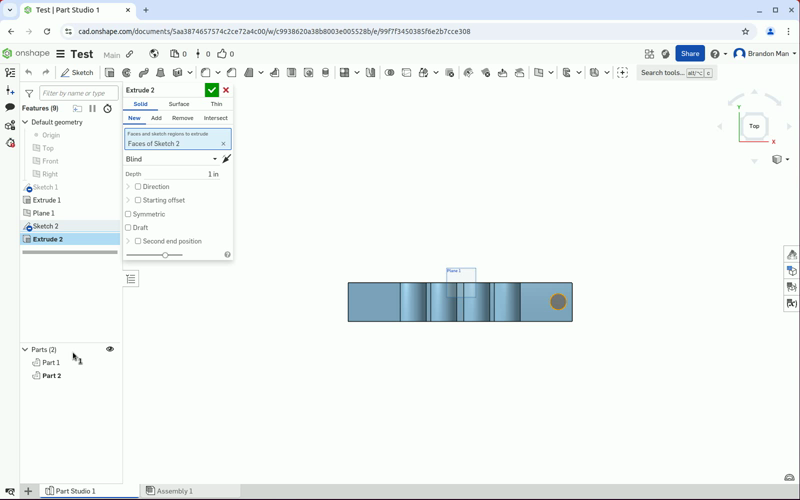
mouse_move(143, 106)
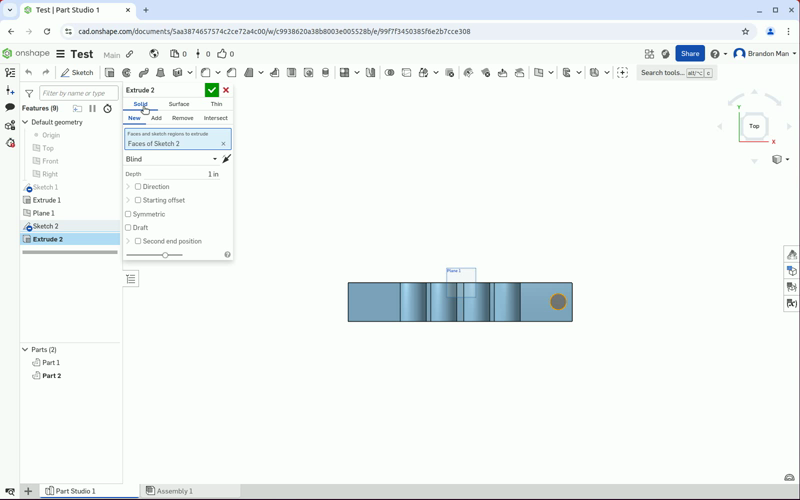
click(143, 106)
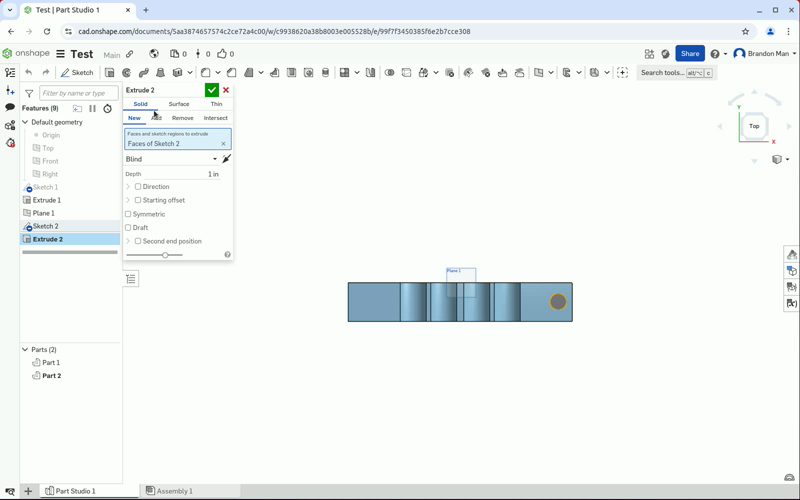
mouse_move(186, 120)
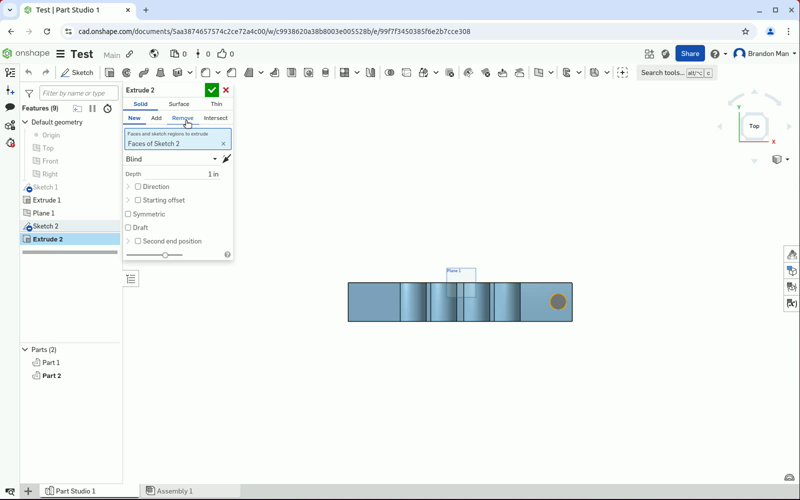
click(186, 120)
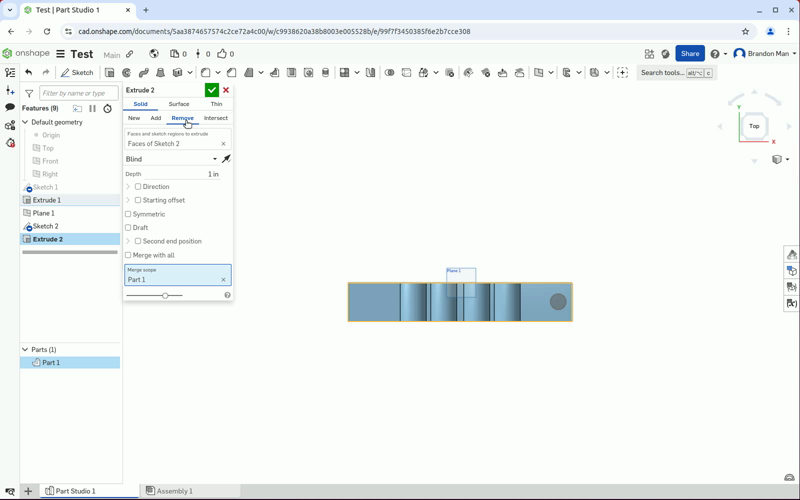
key(tab, 4)
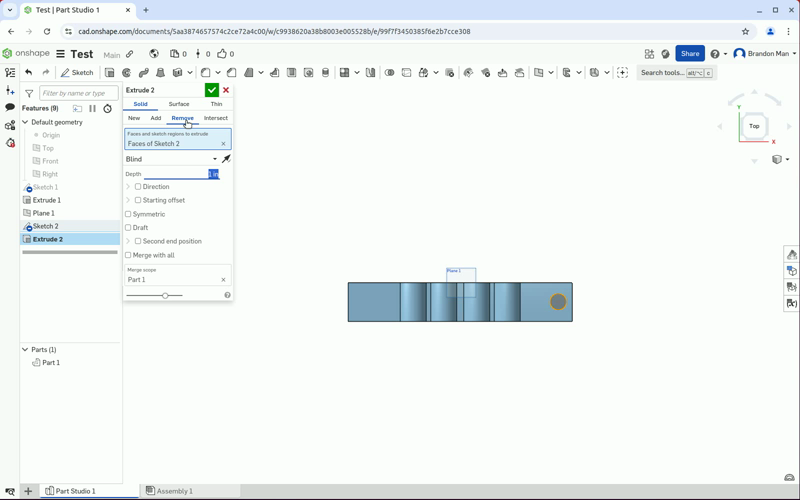
text(26.478)
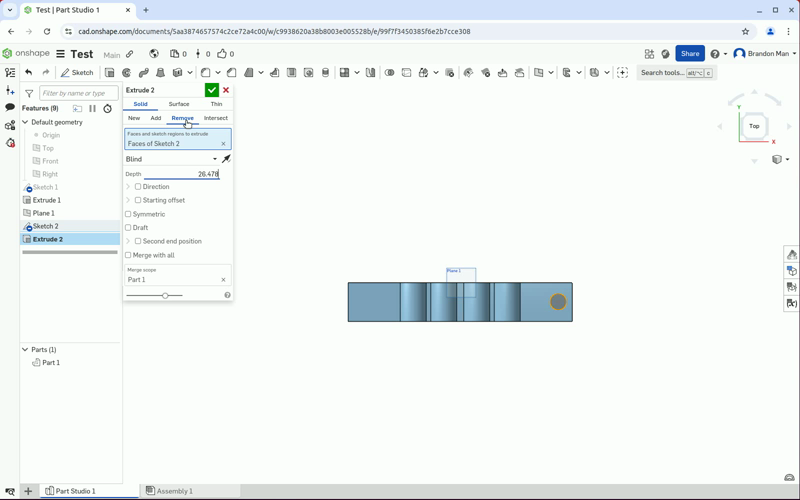
key(tab, 6)
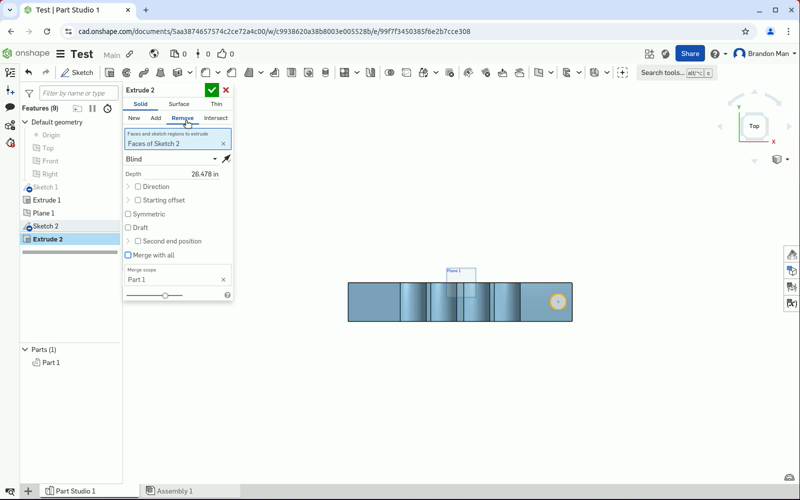
key(space)
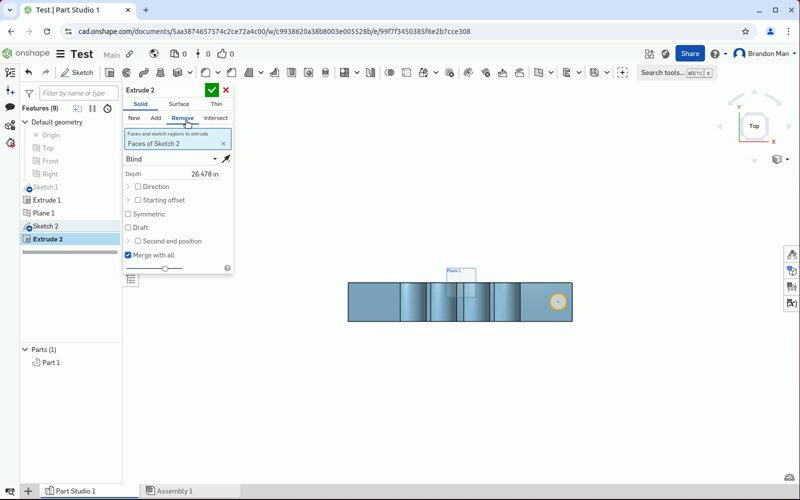
key(enter)
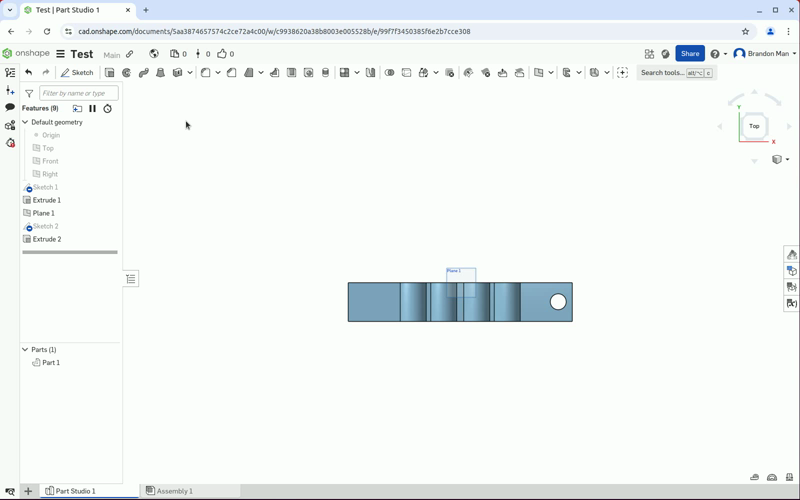
key(shift+h)
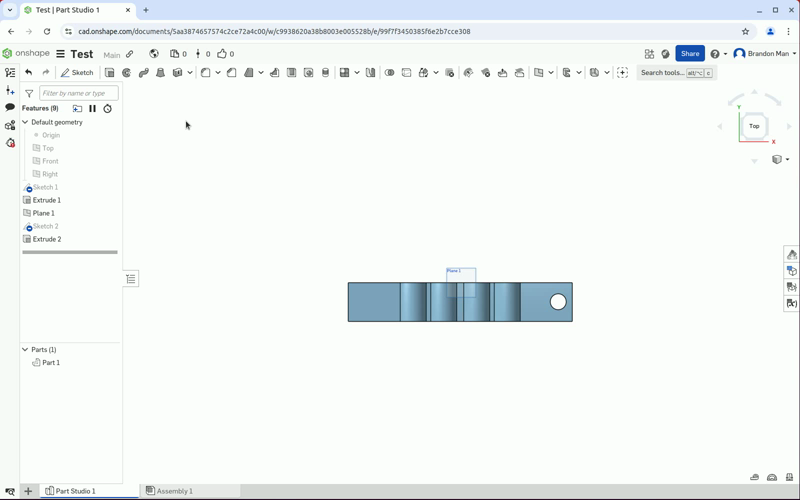
key(shift+h)
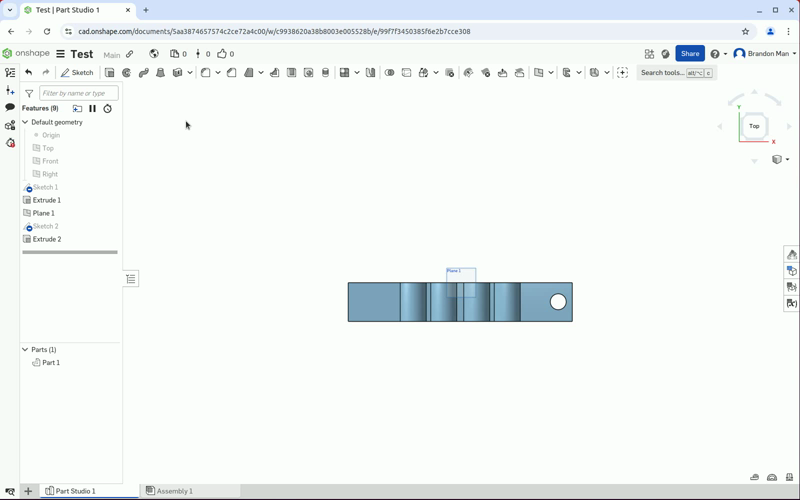
mouse_move(73, 189)
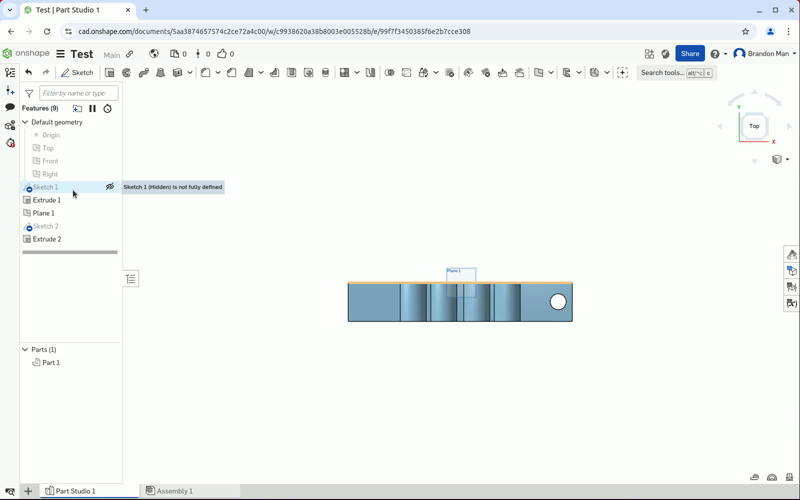
click(73, 189)
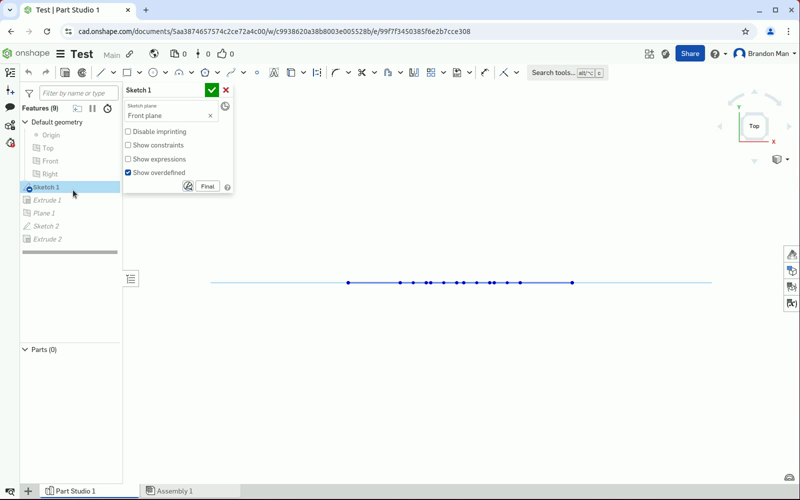
mouse_move(229, 92)
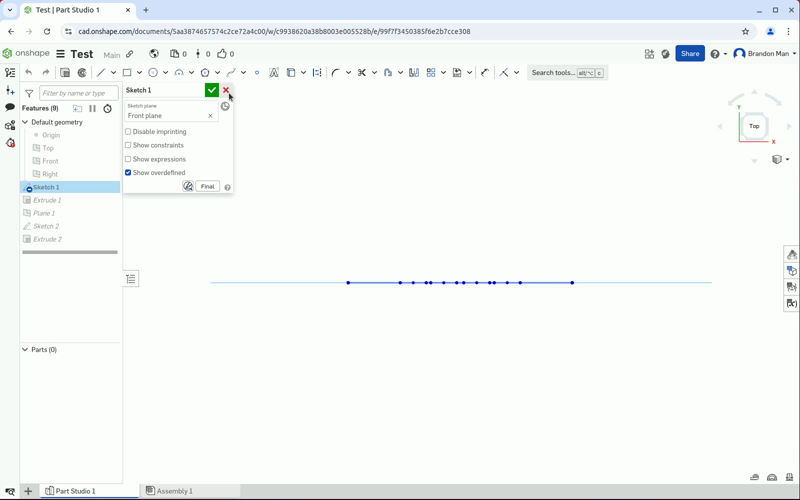
click(229, 92)
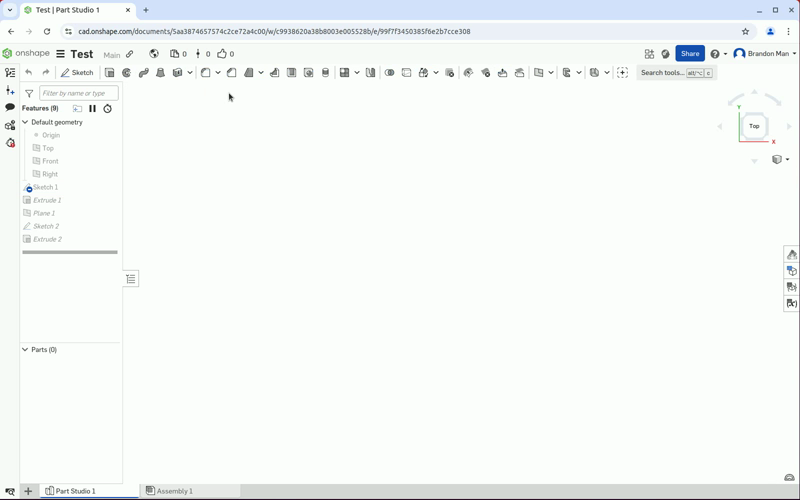
key(shift+s)
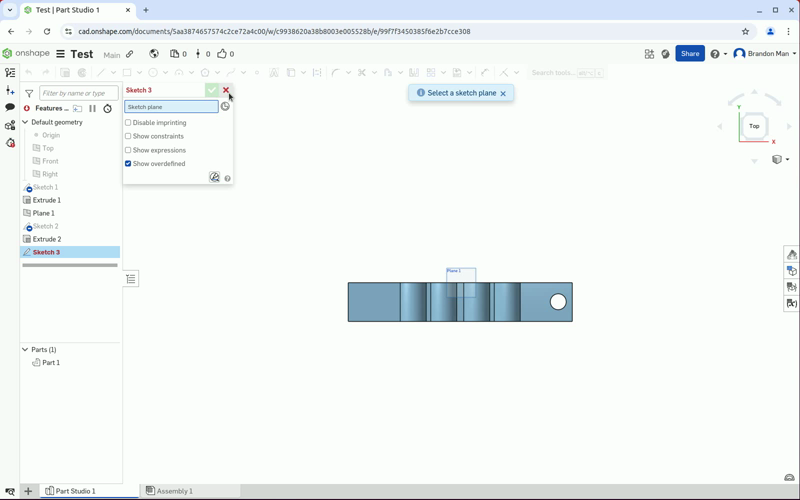
mouse_move(73, 215)
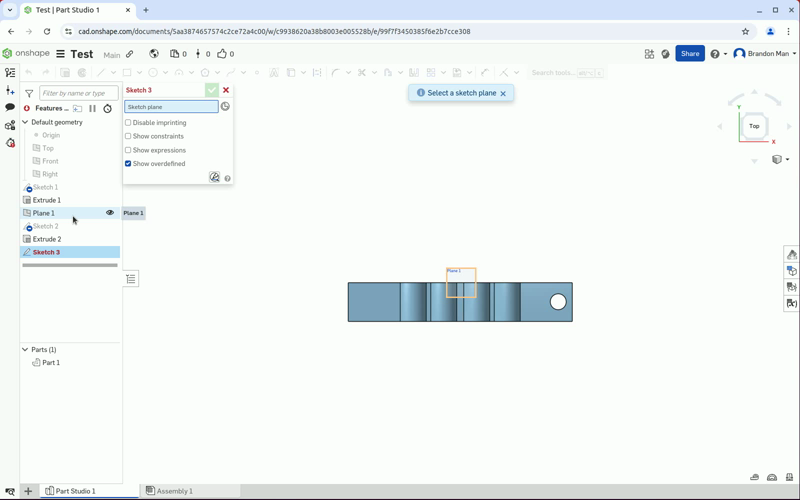
click(73, 215)
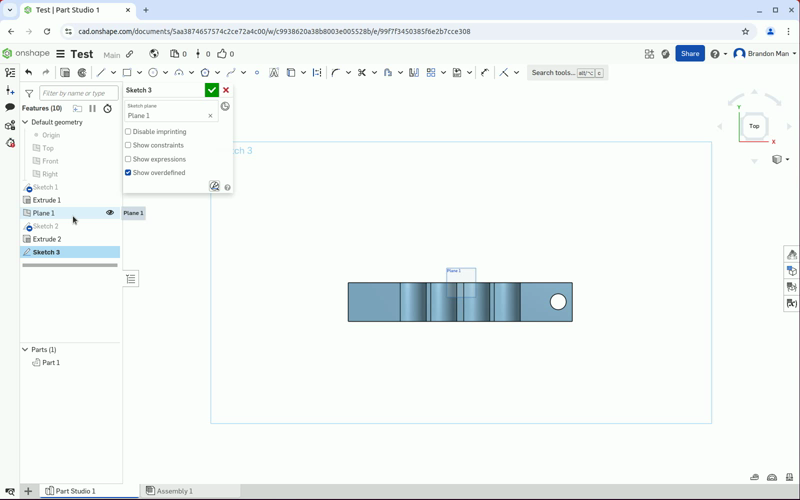
mouse_move(73, 352)
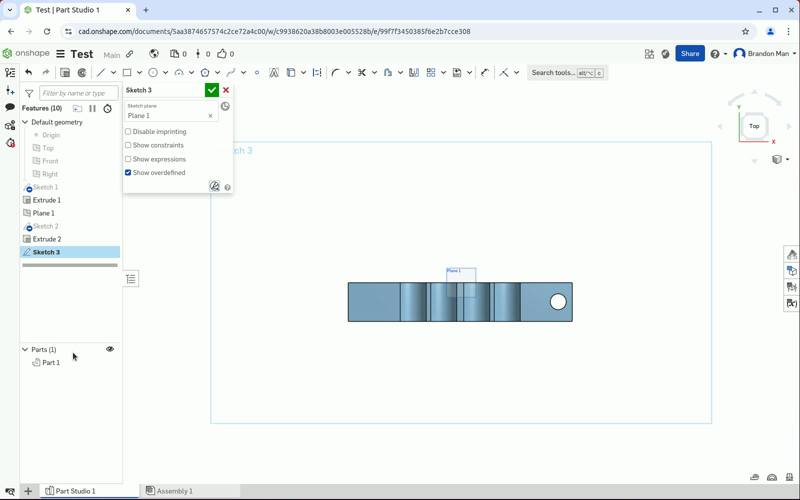
key(y)
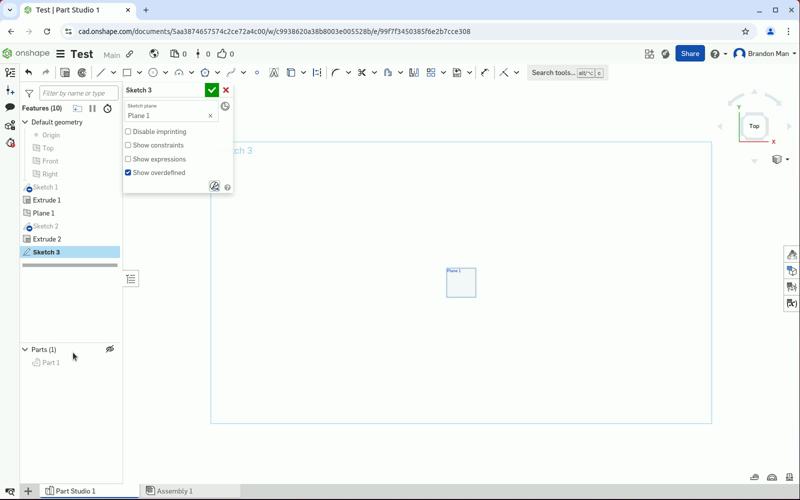
key(c)
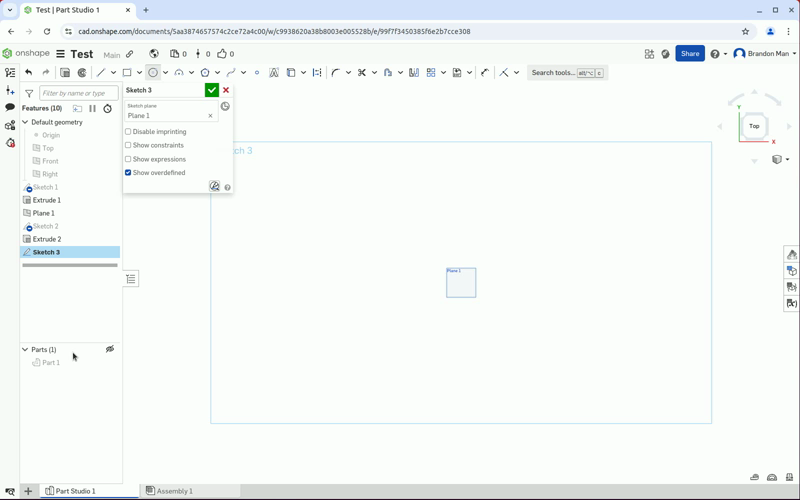
key_down(shift)
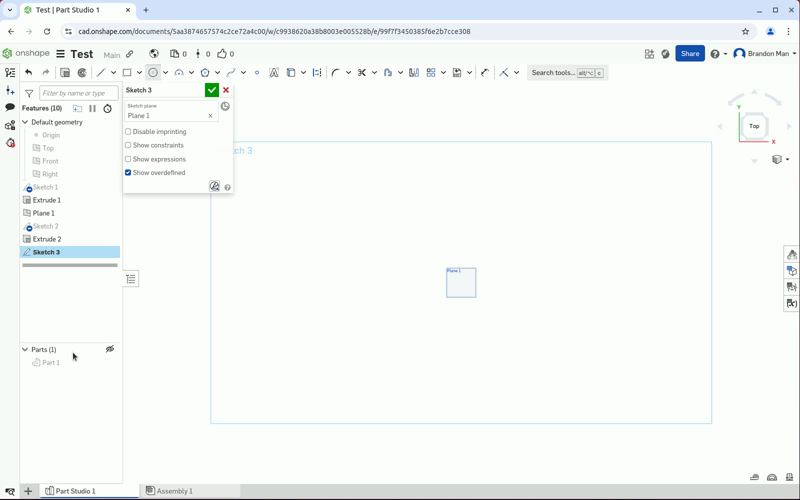
mouse_move(538, 301)
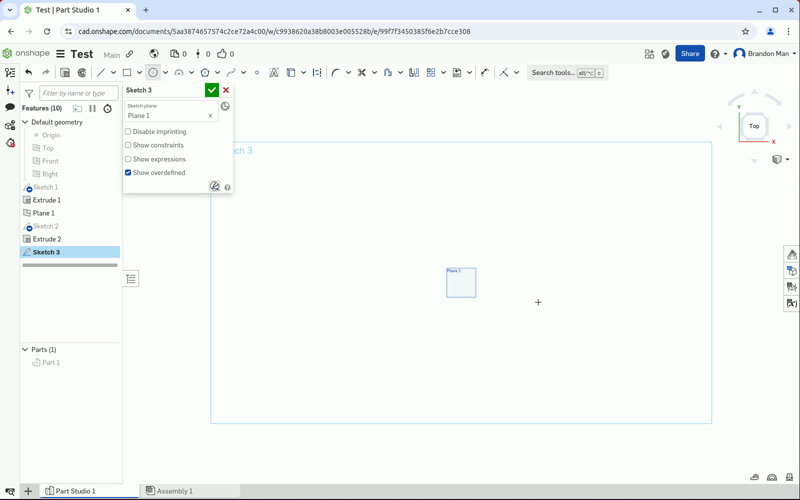
click(538, 301)
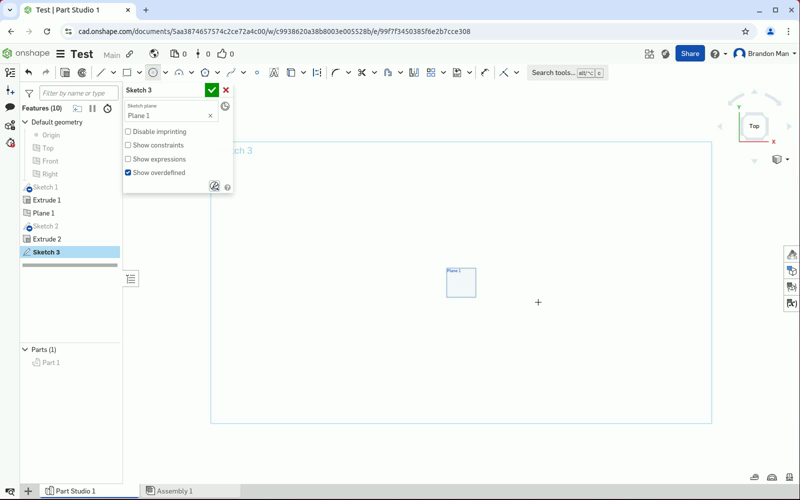
key_up(shift)
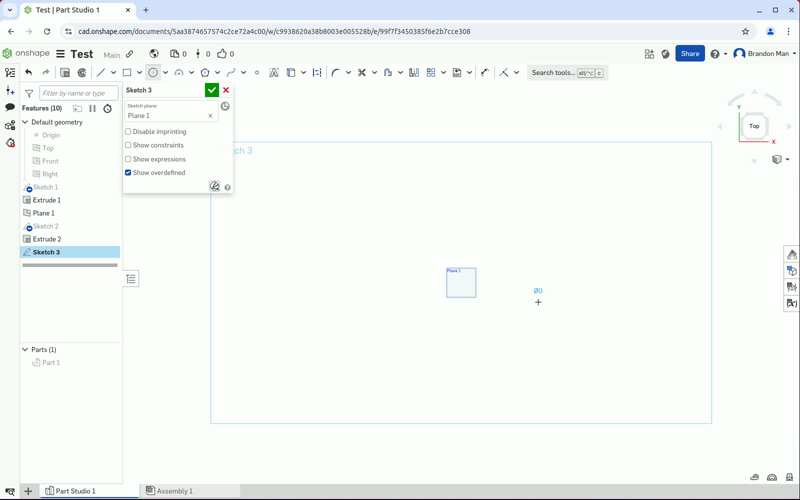
mouse_move(546, 301)
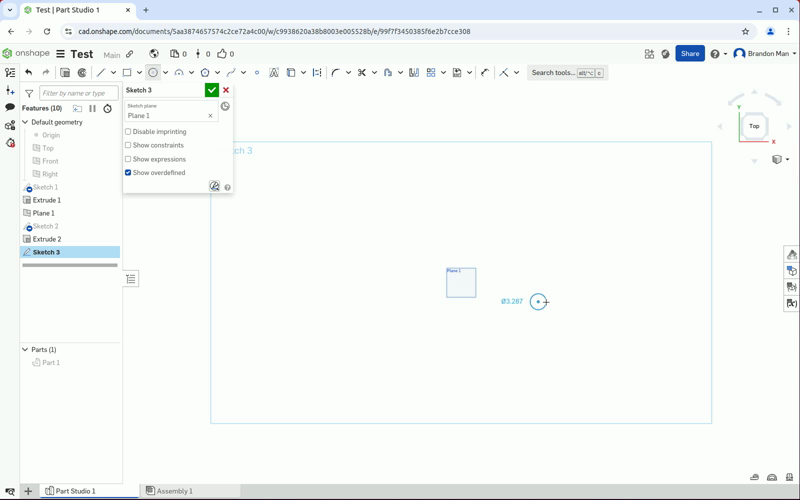
click(546, 301)
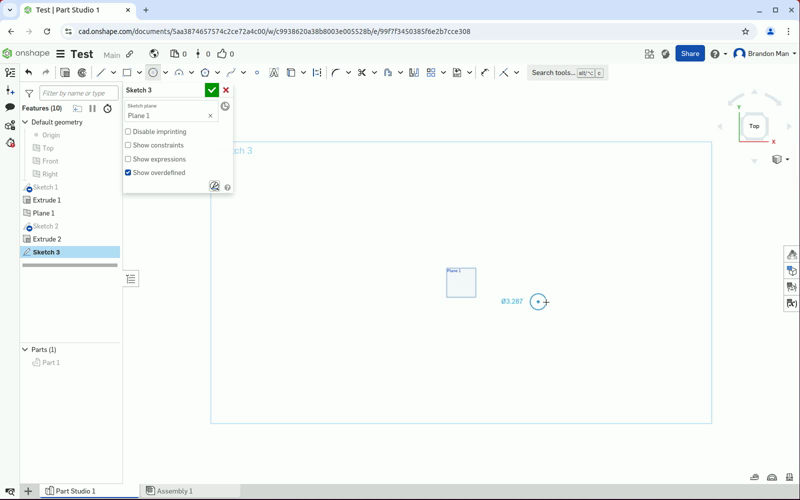
key(esc)
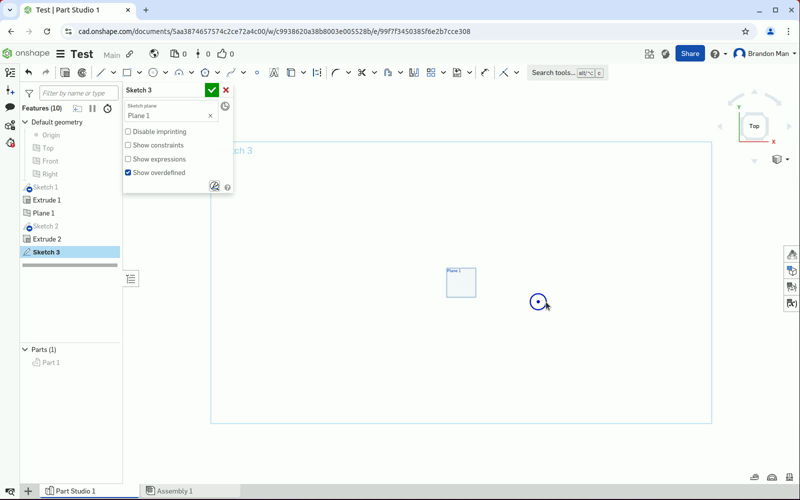
mouse_move(545, 299)
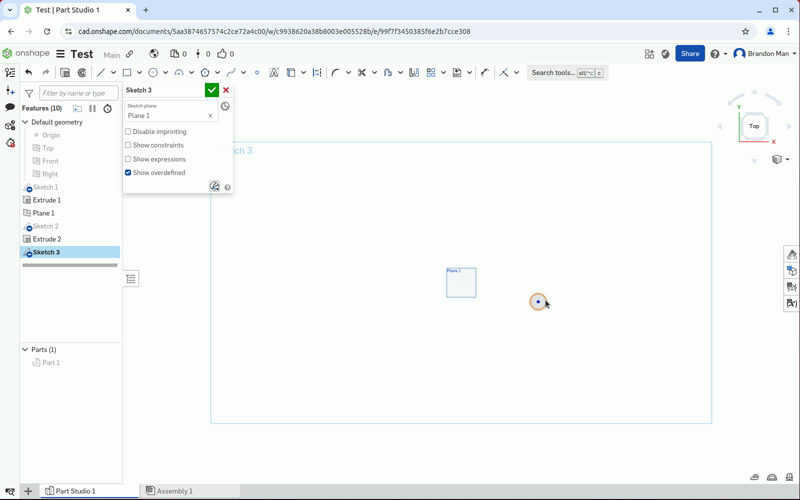
scroll(6)
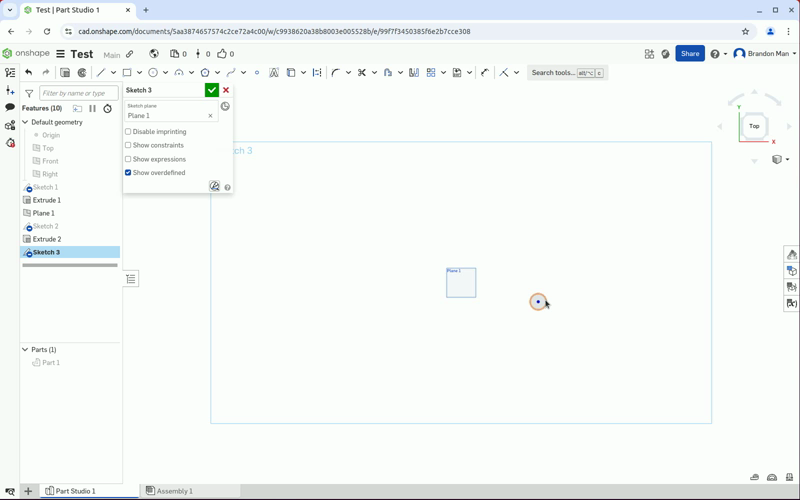
scroll(6)
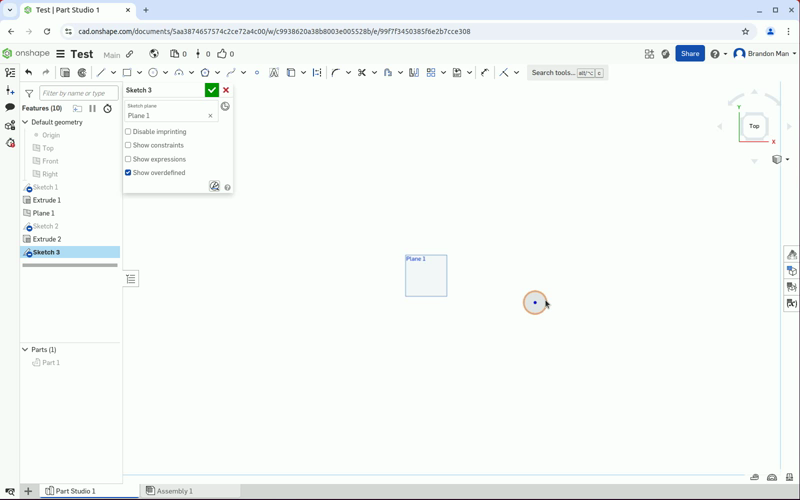
scroll(6)
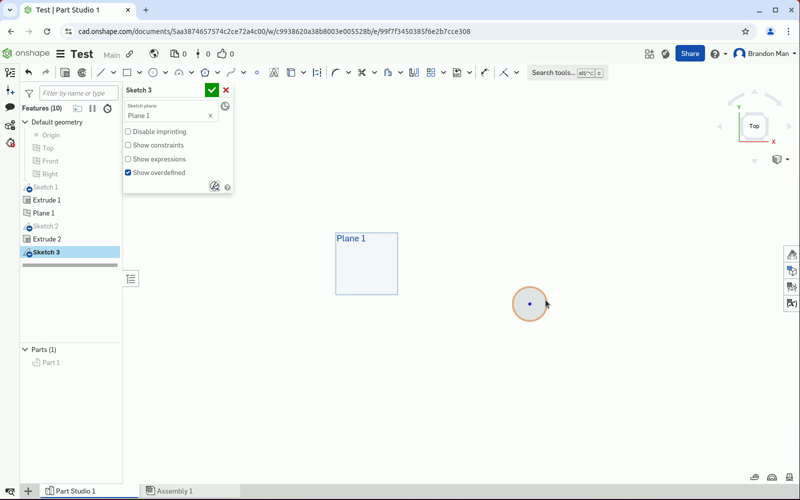
scroll(6)
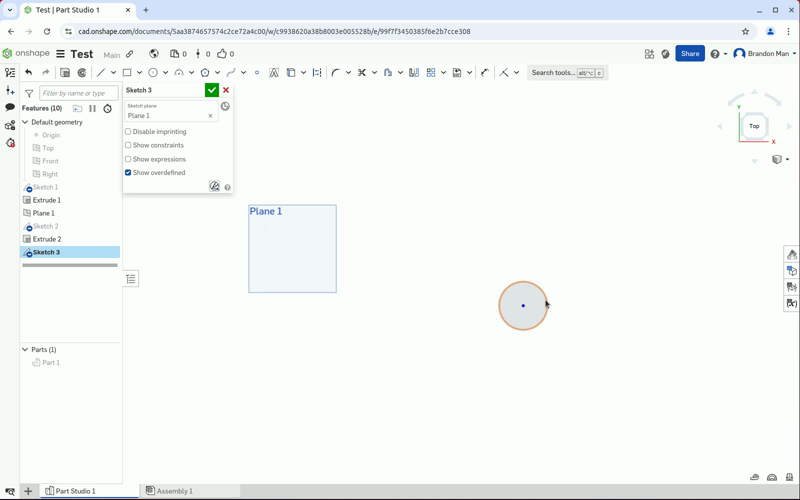
scroll(6)
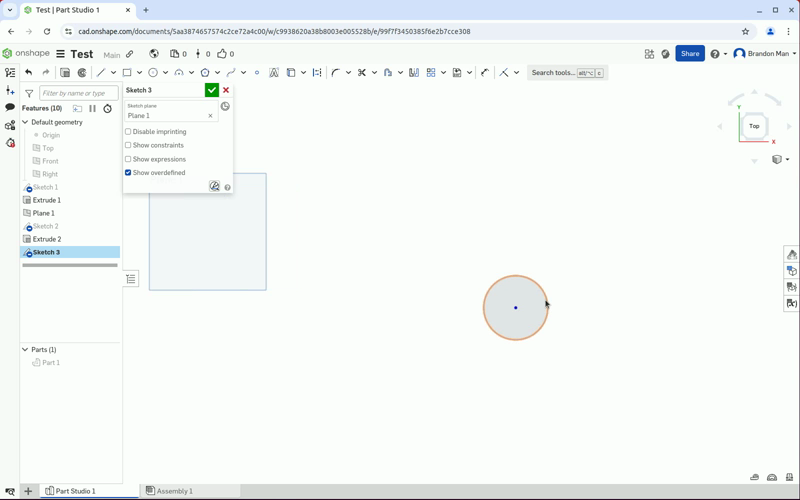
scroll(6)
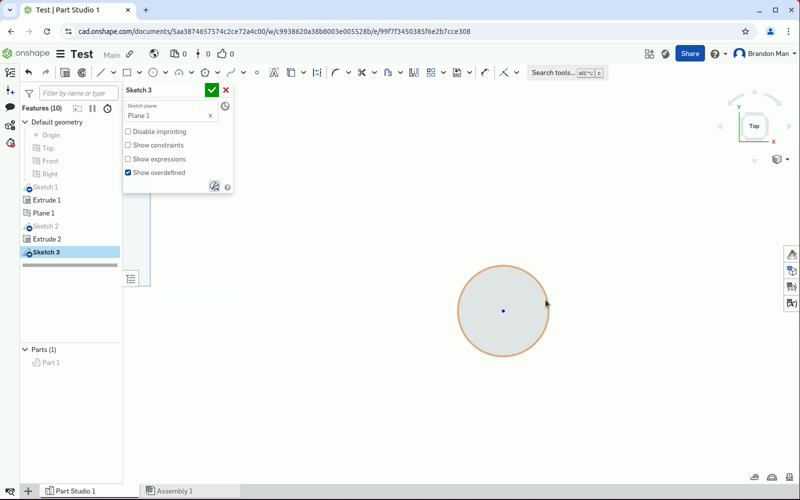
scroll(6)
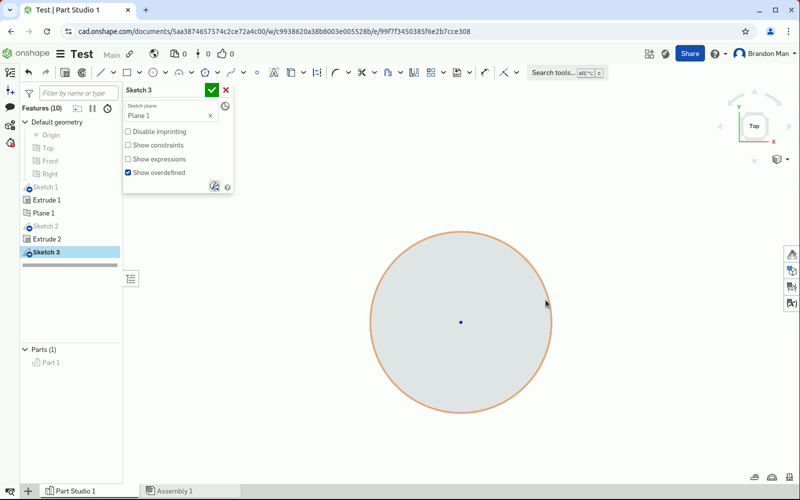
click(545, 299)
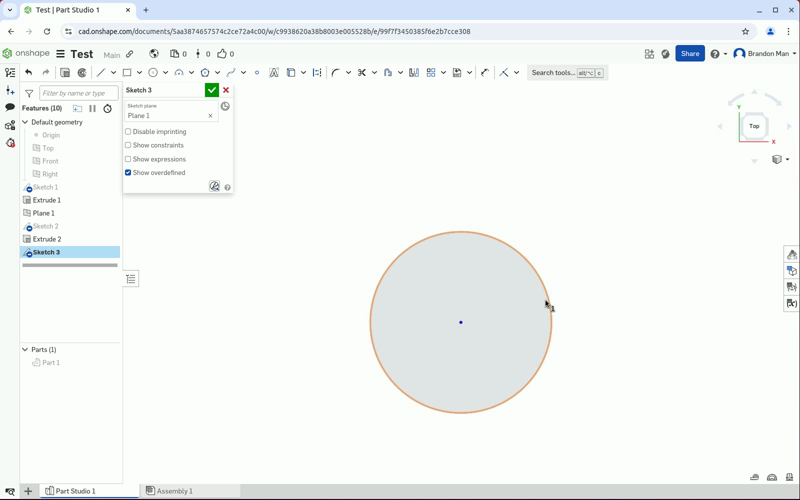
scroll(-6)
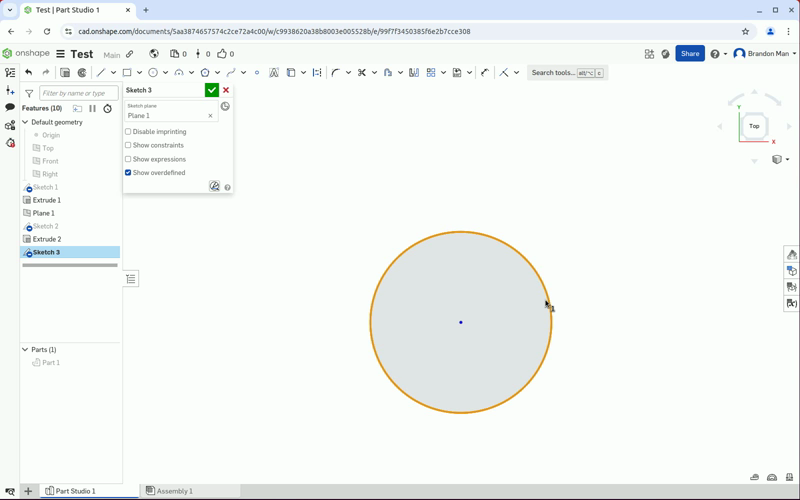
scroll(-6)
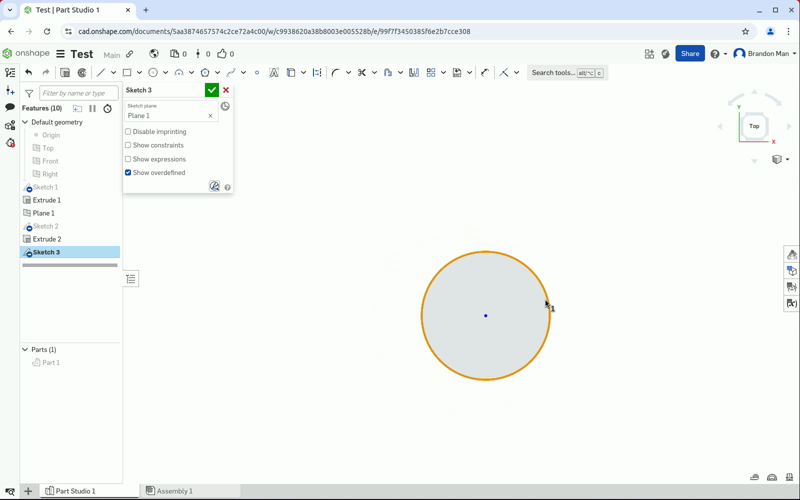
scroll(-6)
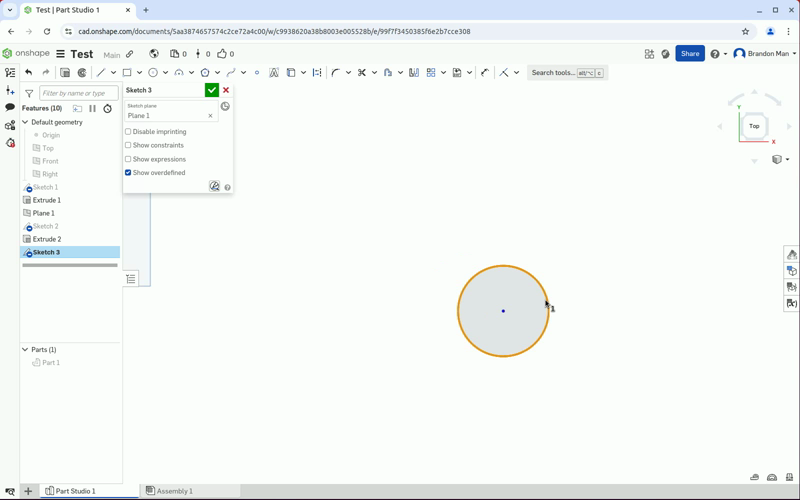
scroll(-6)
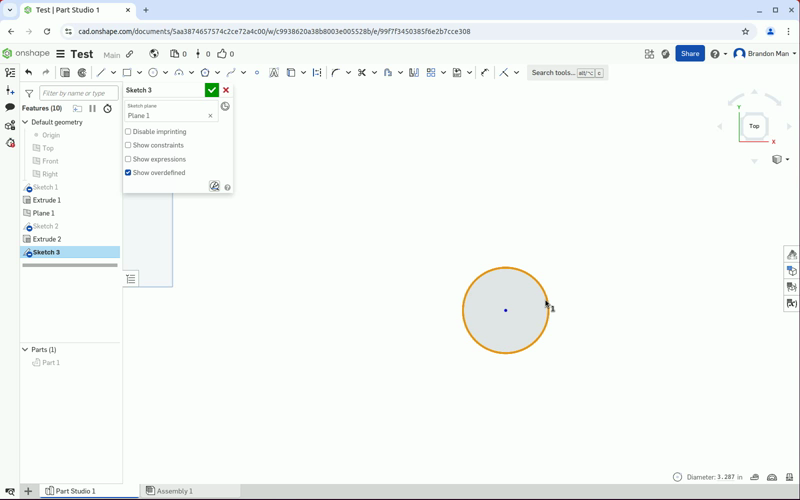
scroll(-6)
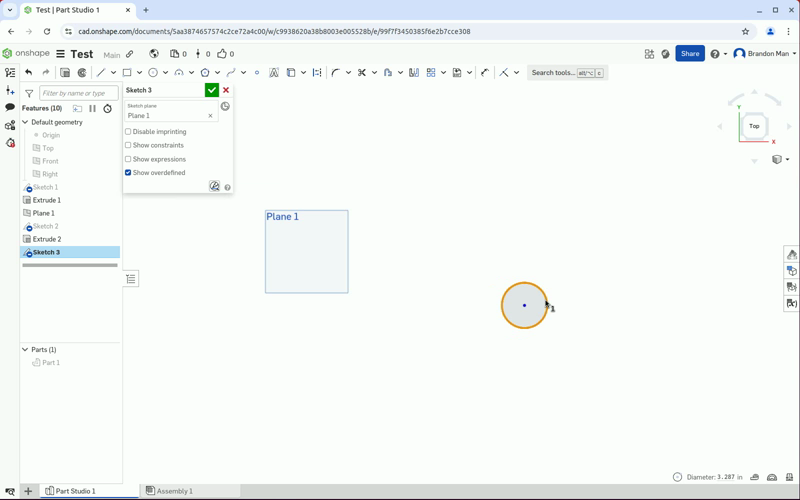
scroll(-6)
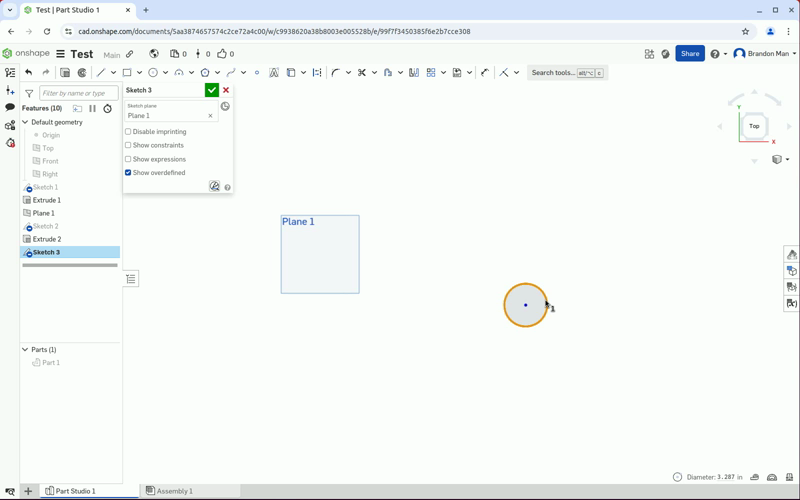
scroll(-6)
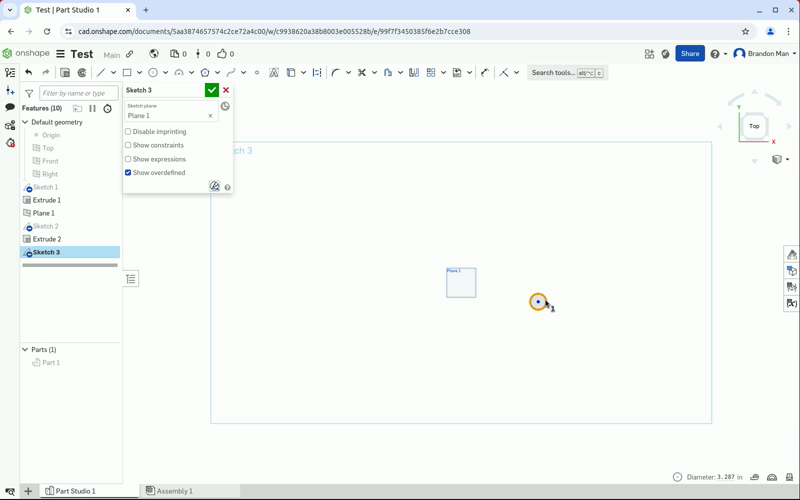
mouse_move(73, 352)
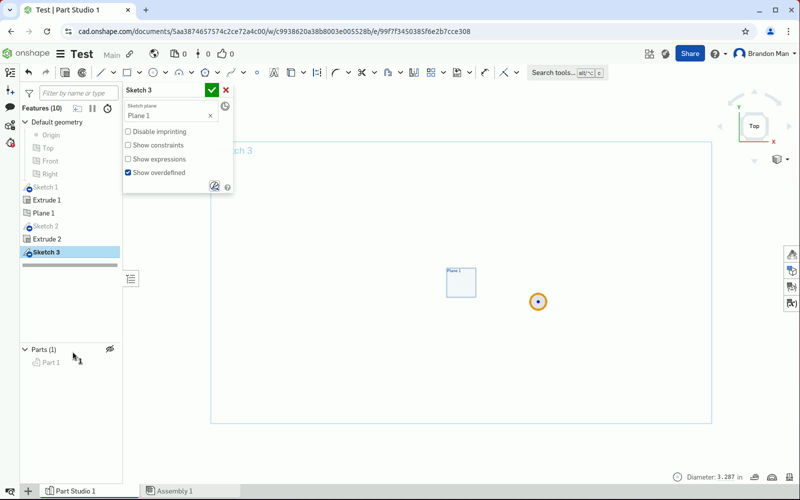
key(shift+y)
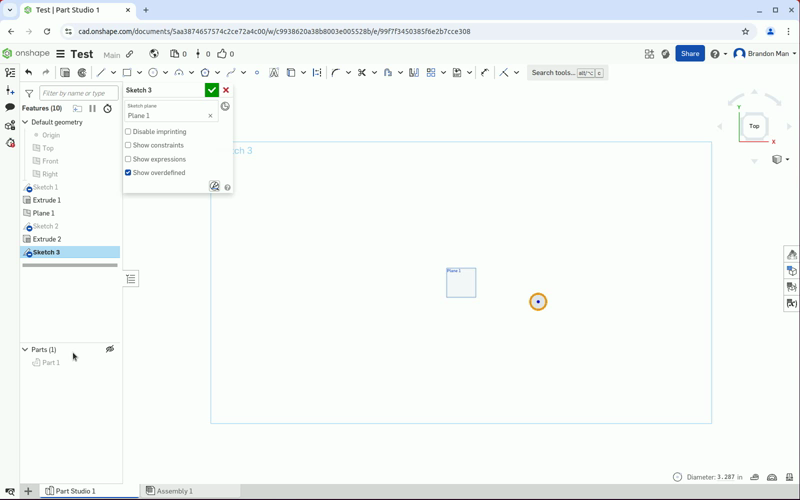
key(shift+e)
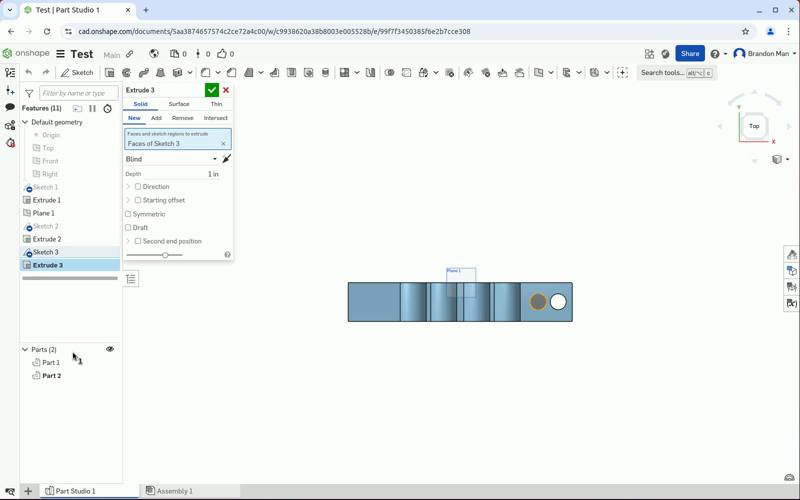
mouse_move(143, 106)
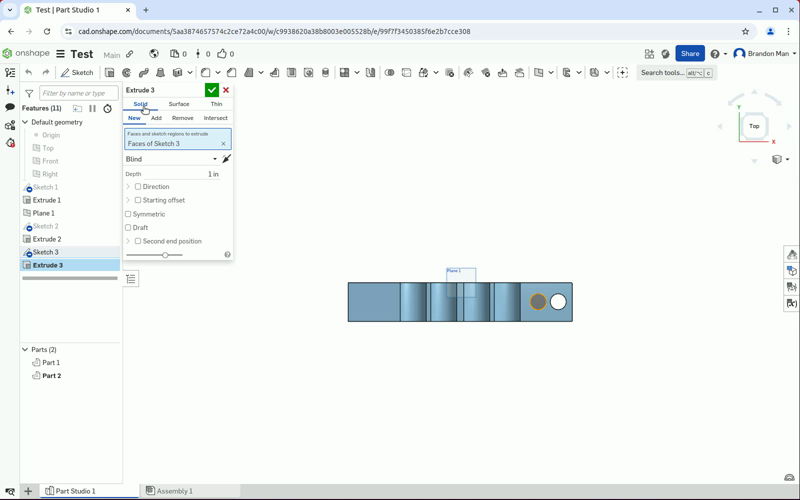
click(143, 106)
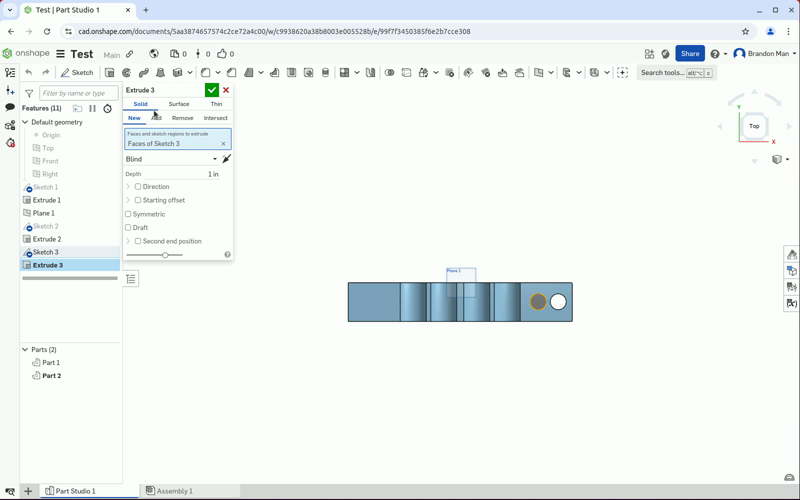
mouse_move(186, 120)
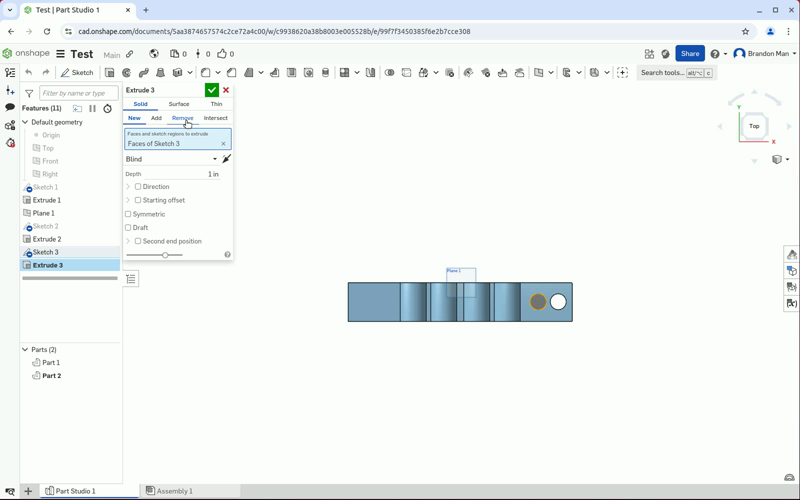
click(186, 120)
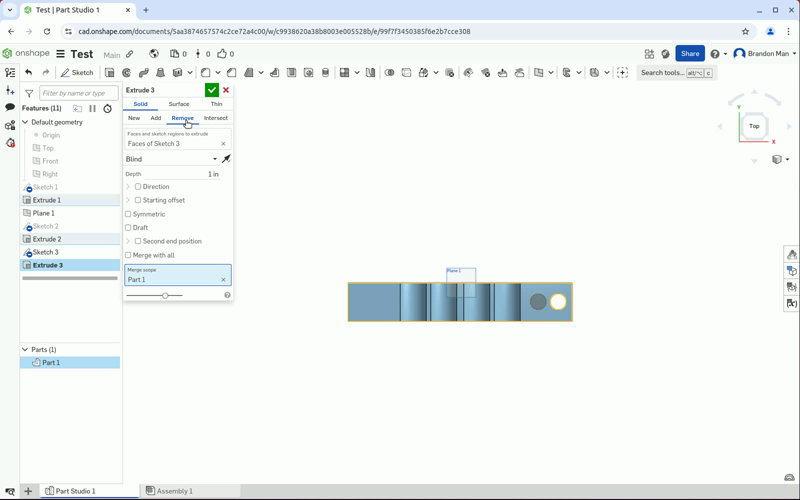
key(tab, 4)
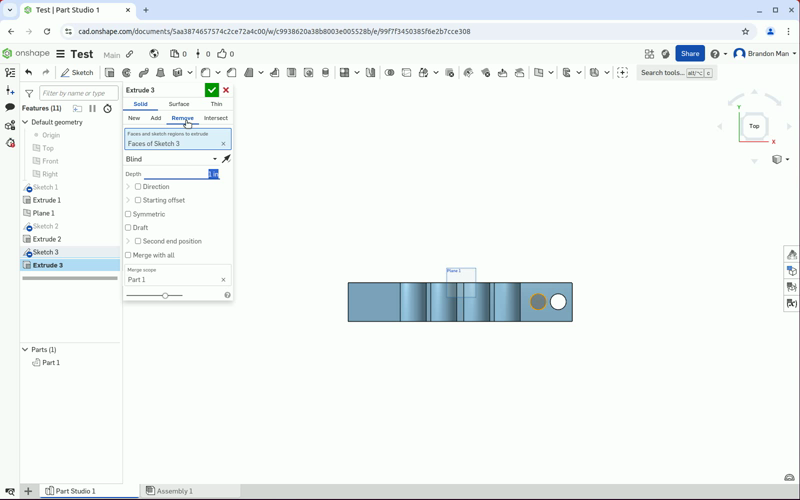
text(26.478)
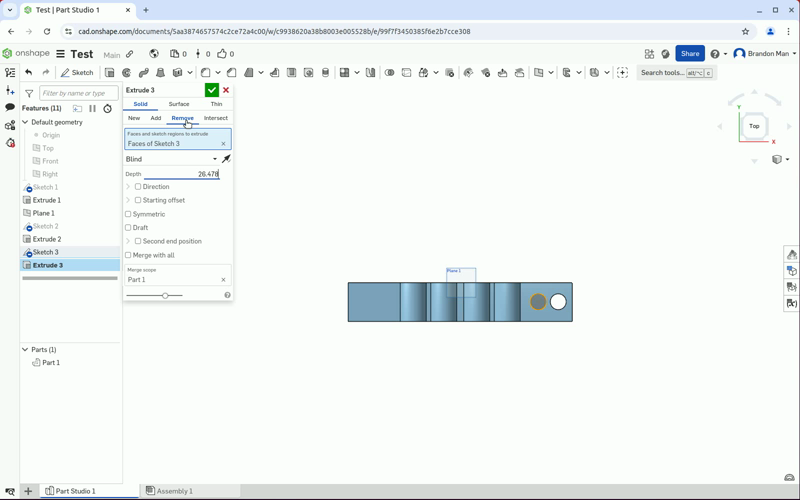
key(tab, 6)
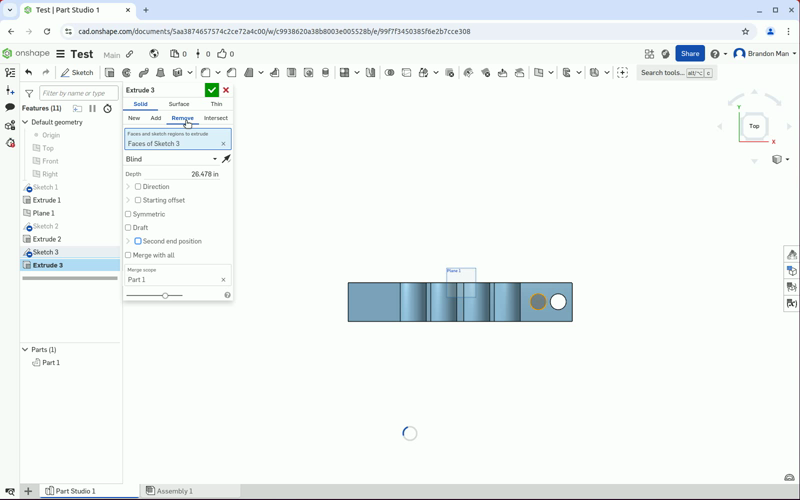
key(space)
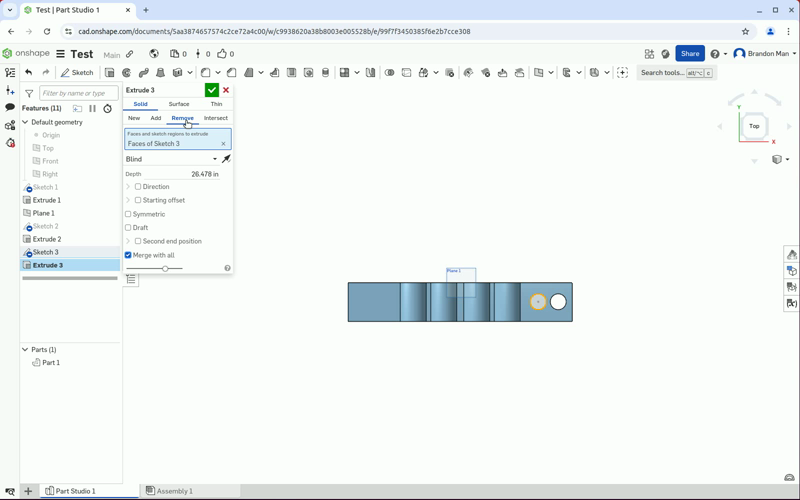
key(enter)
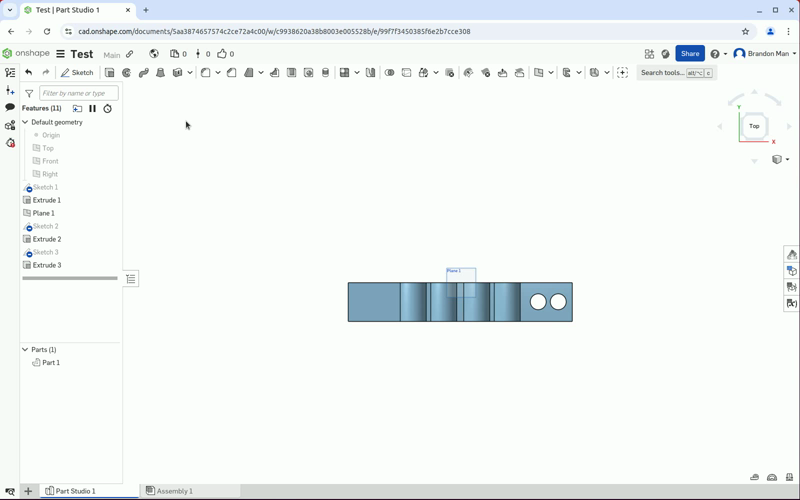
key(shift+h)
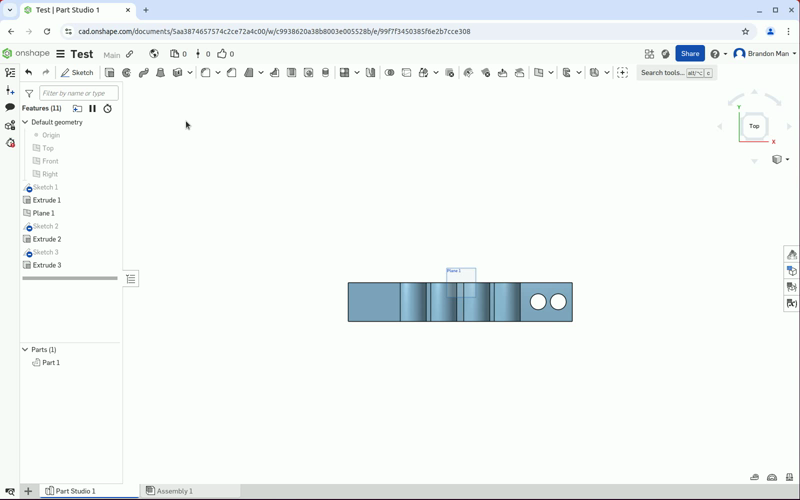
key(shift+h)
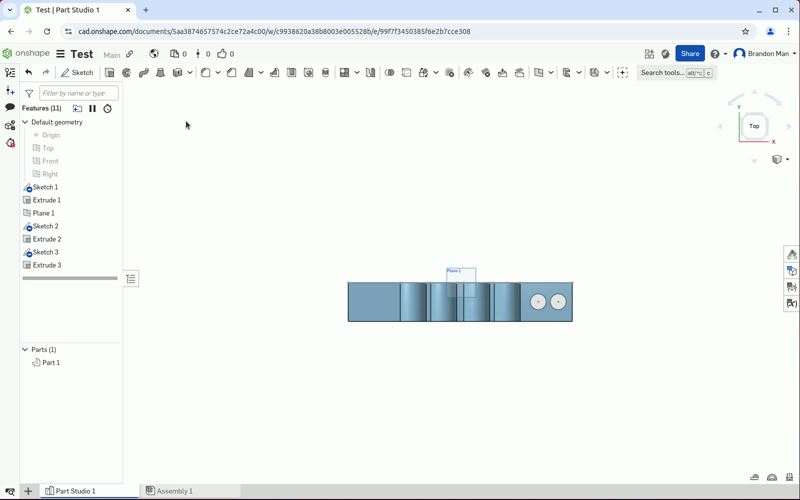
key(shift+7)
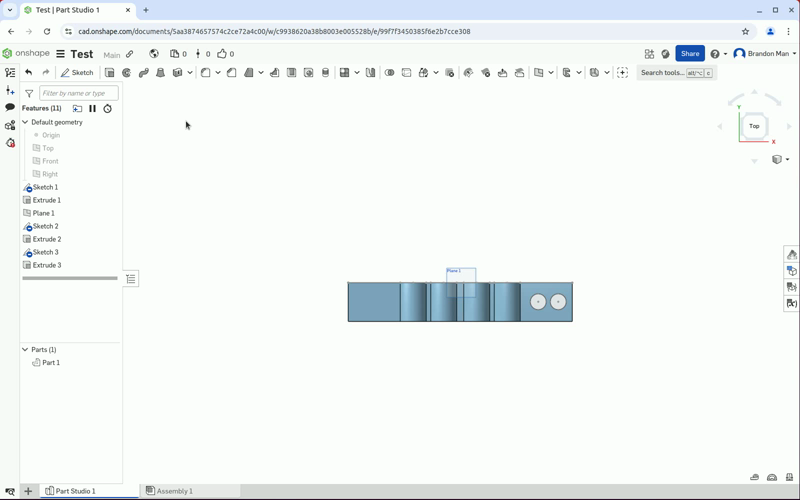
key(up, 3)
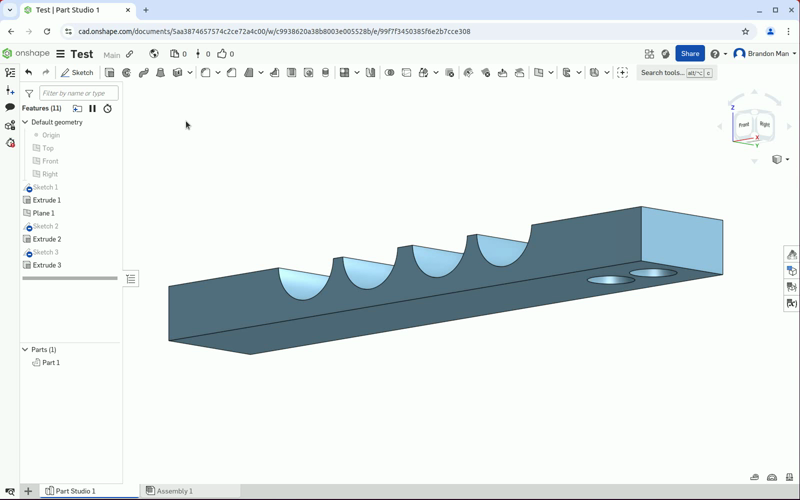
key(left, 3)
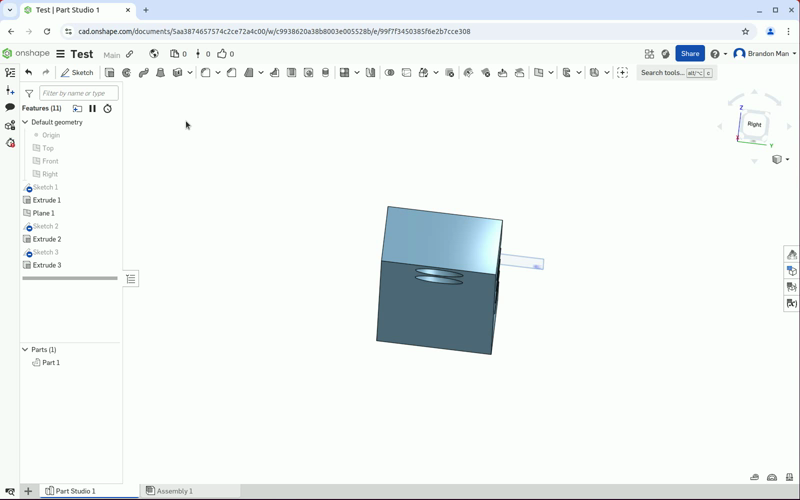
key(right, 3)
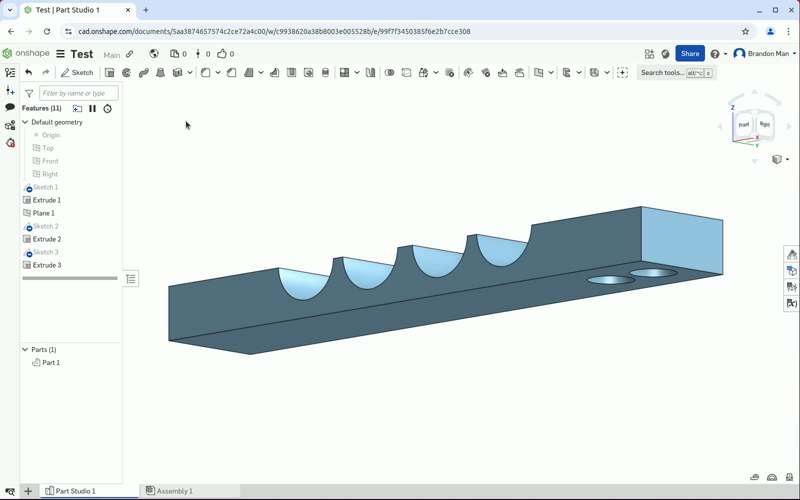
key(down, 3)
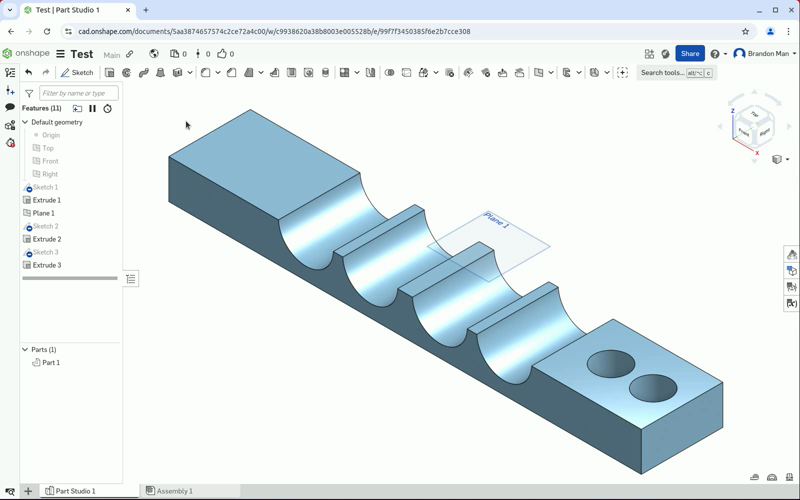
mouse_move(73, 189)
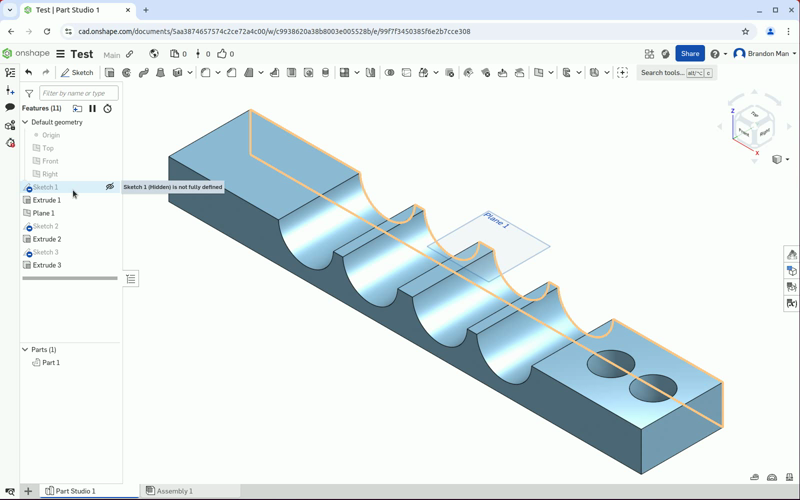
click(73, 189)